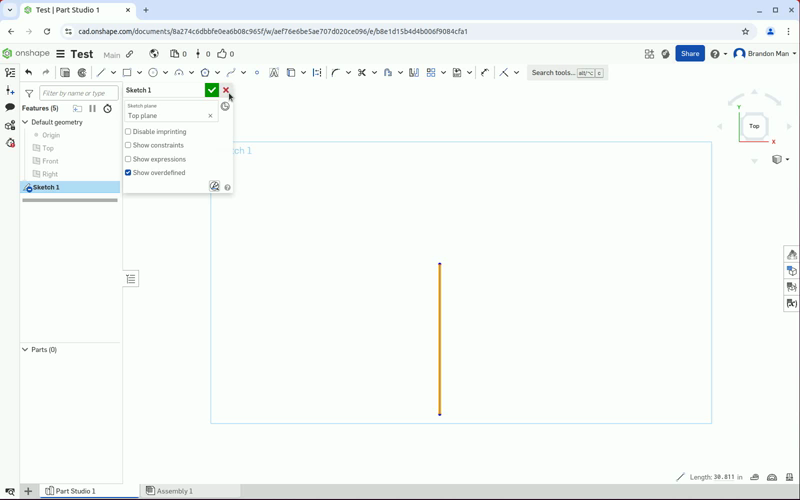
key(shift+h)
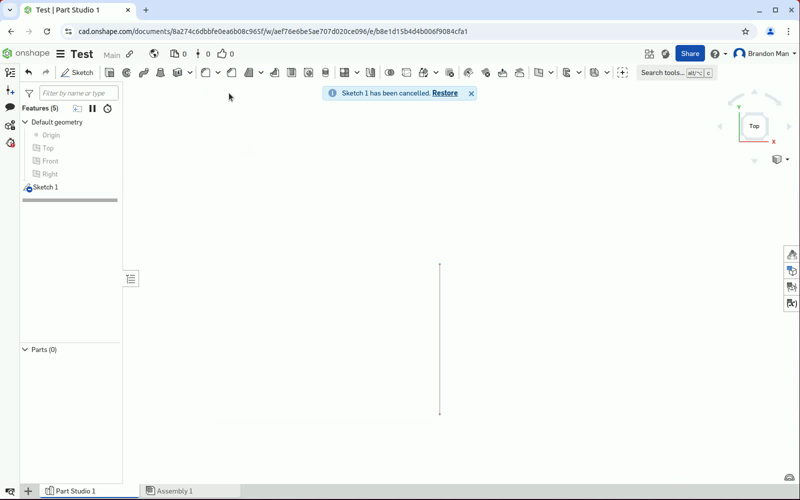
key(shift+s)
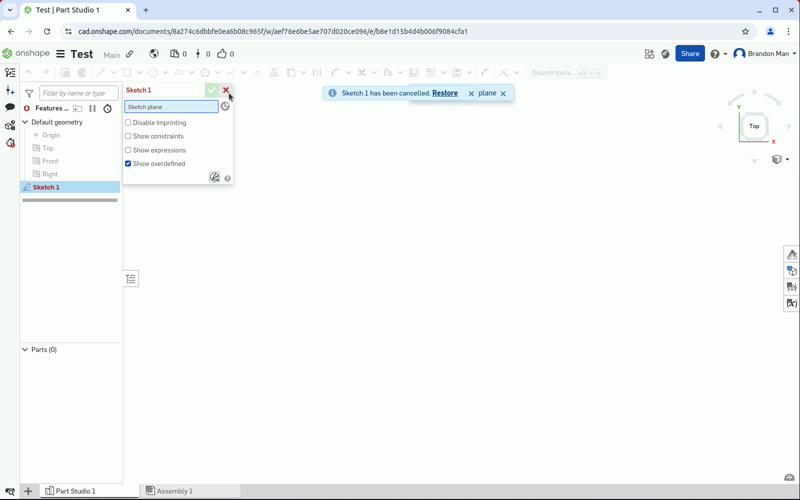
mouse_move(73, 150)
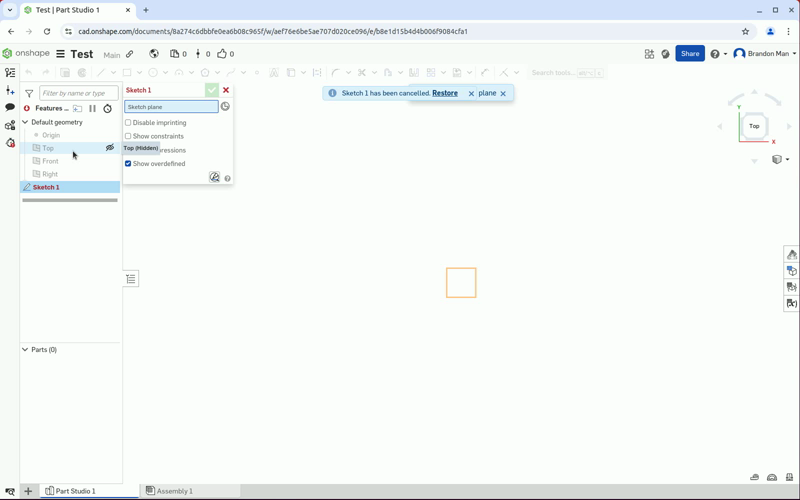
click(73, 150)
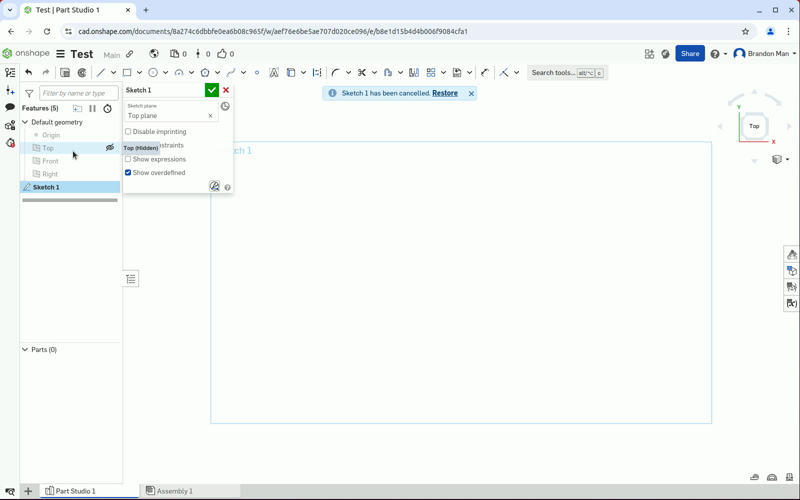
mouse_move(73, 352)
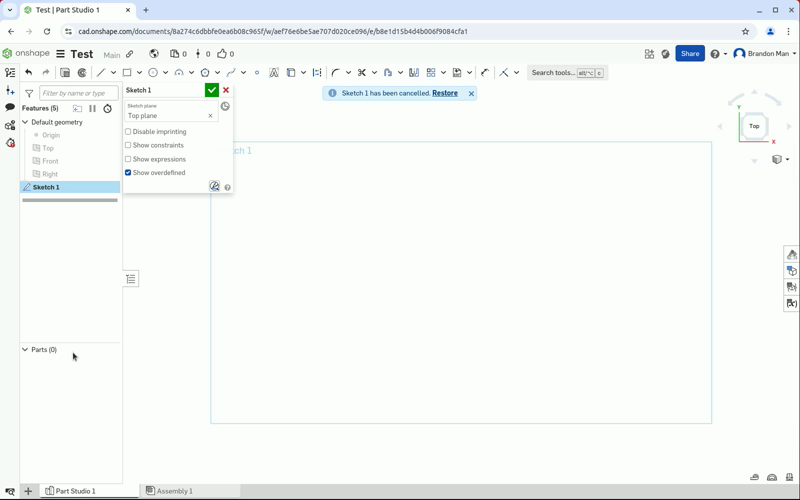
key(y)
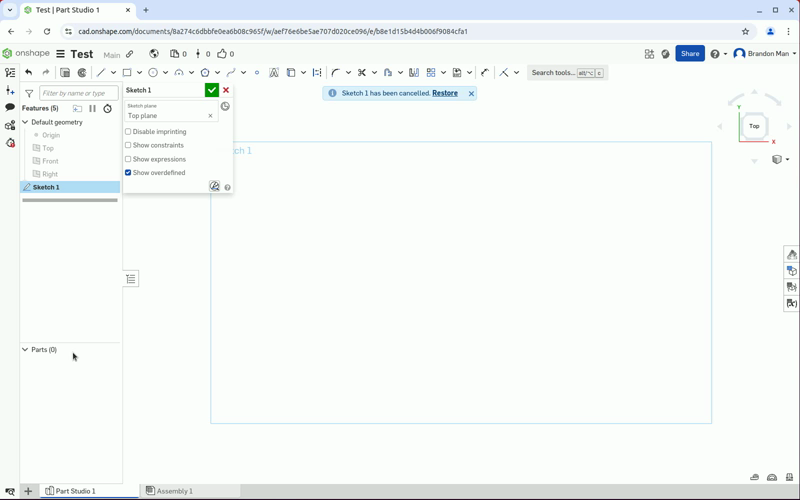
key(l)
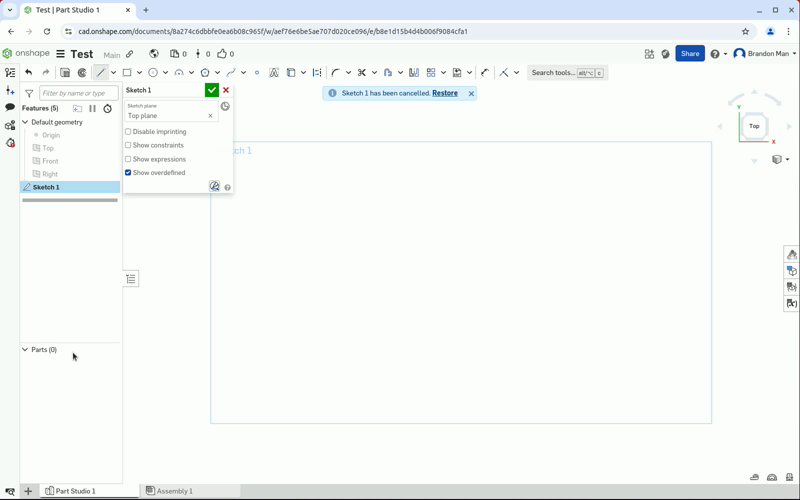
key_down(shift)
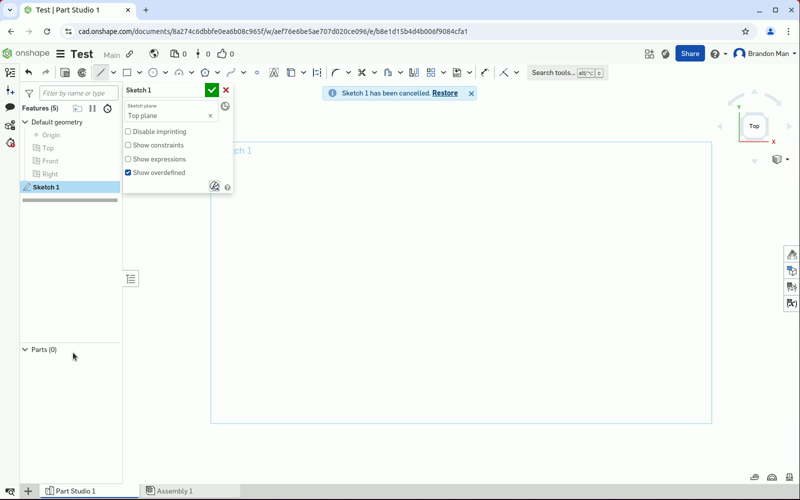
mouse_move(370, 209)
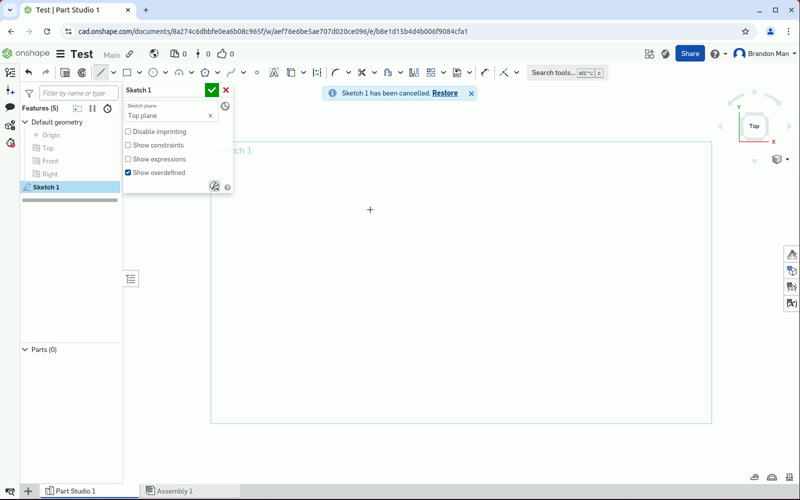
click(370, 209)
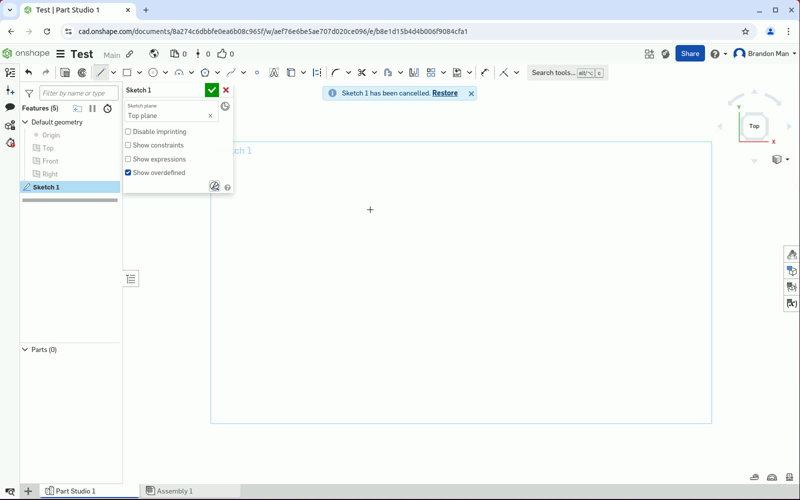
key_up(shift)
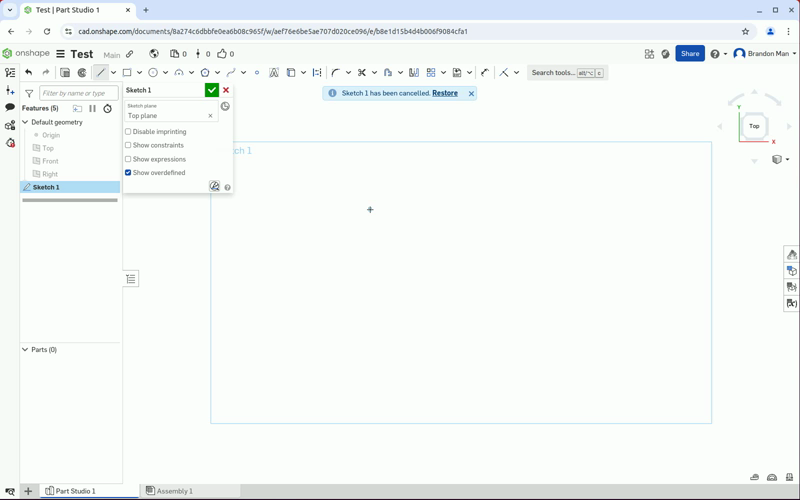
key_down(shift)
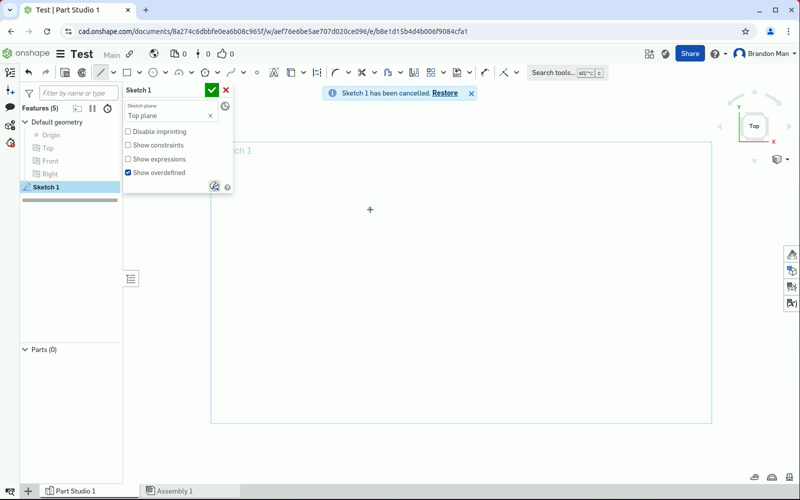
mouse_move(400, 209)
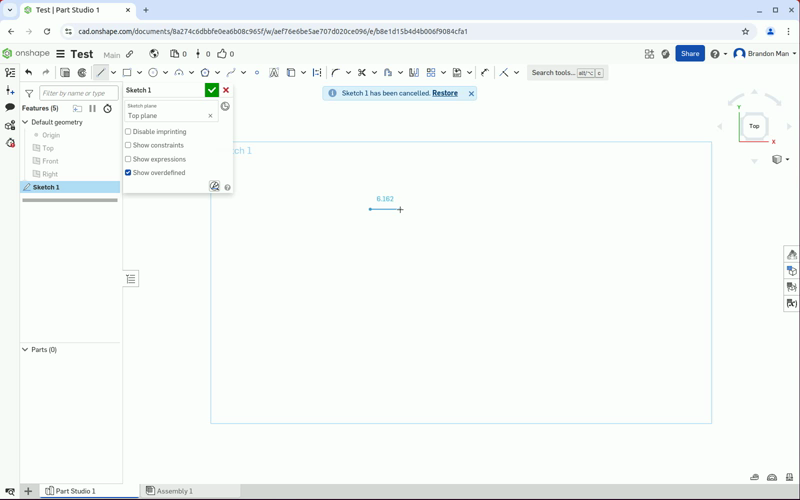
mouse_move(393, 209)
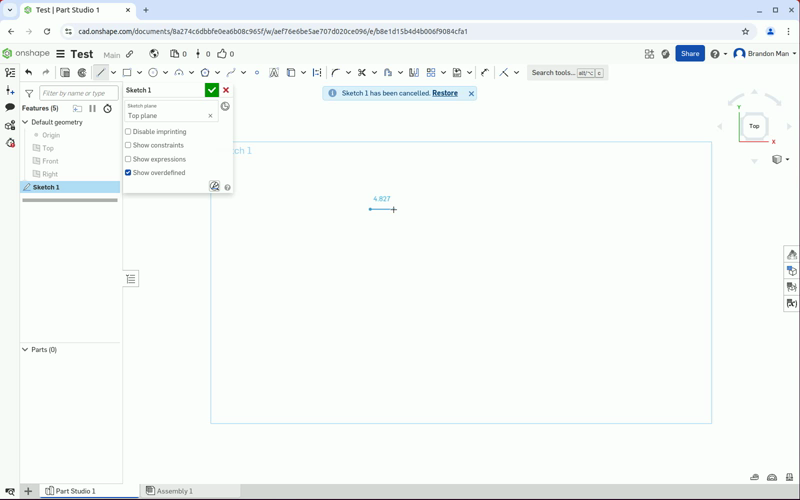
click(393, 209)
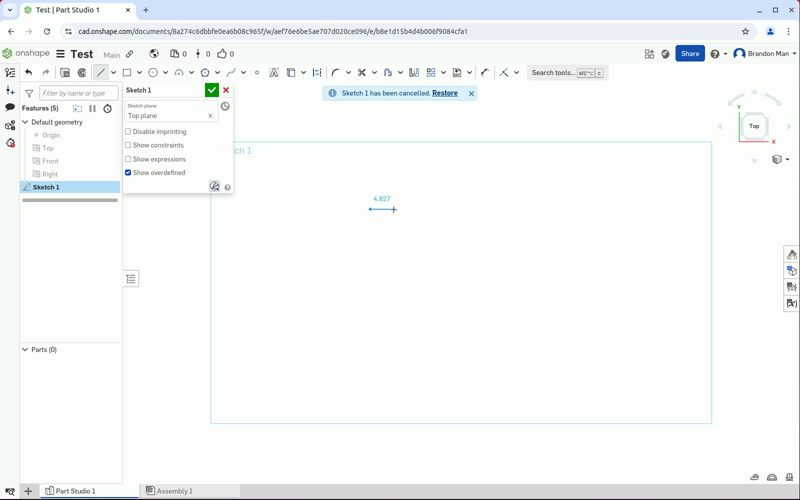
key_up(shift)
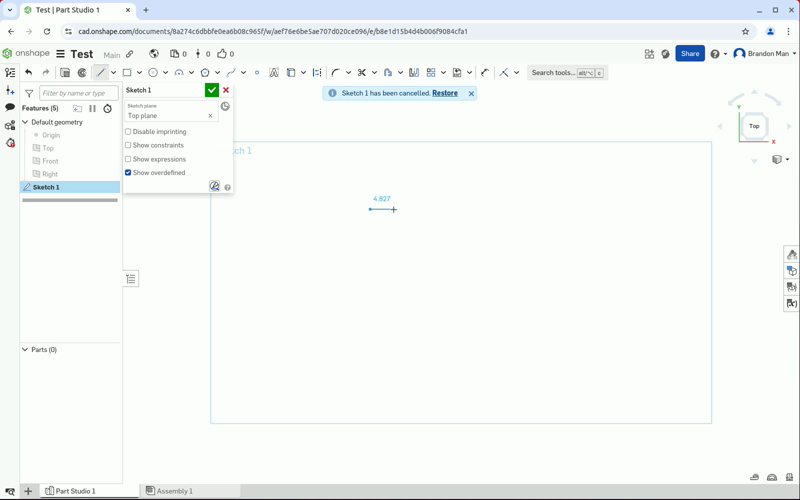
key_down(shift)
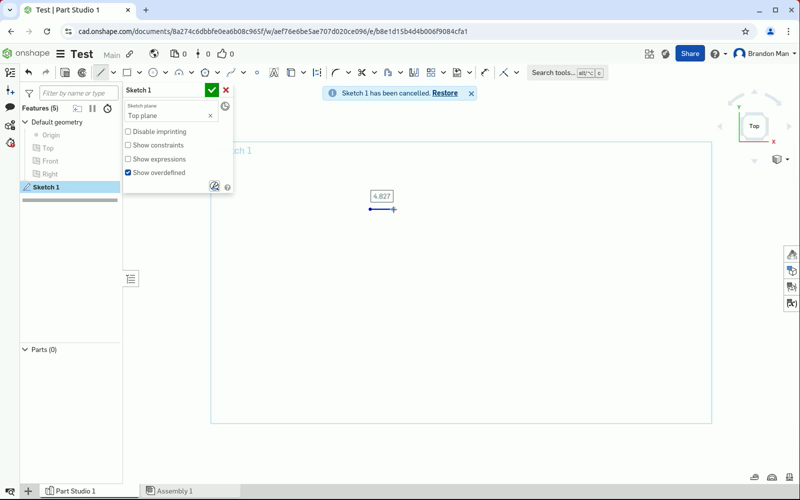
mouse_move(423, 209)
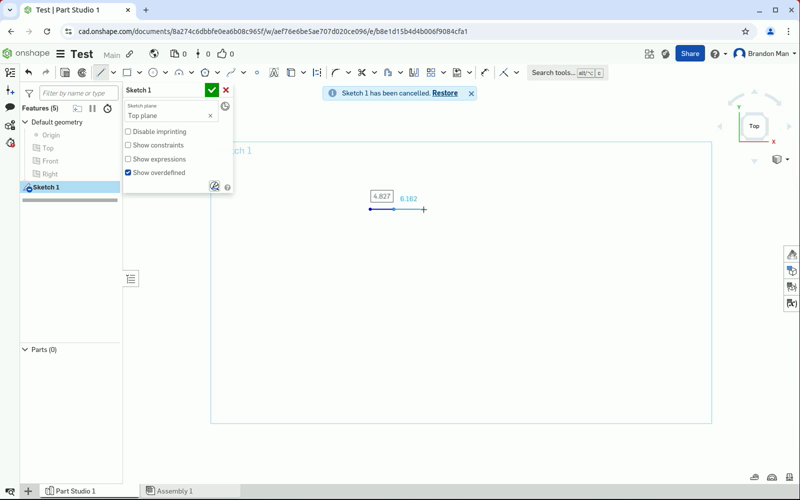
mouse_move(393, 186)
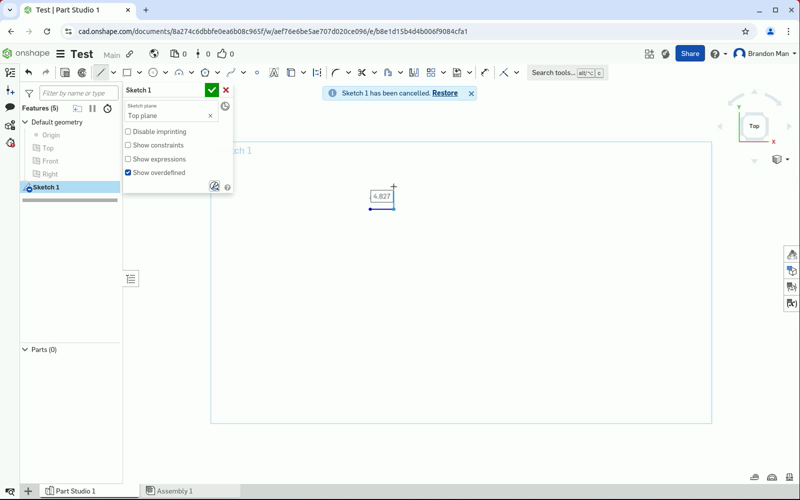
click(393, 186)
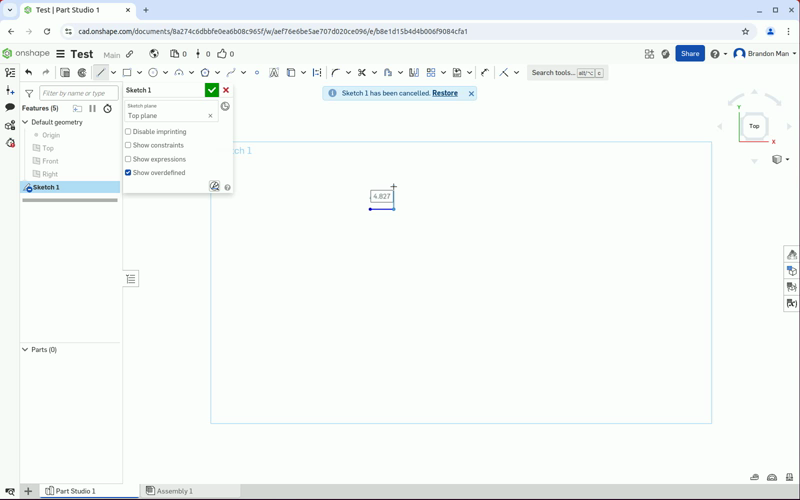
key_up(shift)
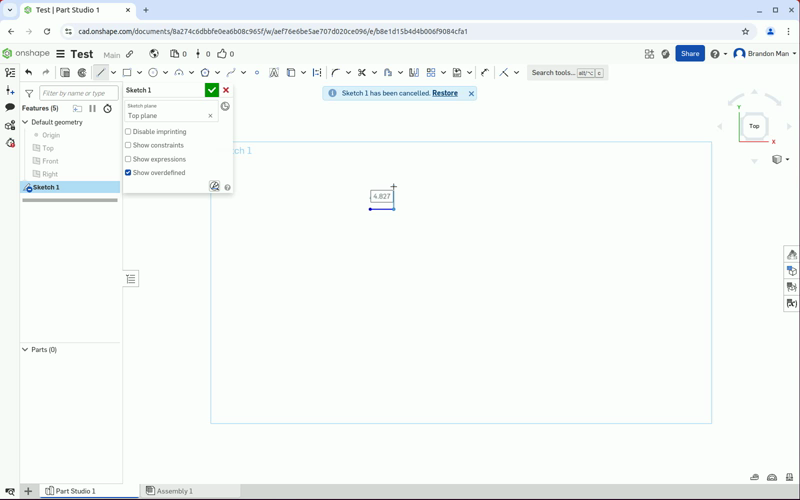
key_down(shift)
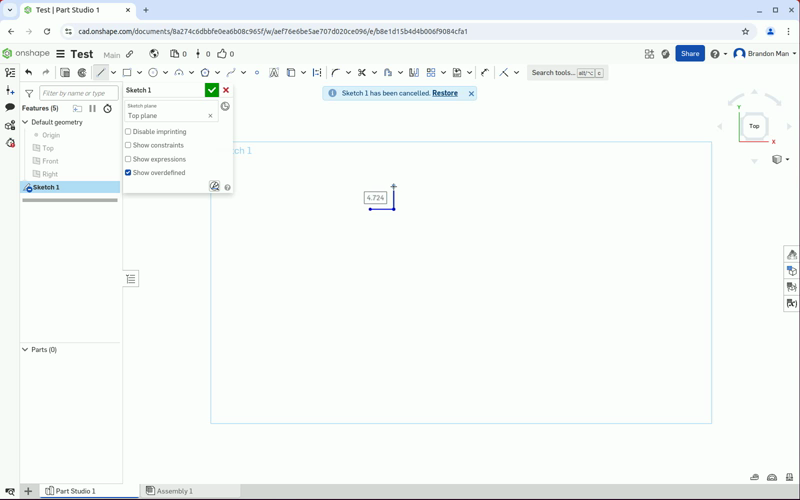
mouse_move(423, 186)
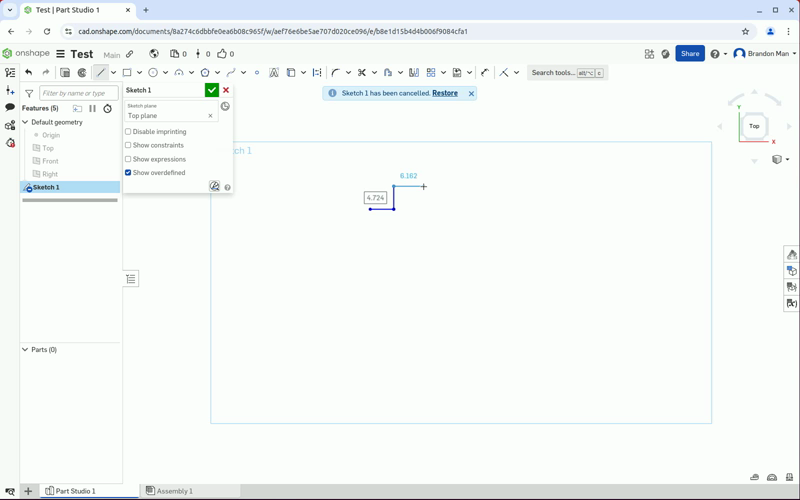
mouse_move(370, 186)
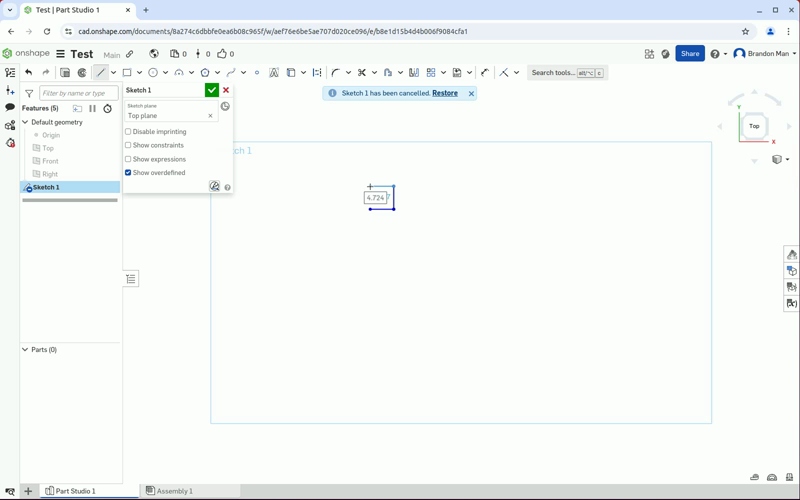
click(370, 186)
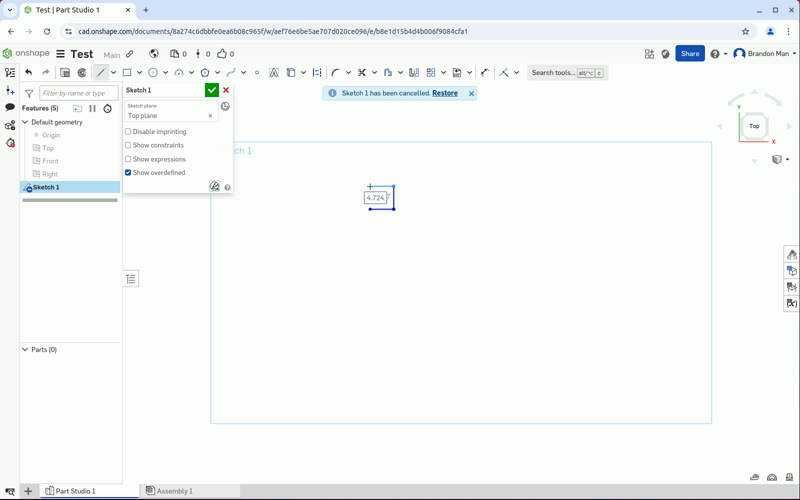
key_up(shift)
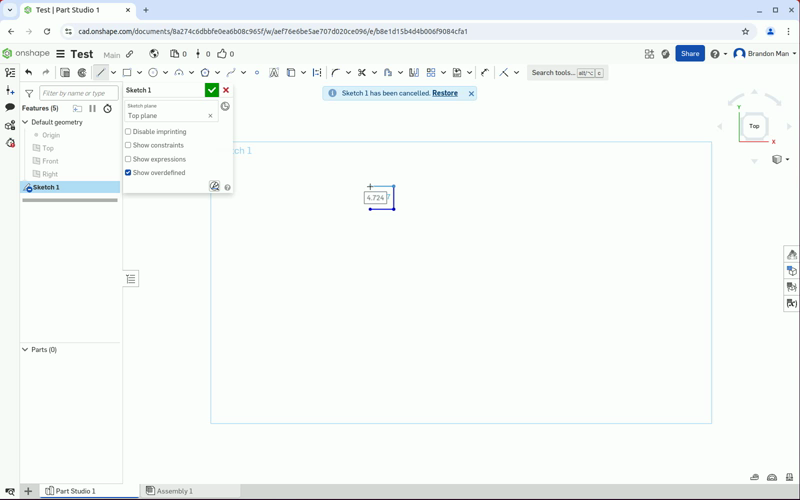
mouse_move(400, 186)
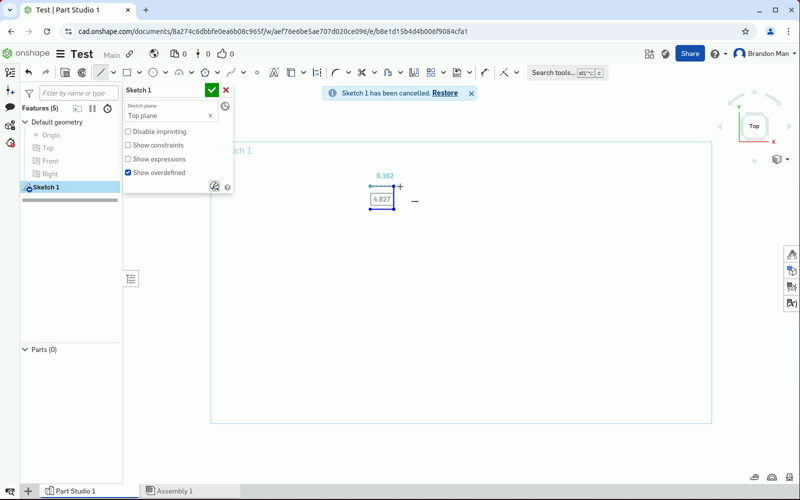
key_down(shift)
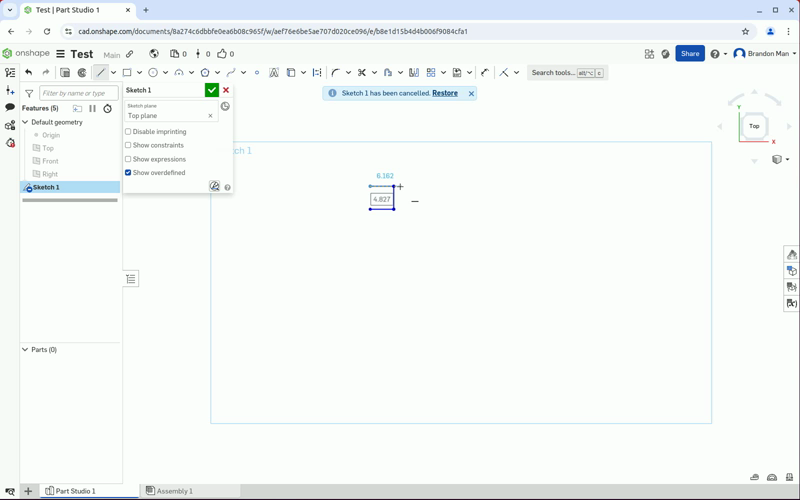
mouse_move(370, 209)
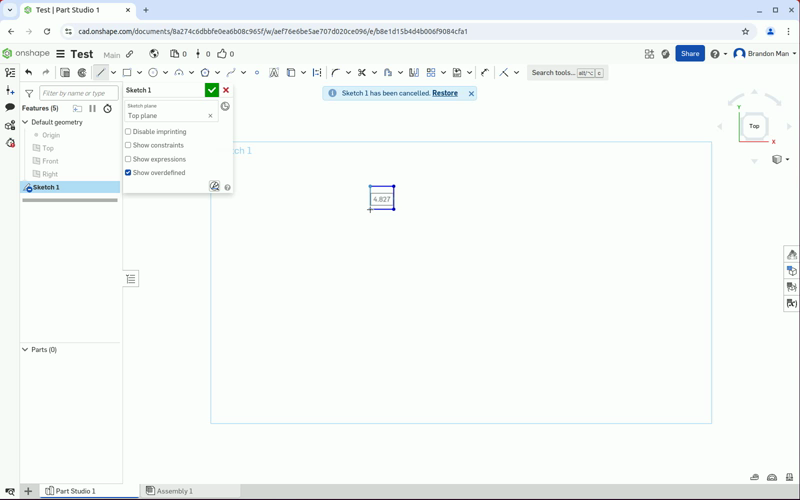
key_up(shift)
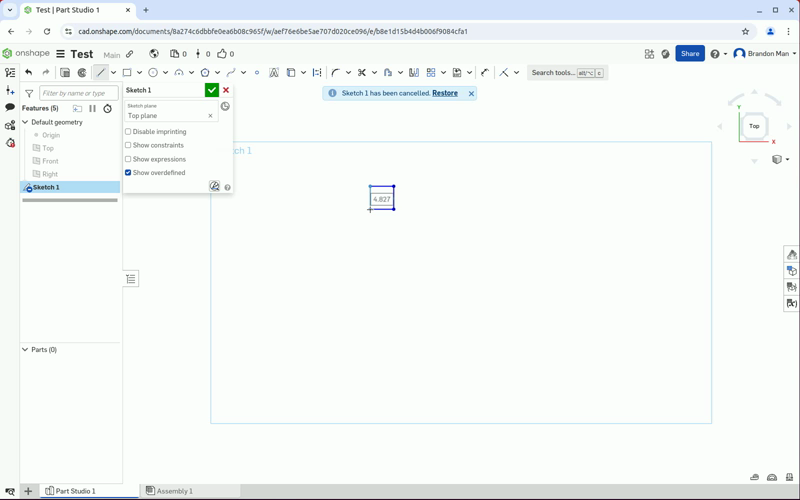
click(370, 209)
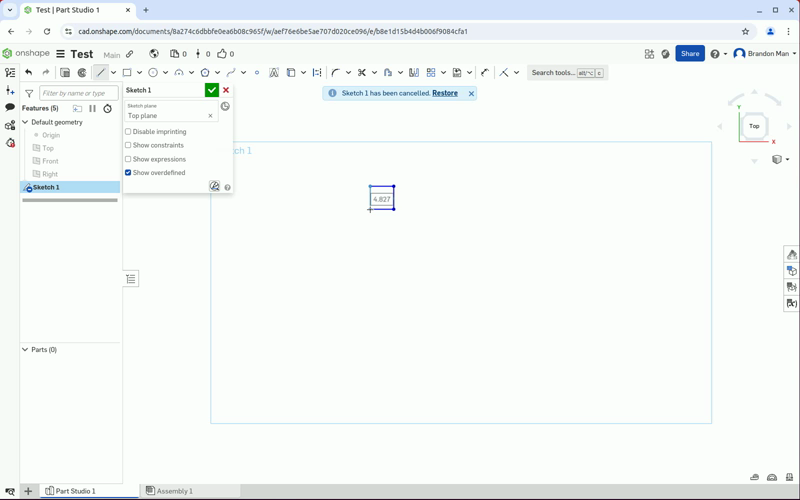
key(esc)
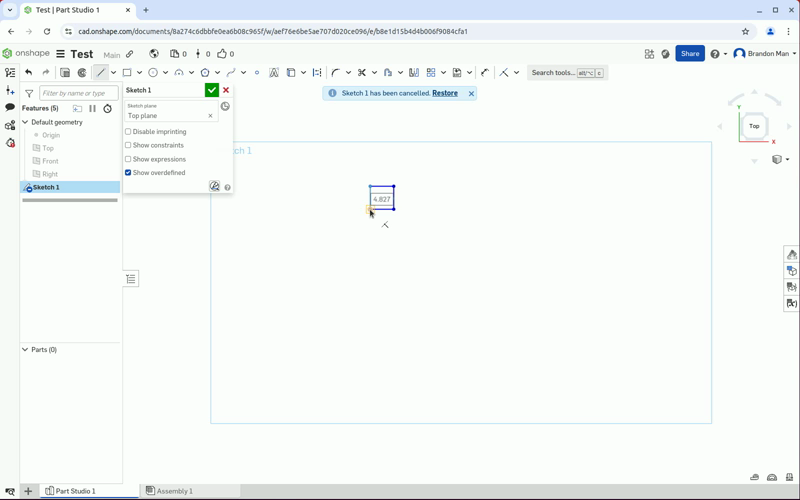
mouse_move(375, 202)
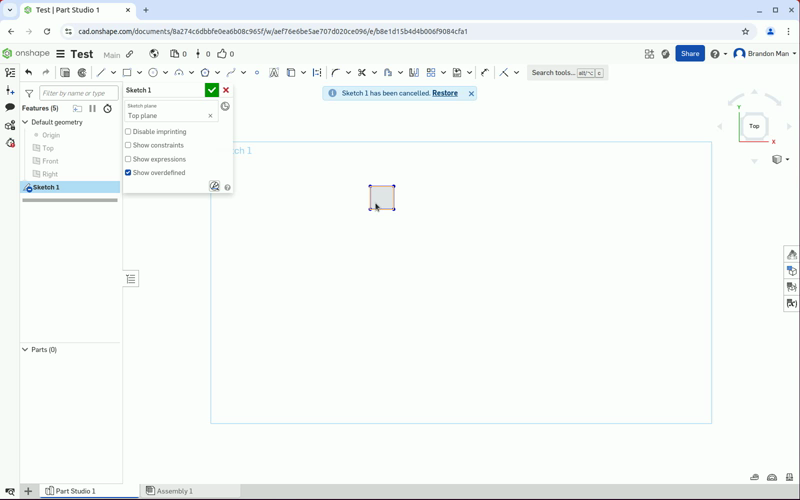
scroll(6)
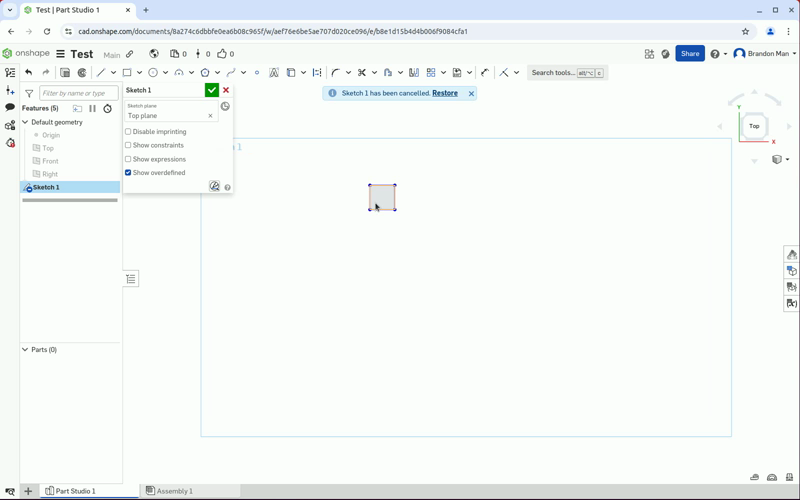
scroll(6)
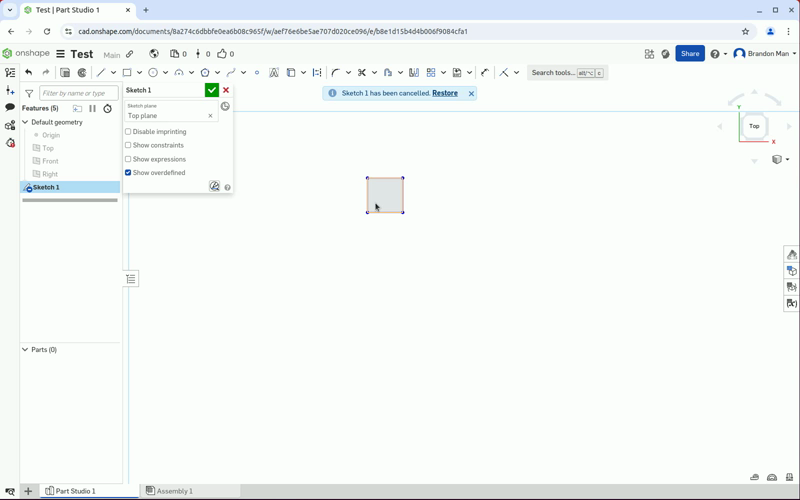
scroll(6)
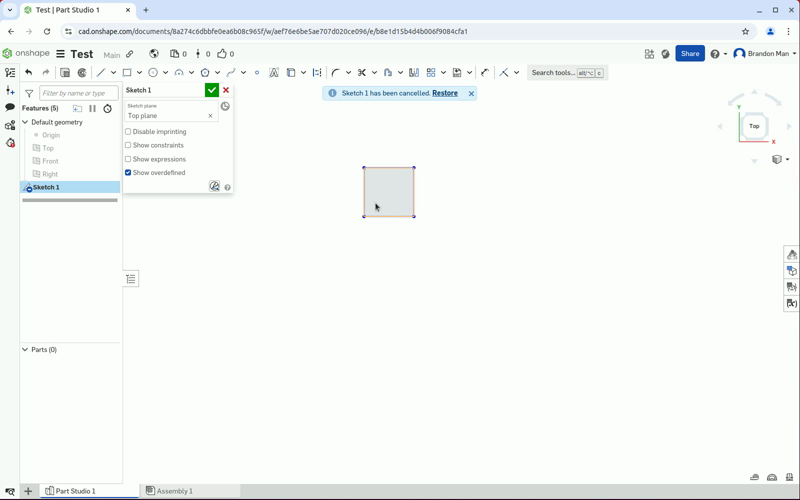
scroll(6)
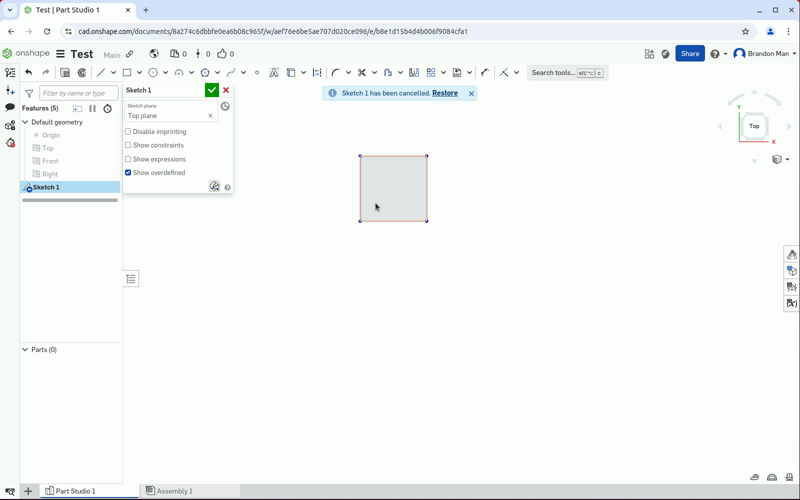
scroll(6)
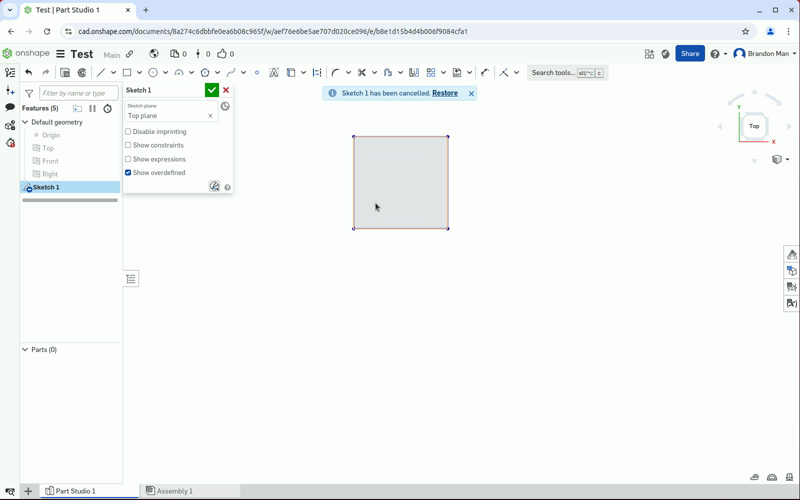
scroll(6)
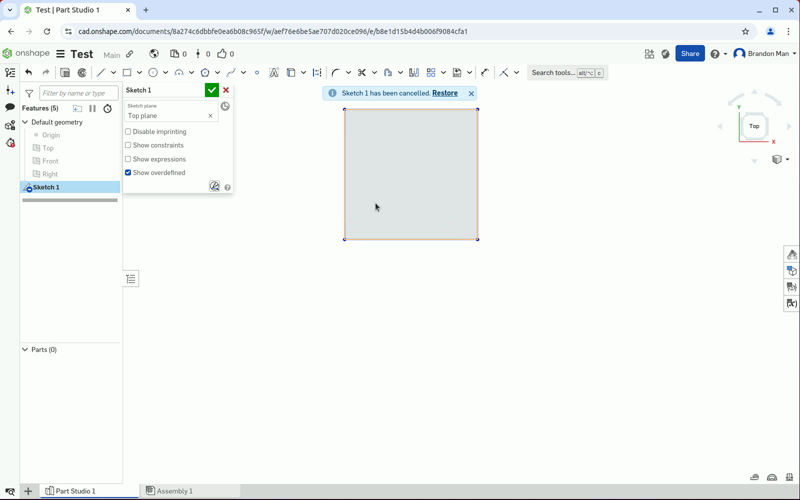
scroll(6)
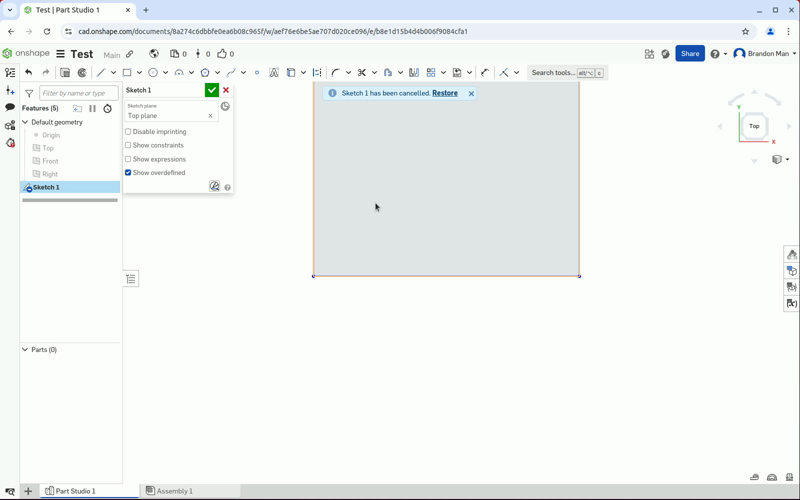
click(375, 202)
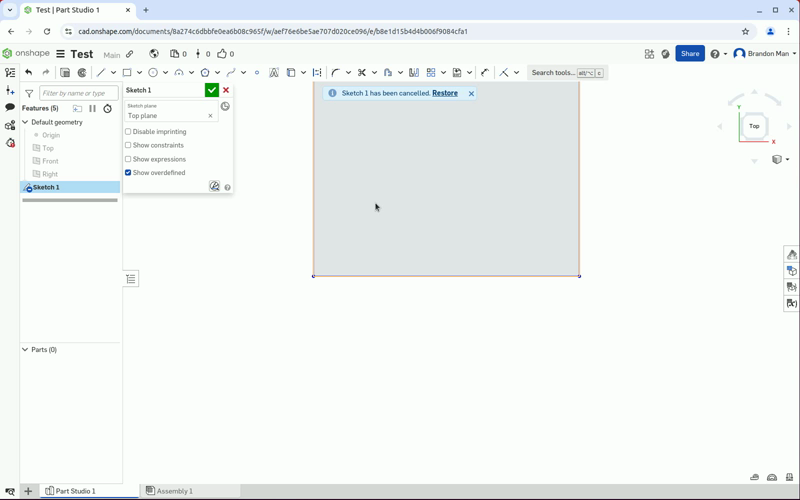
scroll(-6)
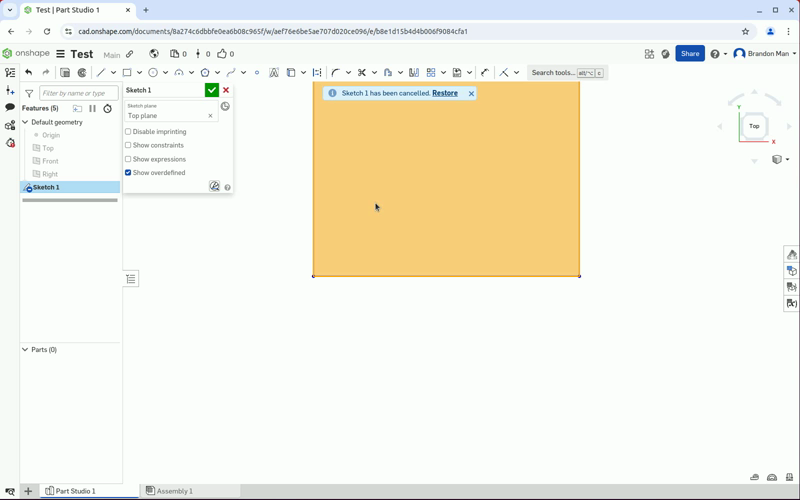
scroll(-6)
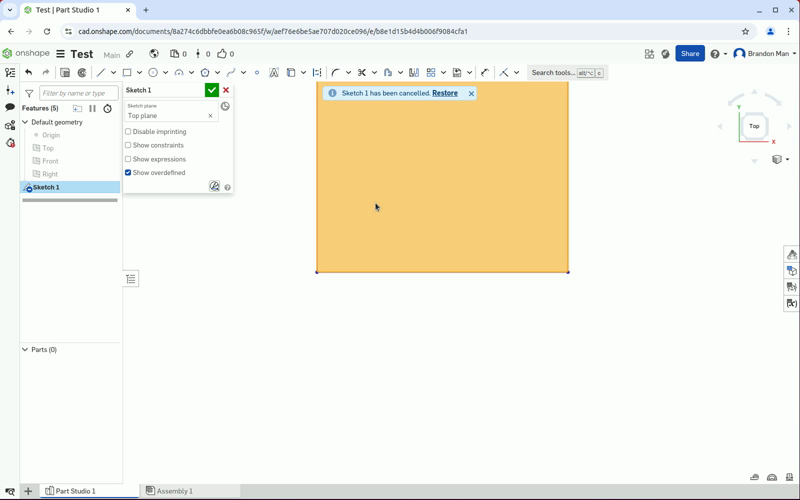
scroll(-6)
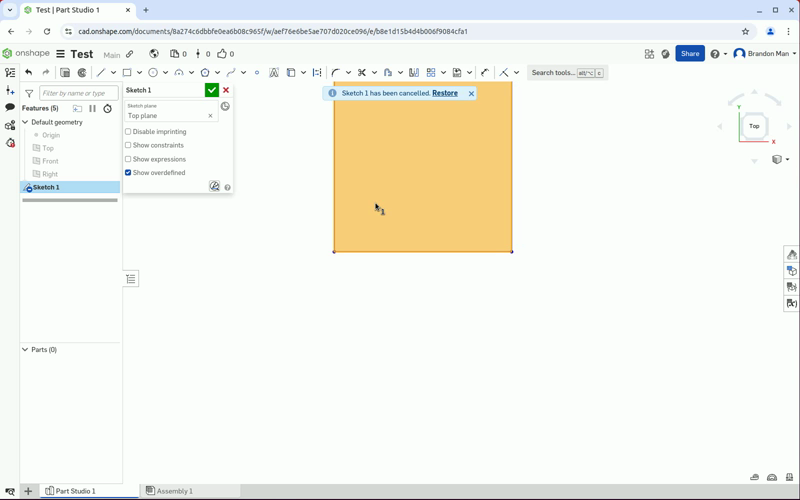
scroll(-6)
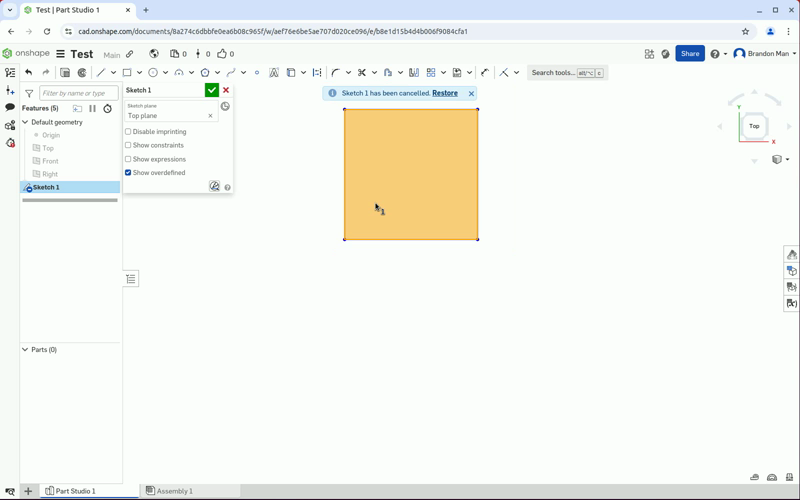
scroll(-6)
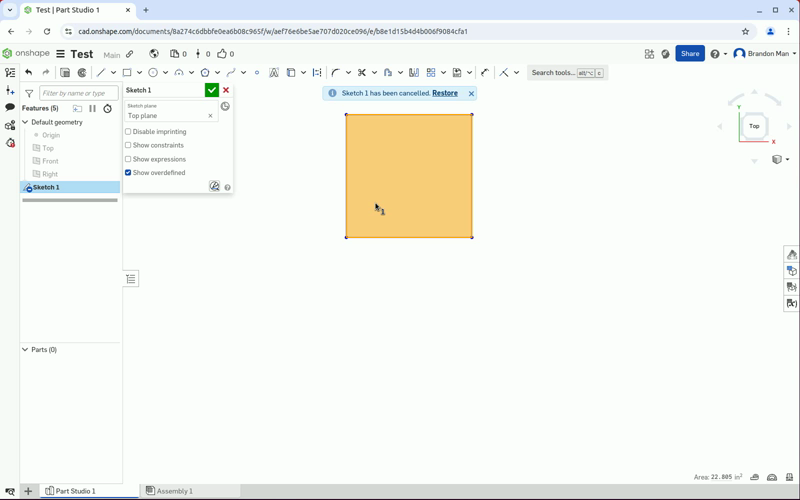
scroll(-6)
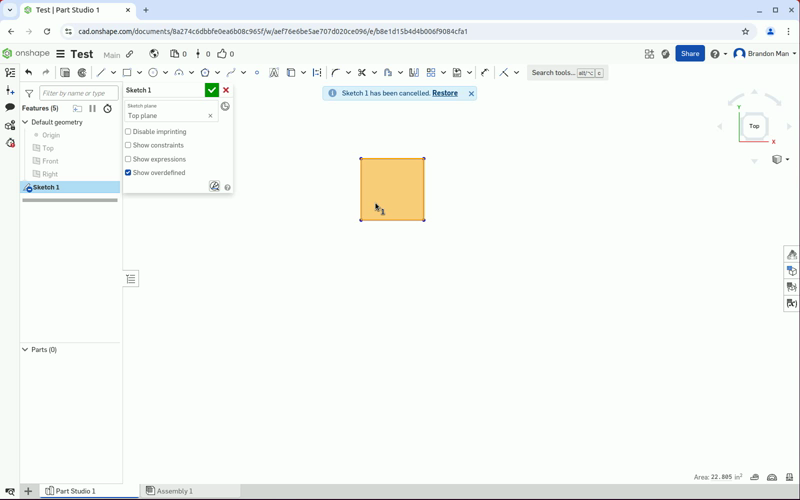
scroll(-6)
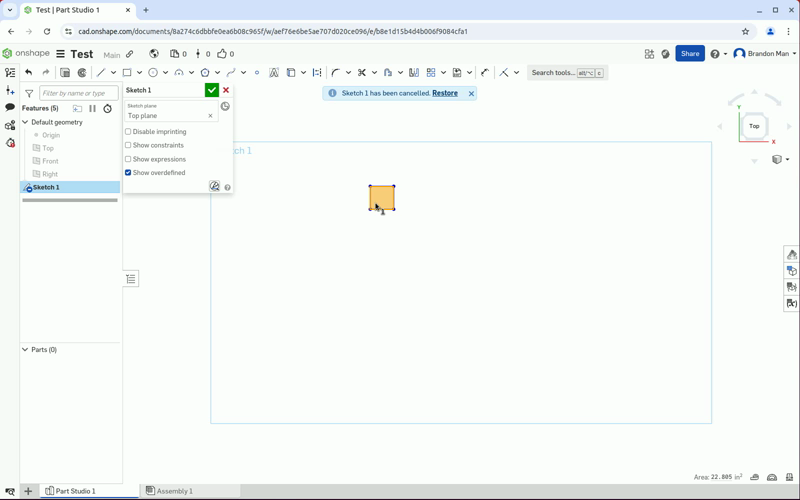
mouse_move(73, 352)
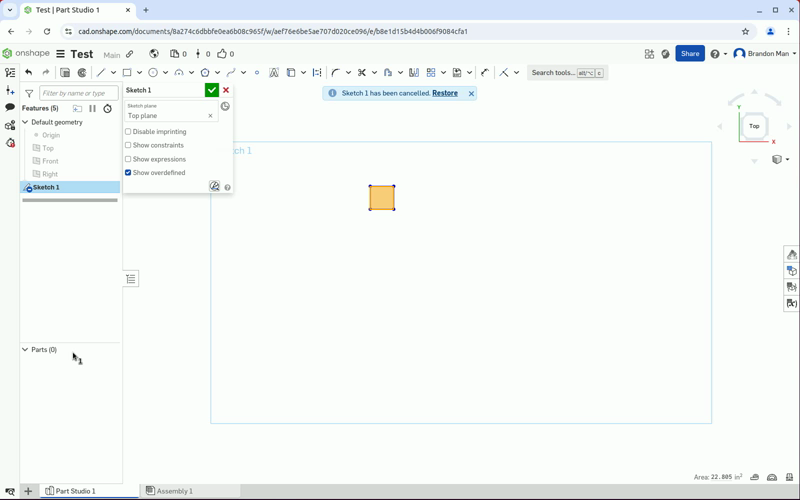
key(shift+y)
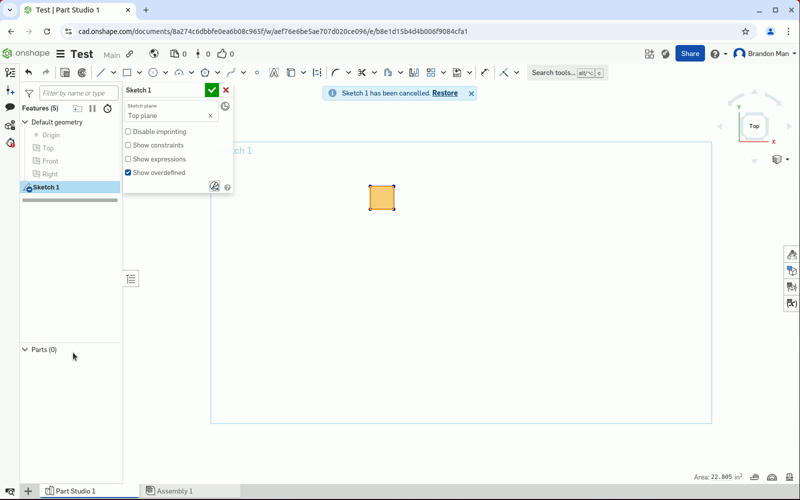
key(shift+e)
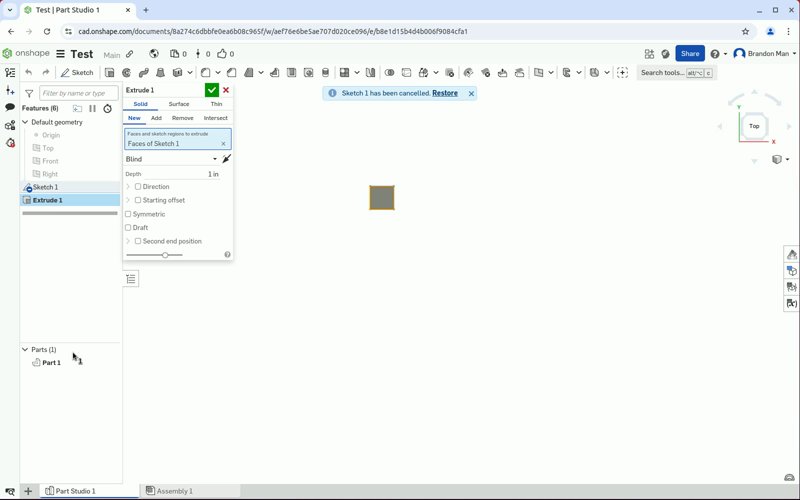
mouse_move(143, 106)
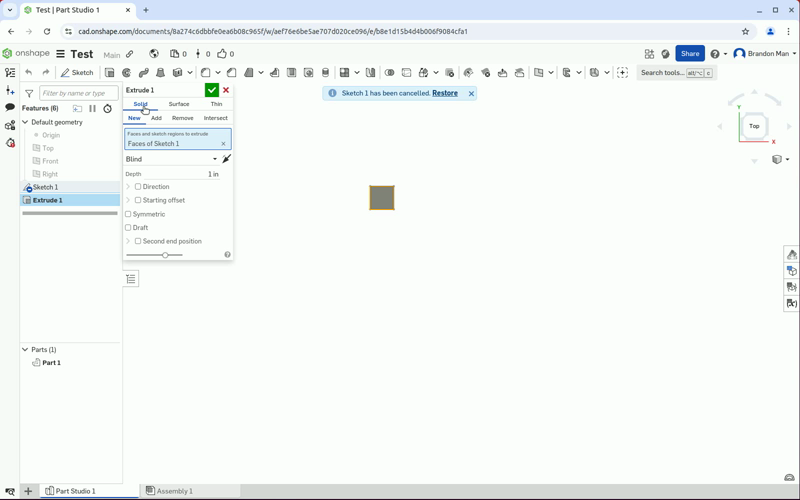
click(143, 106)
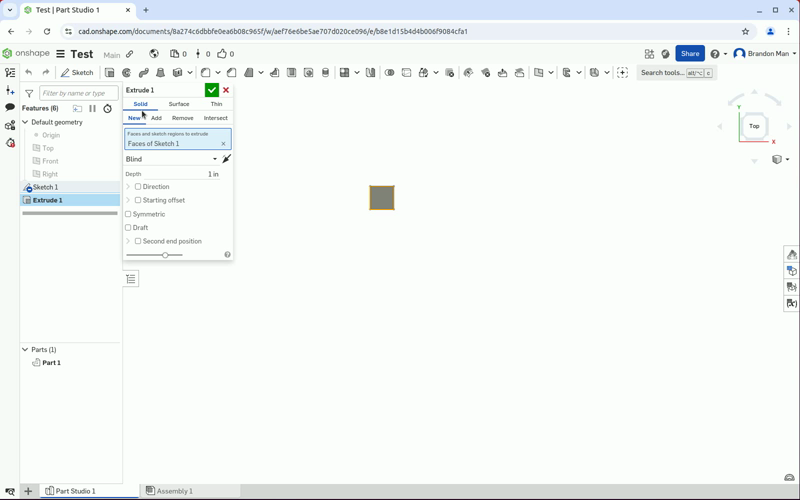
mouse_move(137, 120)
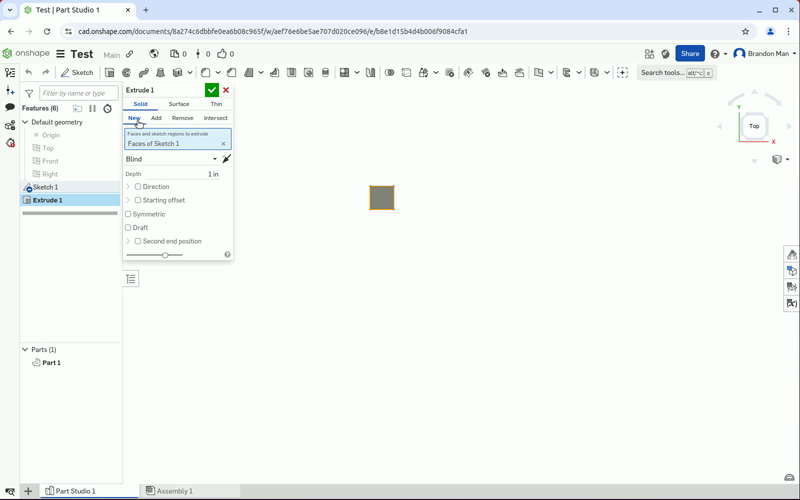
click(137, 120)
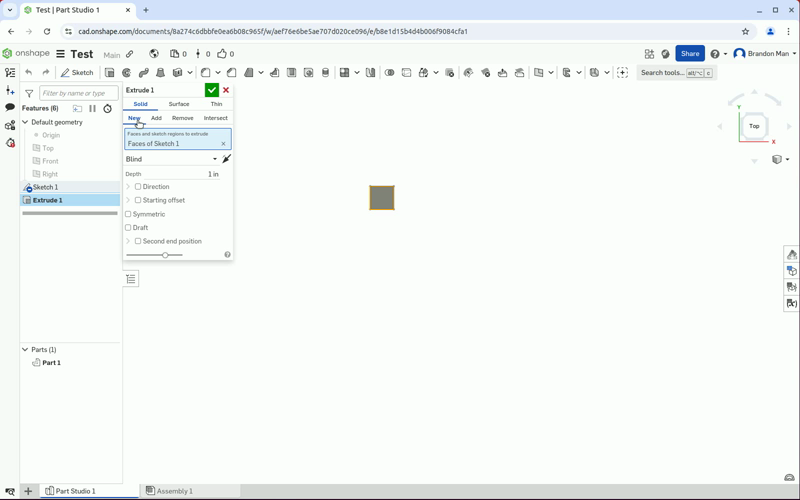
key(tab, 4)
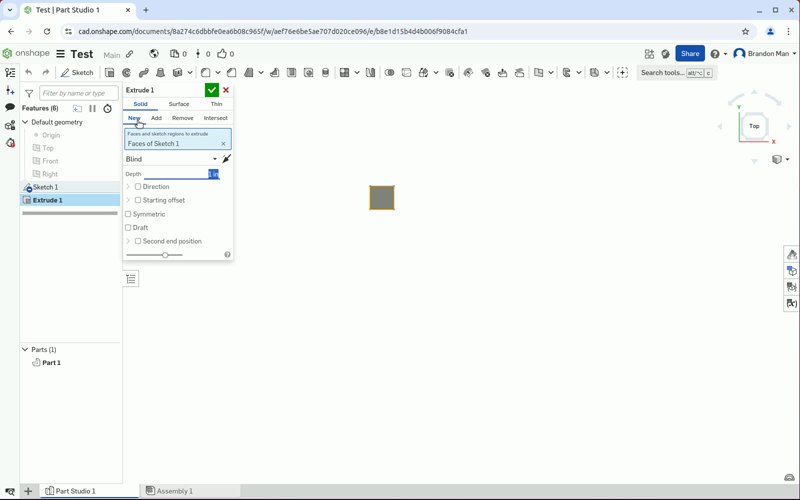
text(4.574)
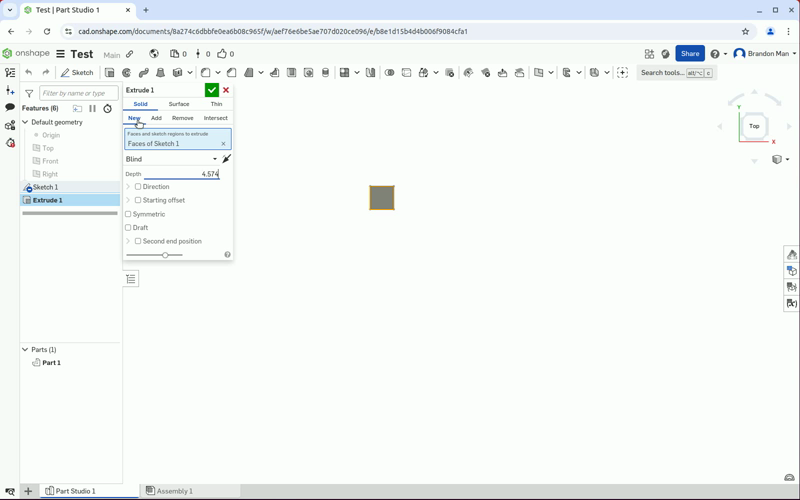
key(enter)
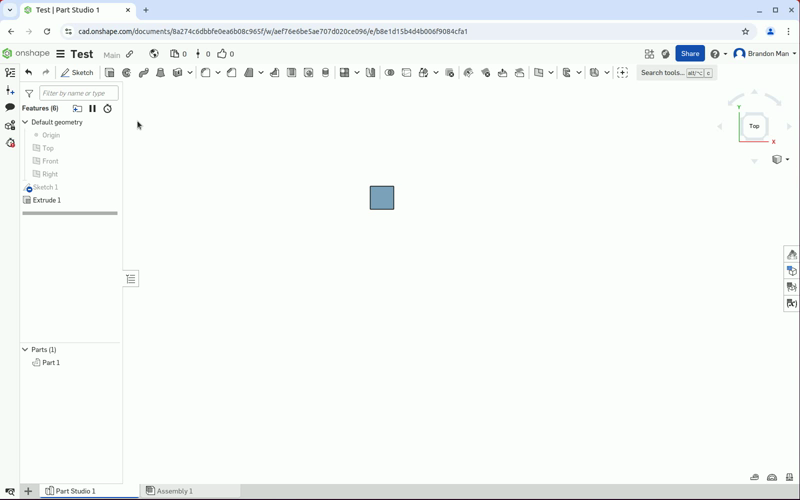
key(shift+h)
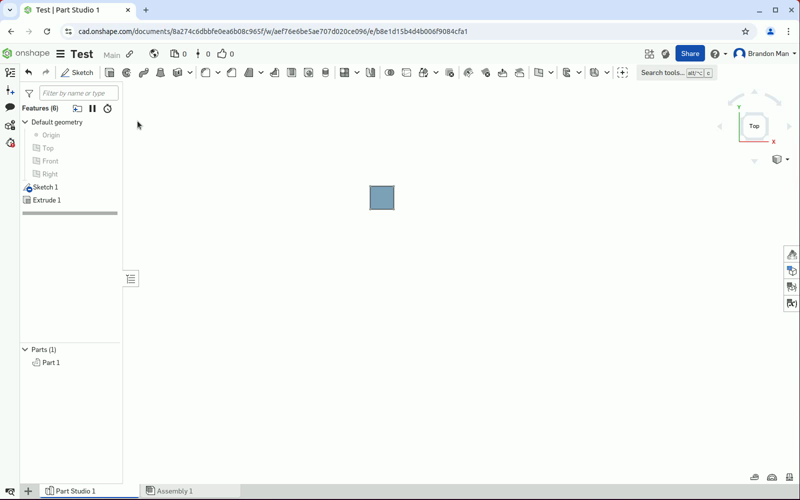
key(shift+h)
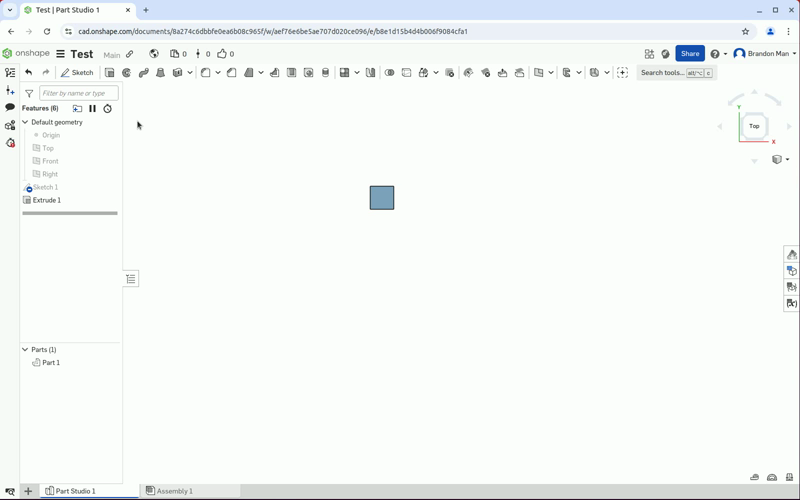
mouse_move(73, 189)
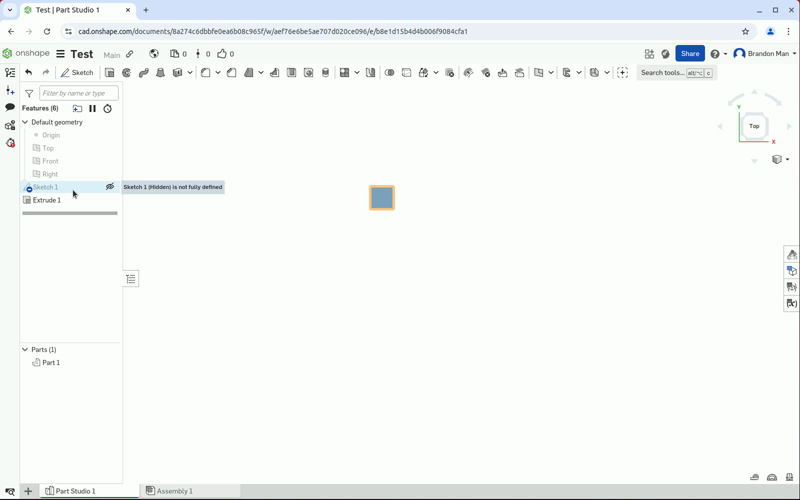
click(73, 189)
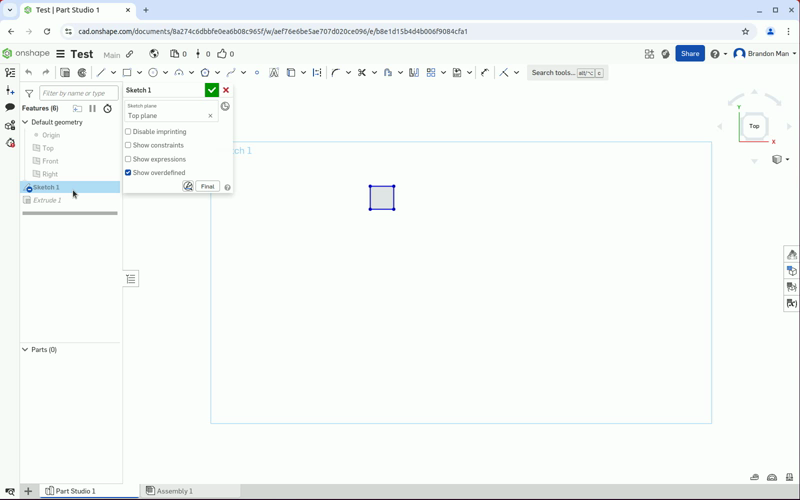
mouse_move(229, 92)
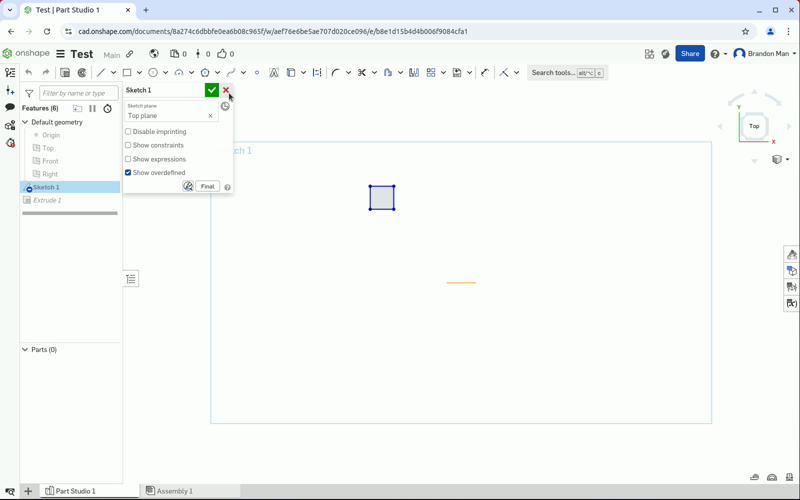
click(229, 92)
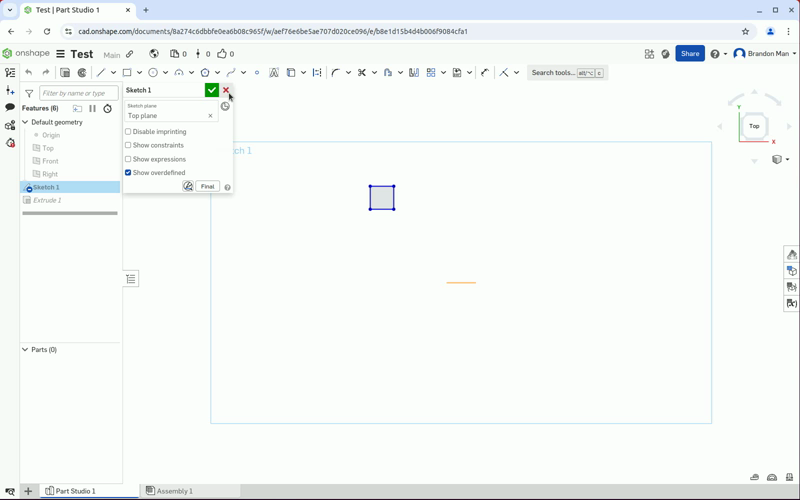
key(shift+s)
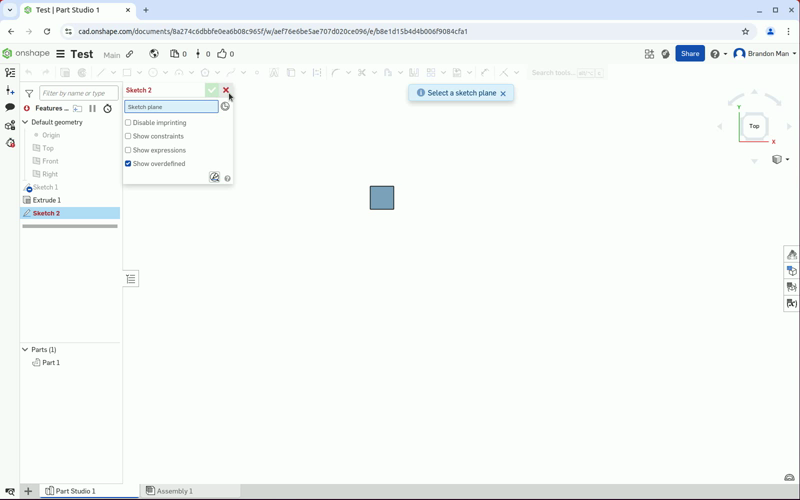
mouse_move(73, 150)
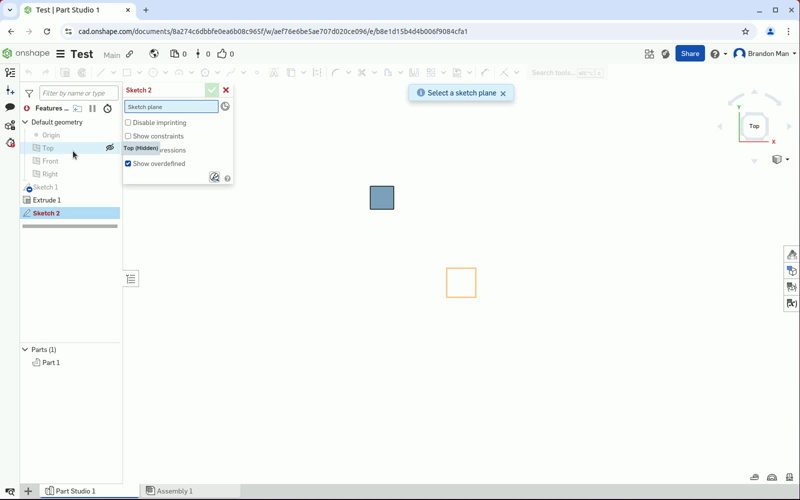
click(73, 150)
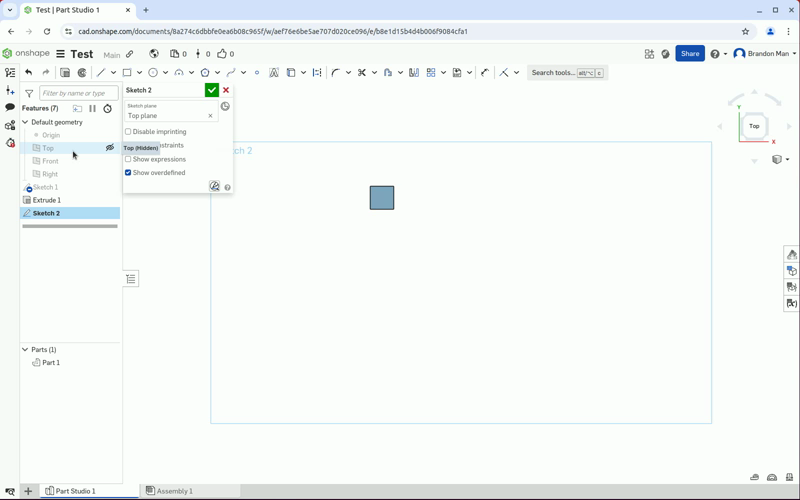
mouse_move(73, 352)
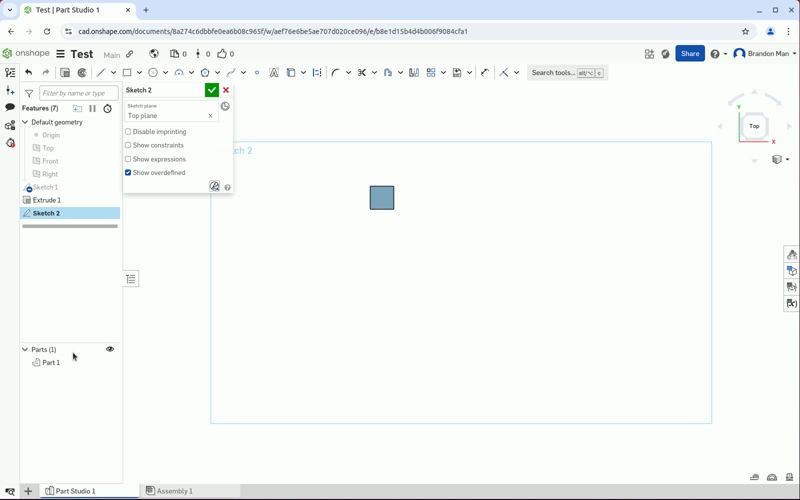
key(y)
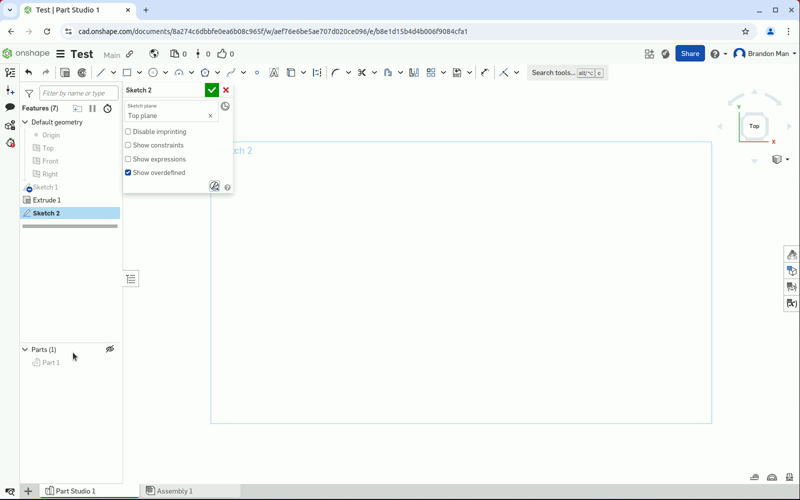
key(l)
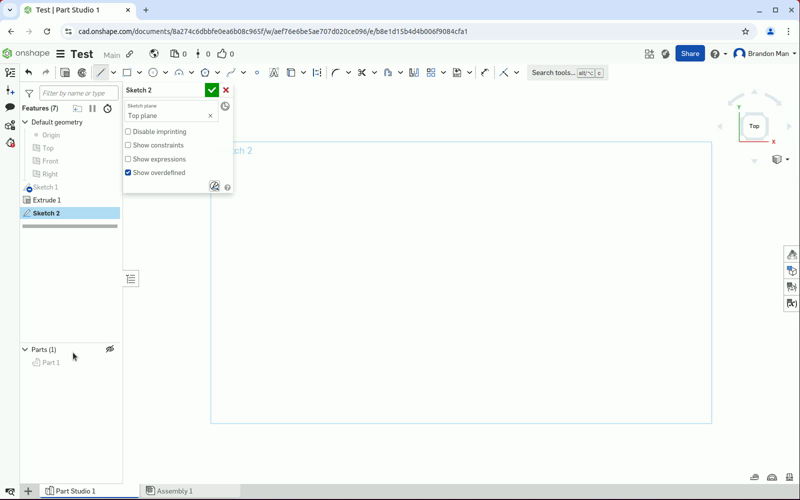
key_down(shift)
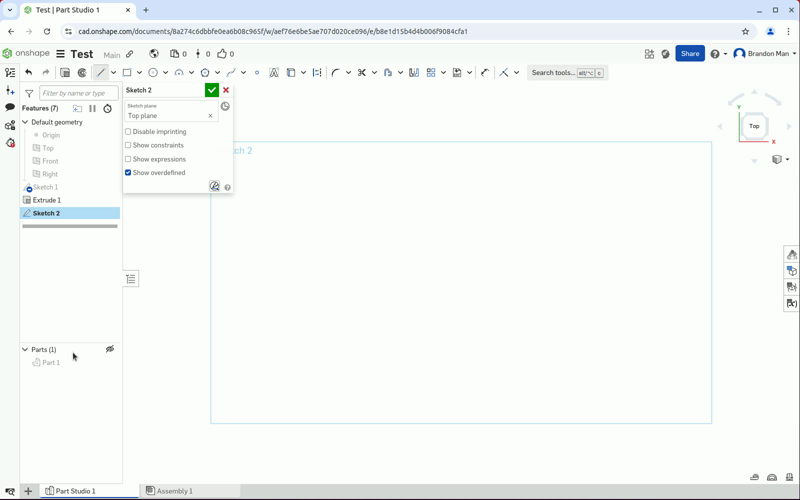
mouse_move(348, 254)
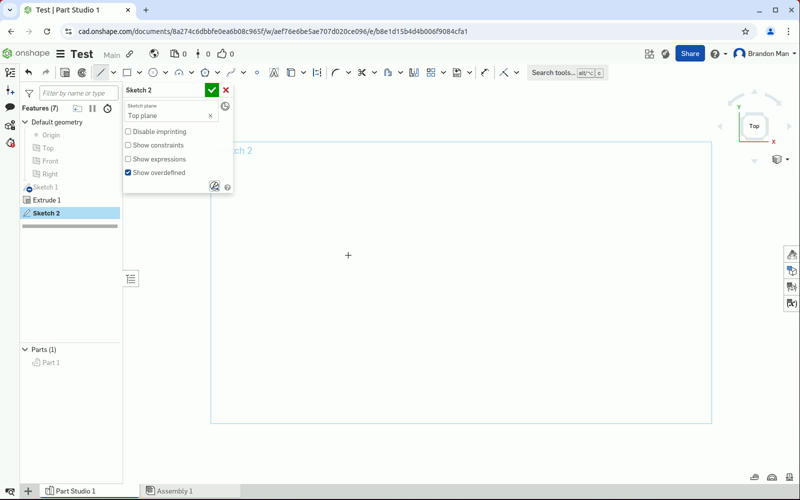
click(348, 254)
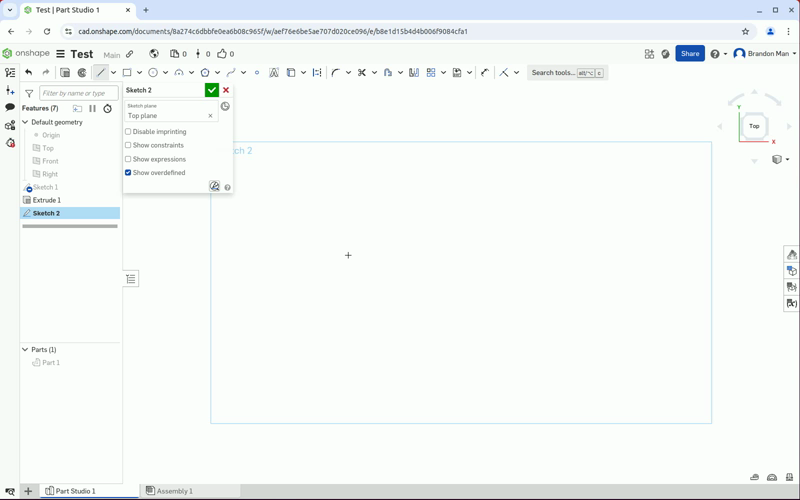
key_up(shift)
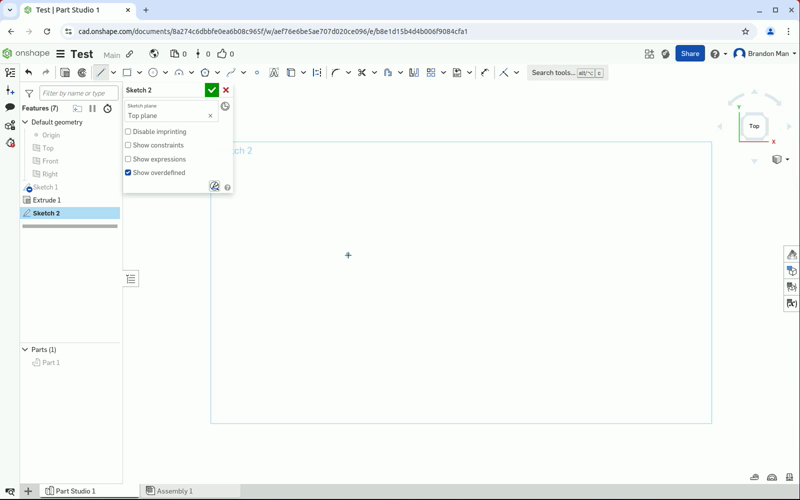
key_down(shift)
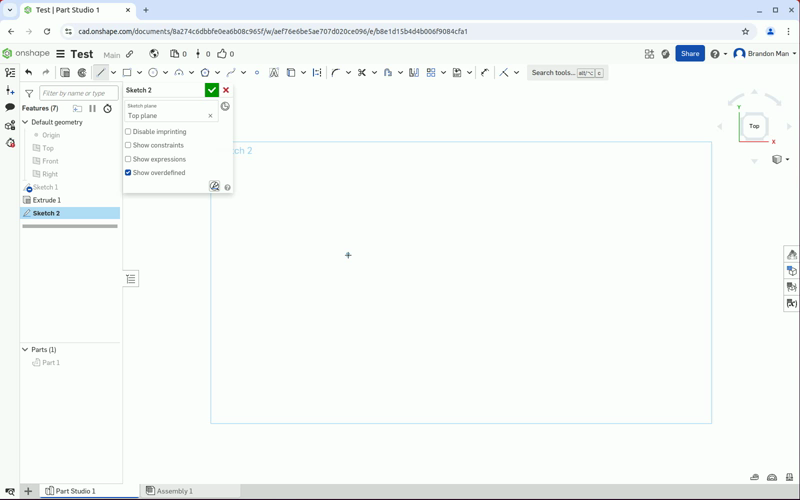
mouse_move(378, 254)
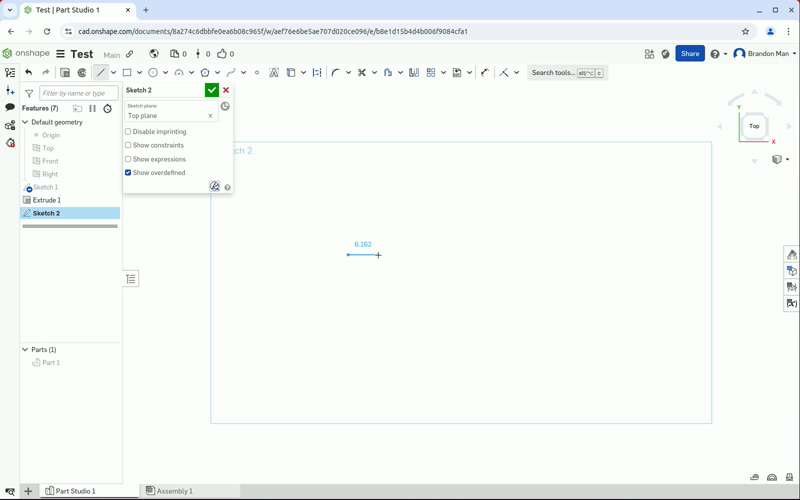
mouse_move(371, 254)
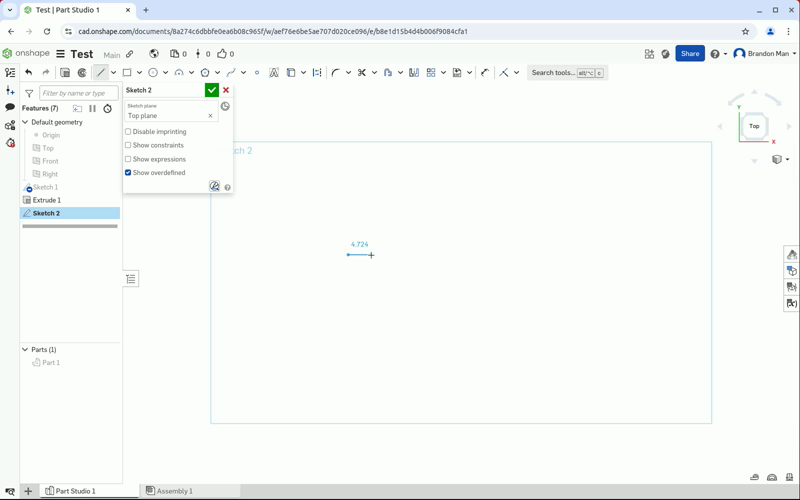
click(371, 254)
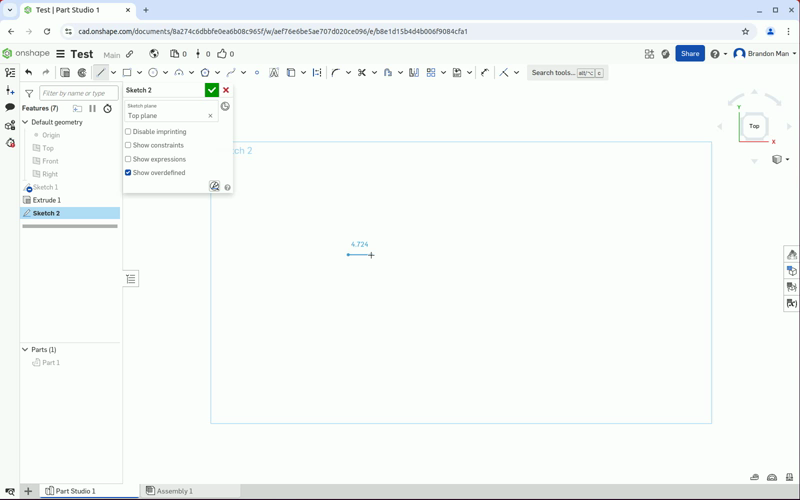
key_up(shift)
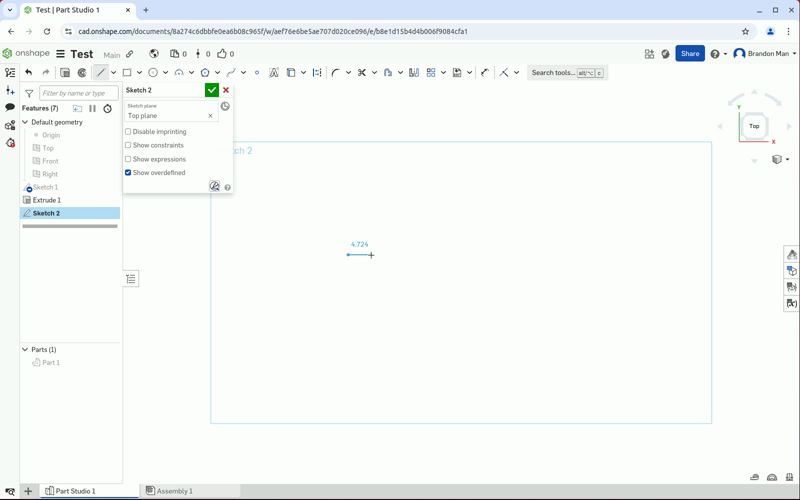
key_down(shift)
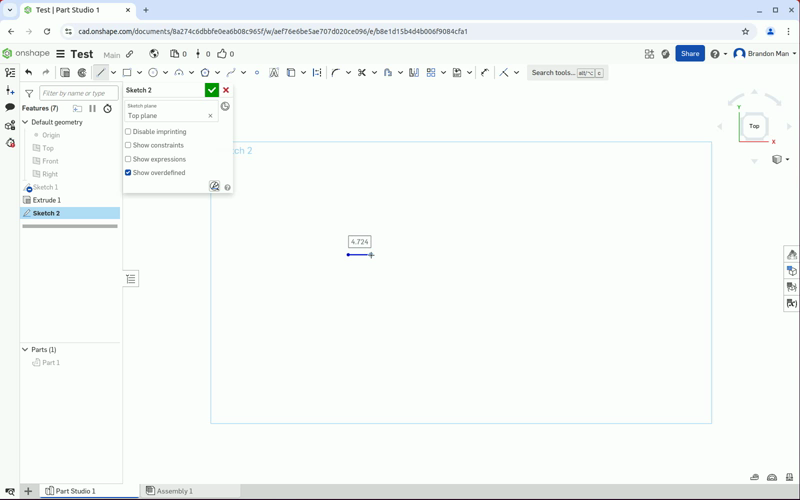
mouse_move(401, 254)
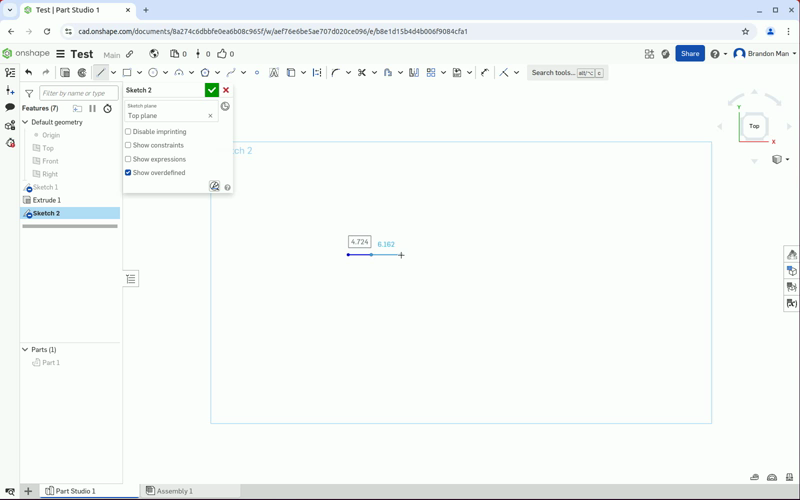
mouse_move(371, 231)
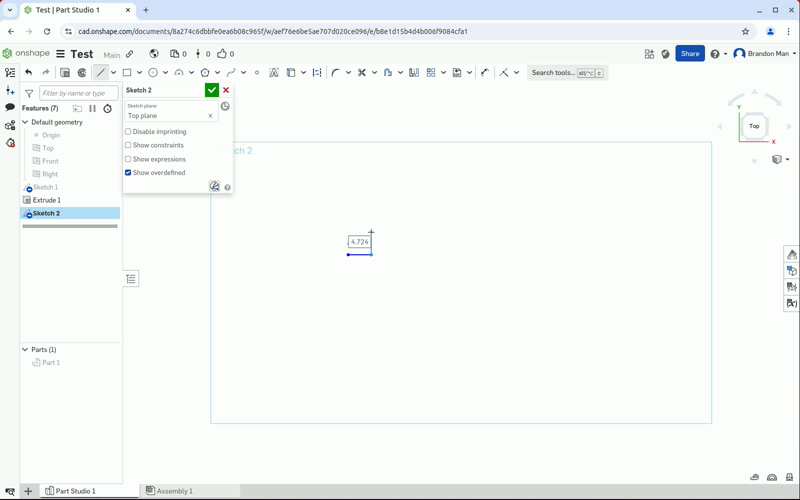
click(371, 231)
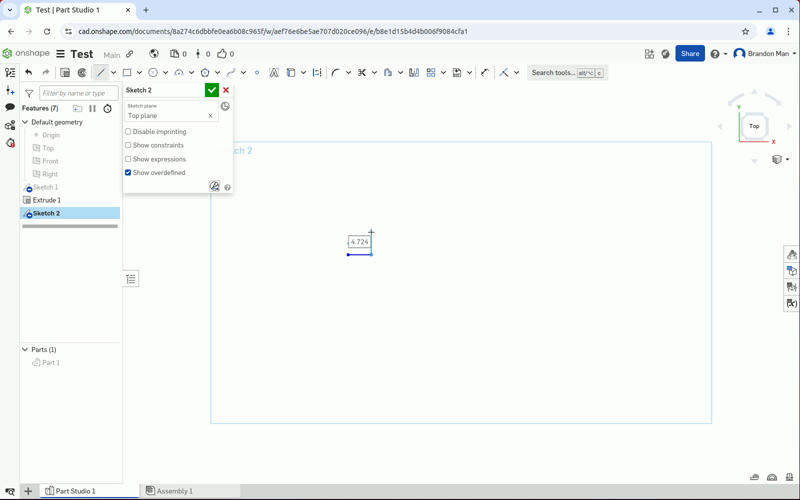
key_up(shift)
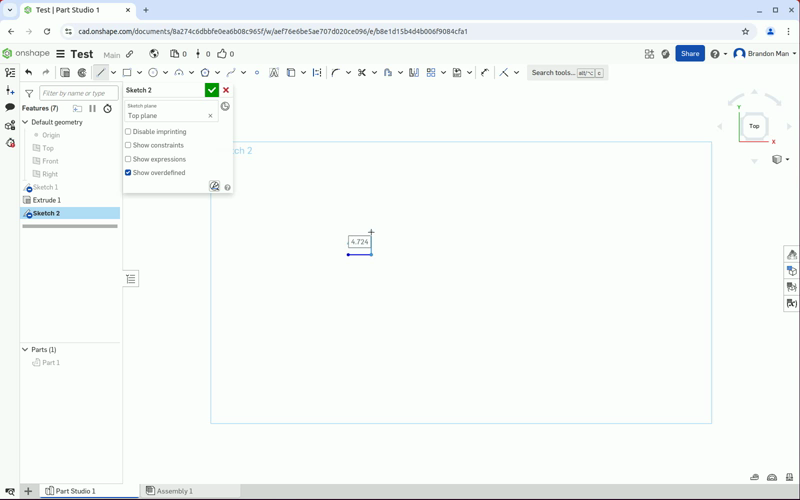
key_down(shift)
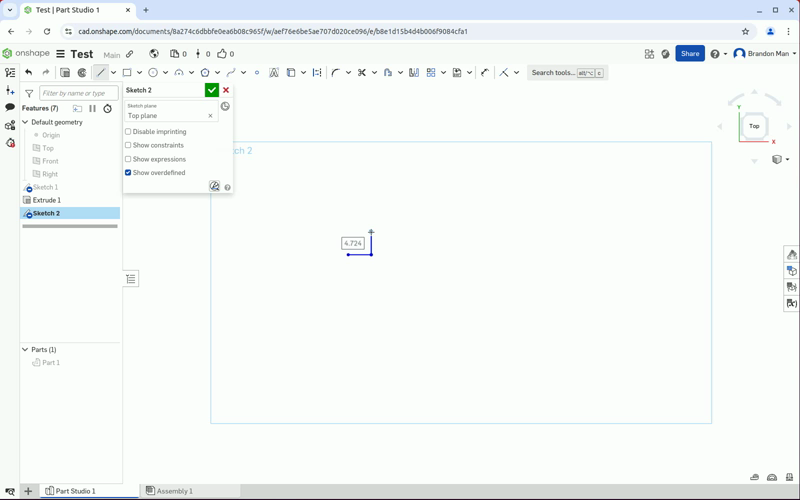
mouse_move(401, 231)
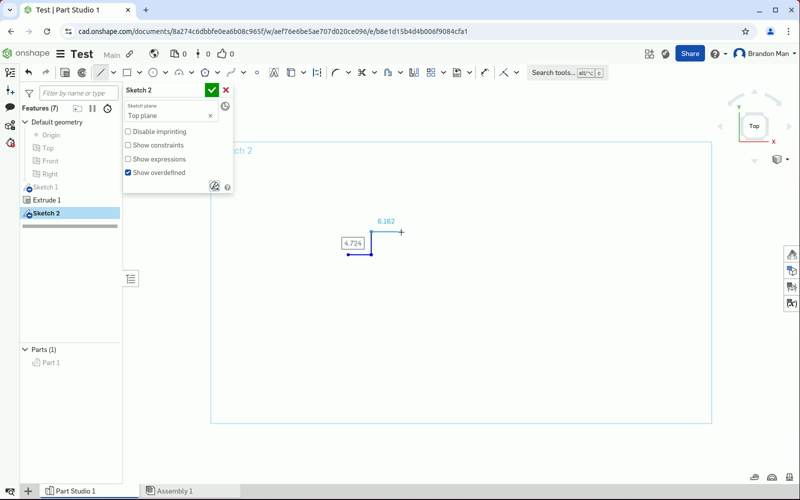
mouse_move(348, 231)
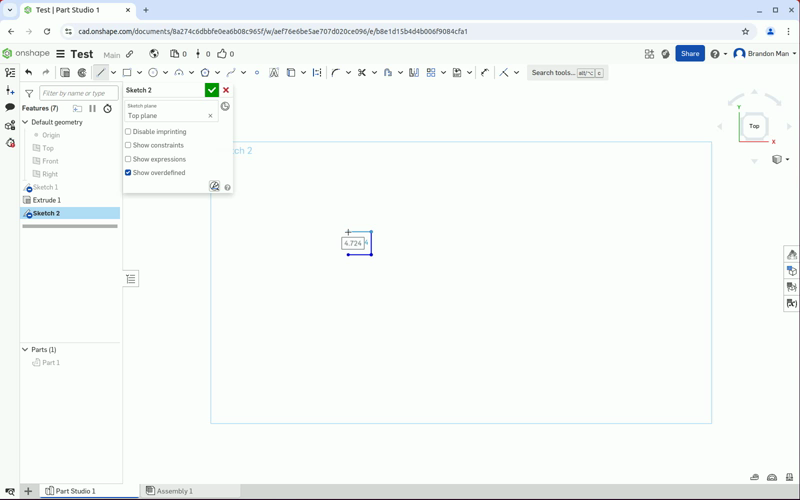
click(348, 231)
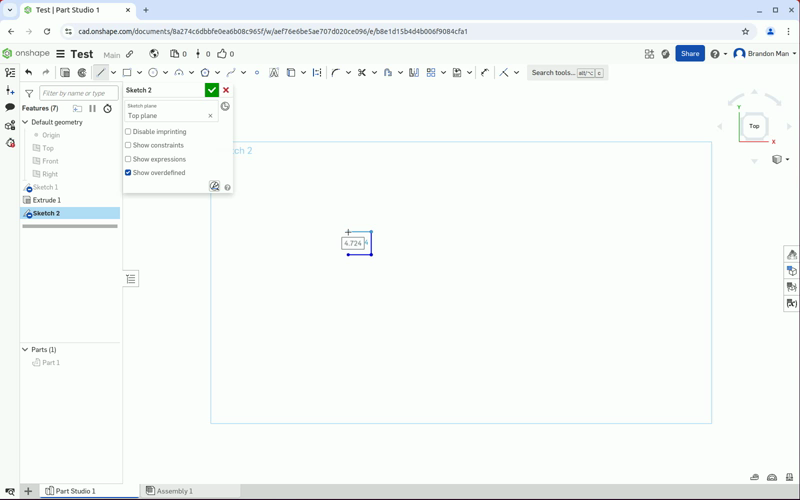
key_up(shift)
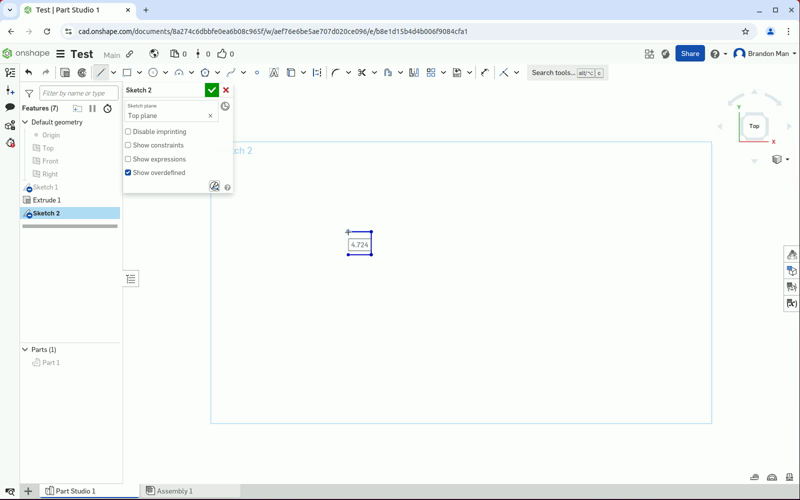
mouse_move(378, 231)
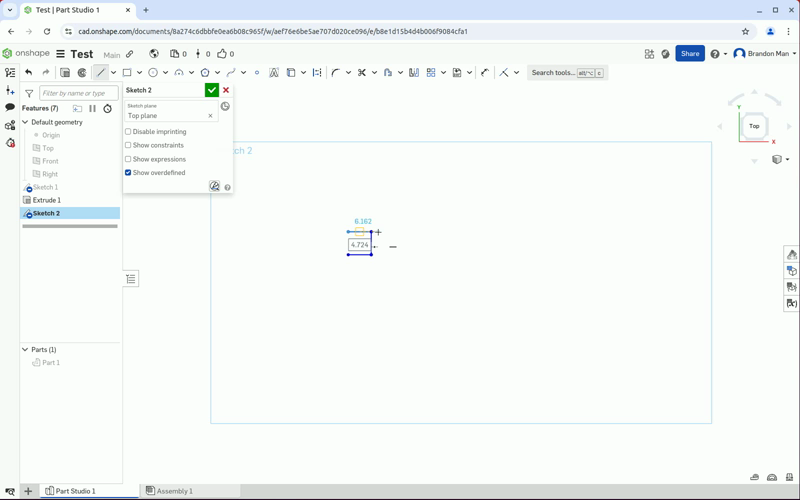
key_down(shift)
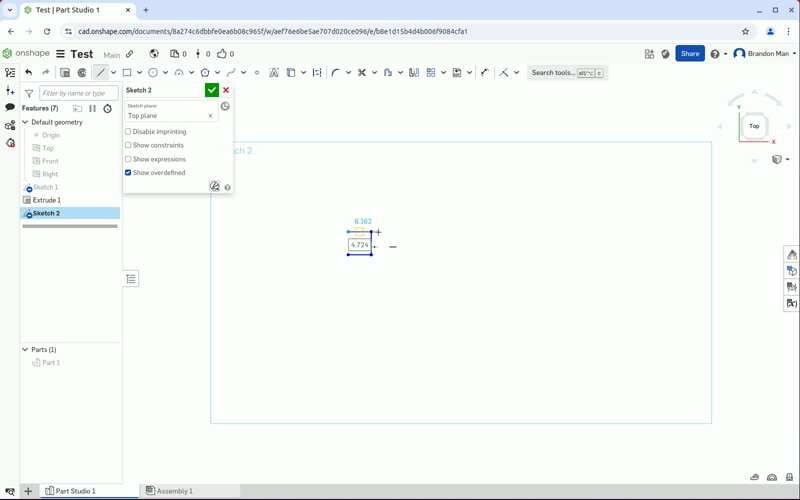
mouse_move(348, 254)
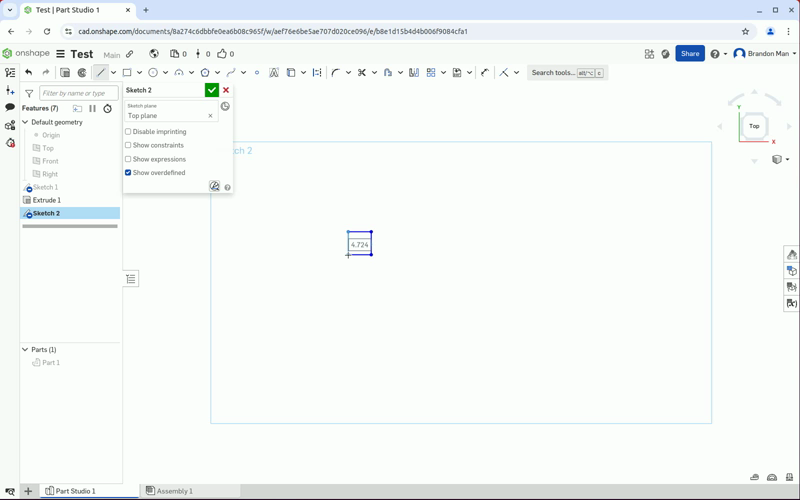
key_up(shift)
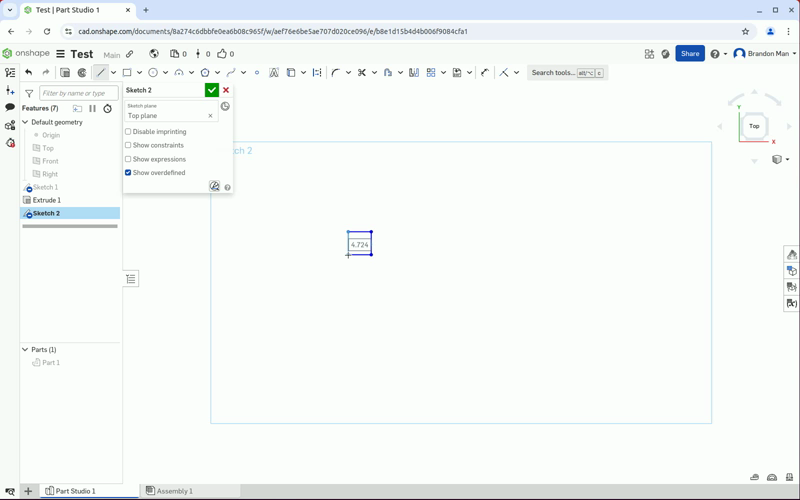
click(348, 254)
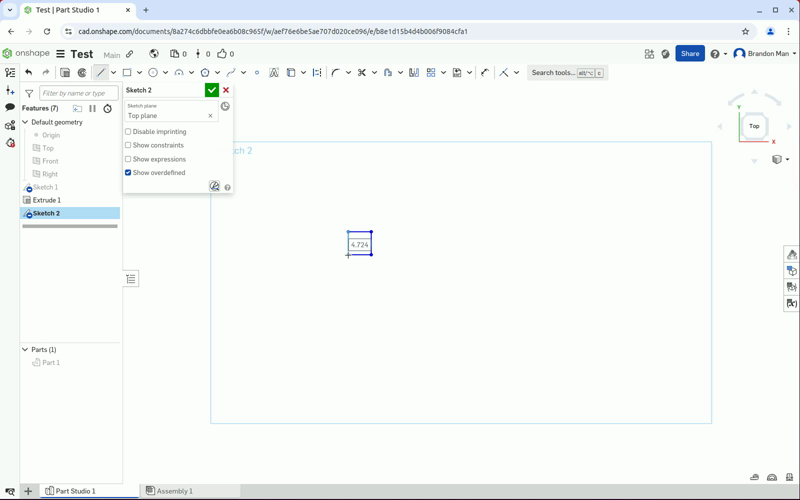
key(esc)
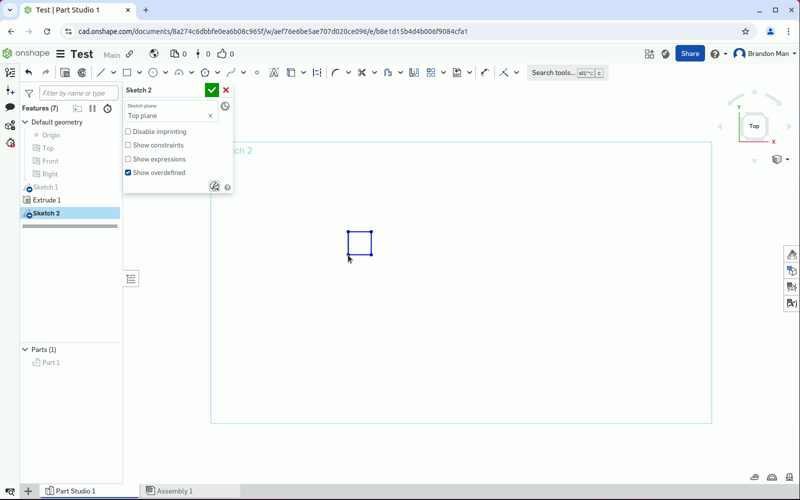
mouse_move(358, 241)
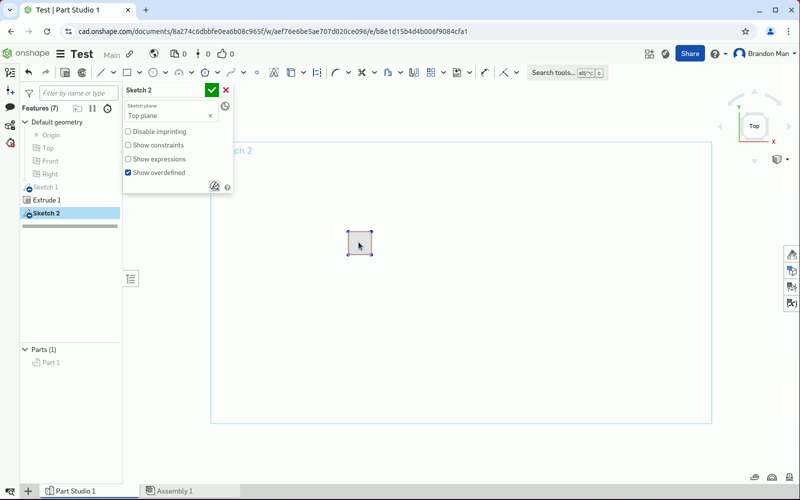
scroll(6)
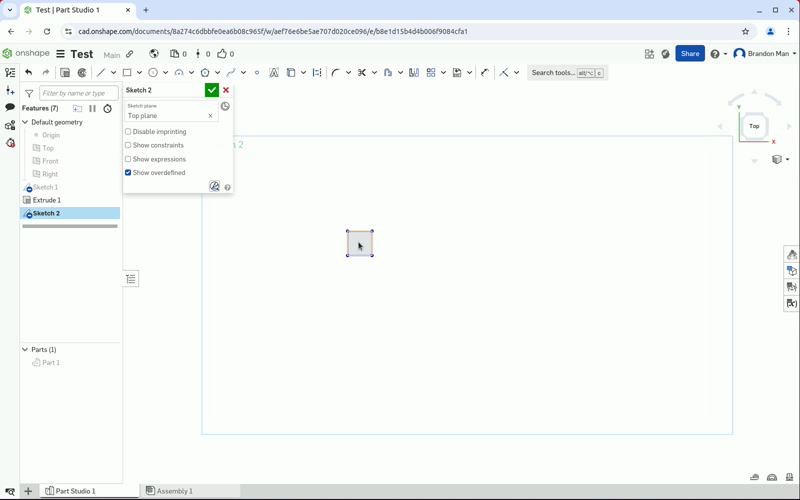
scroll(6)
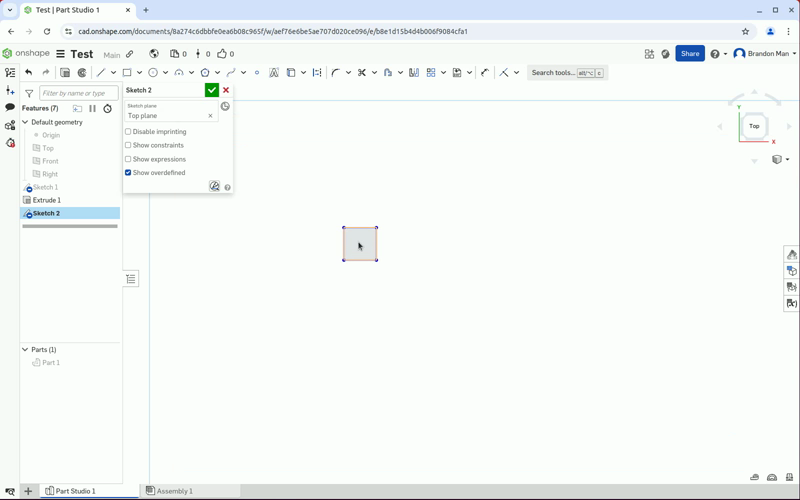
scroll(6)
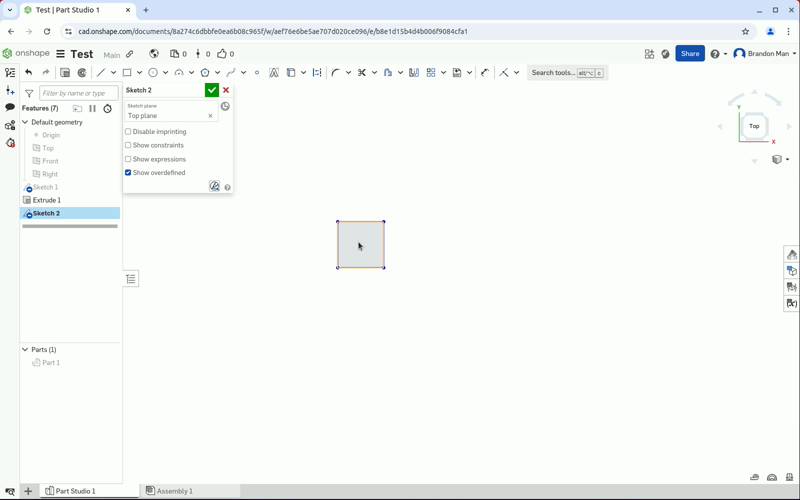
scroll(6)
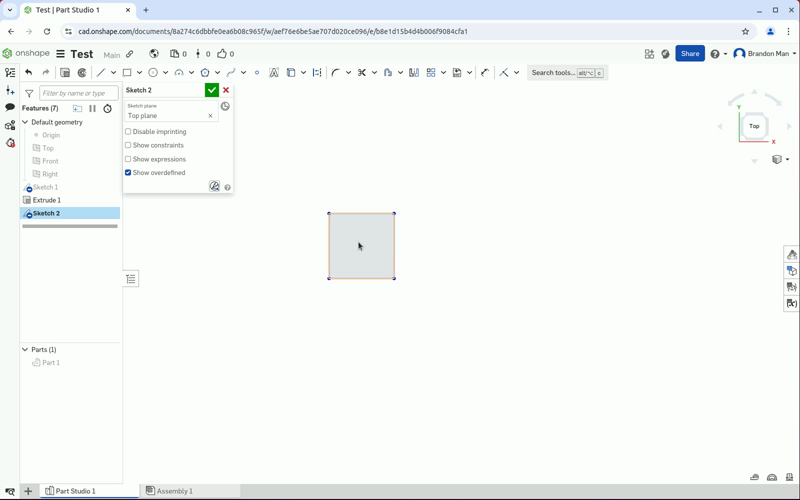
scroll(6)
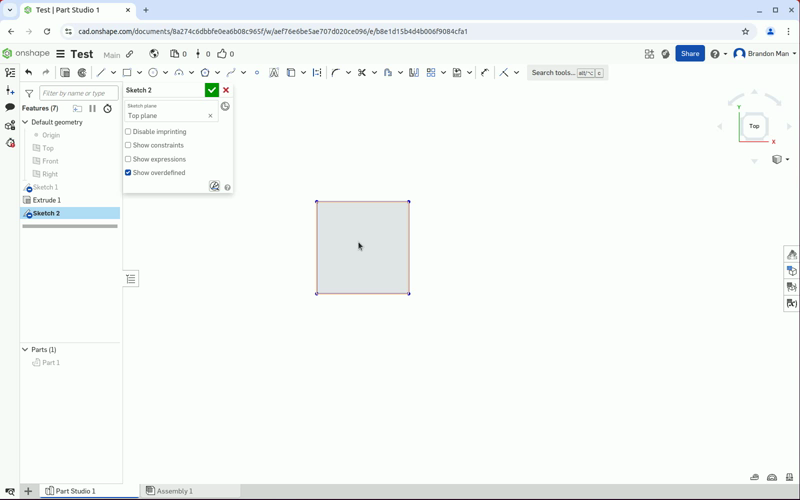
scroll(6)
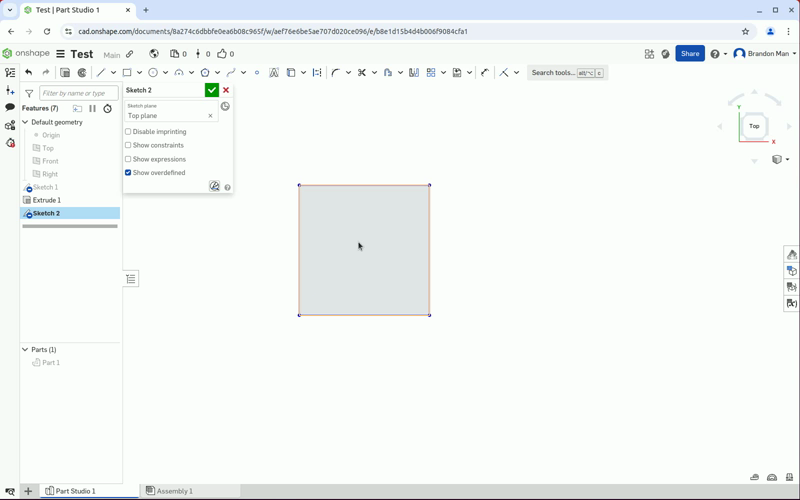
scroll(6)
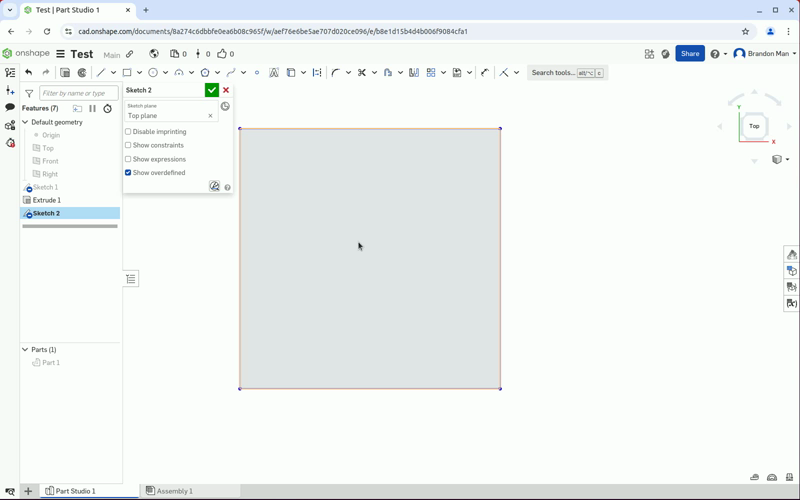
click(358, 241)
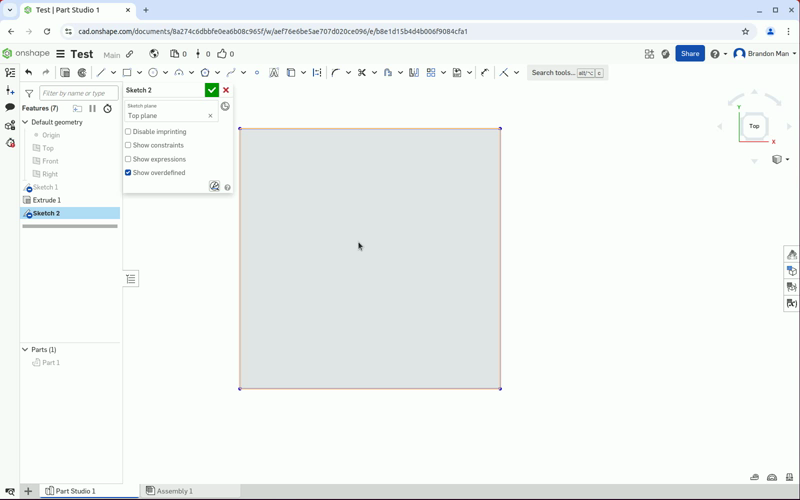
scroll(-6)
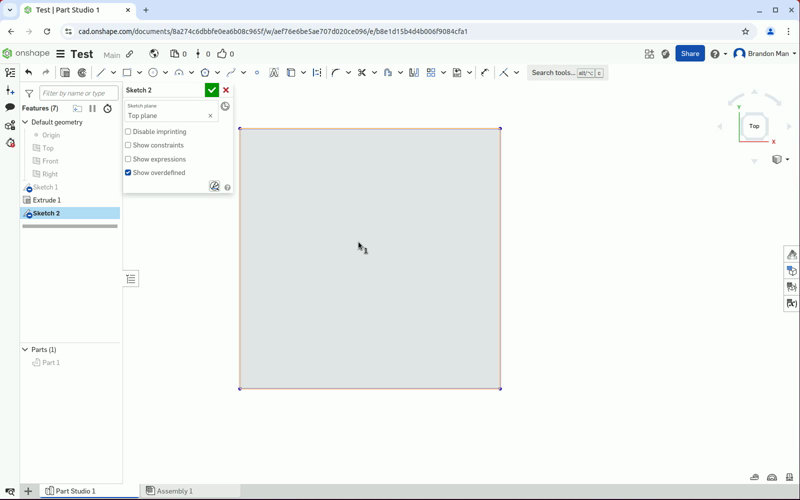
scroll(-6)
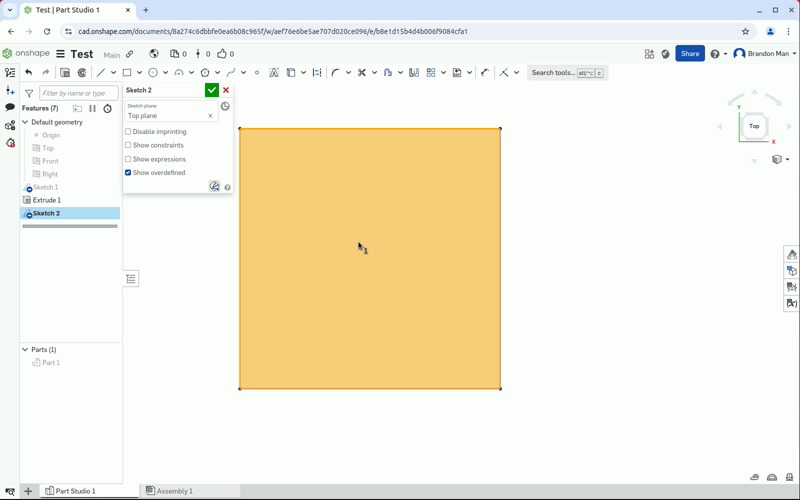
scroll(-6)
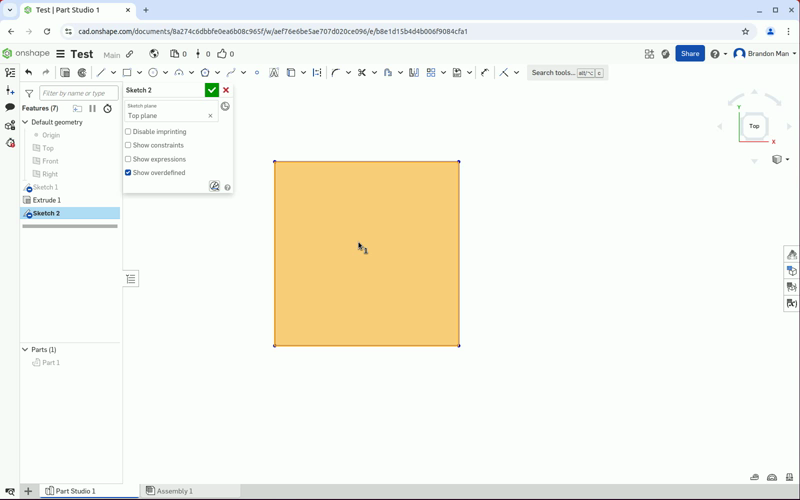
scroll(-6)
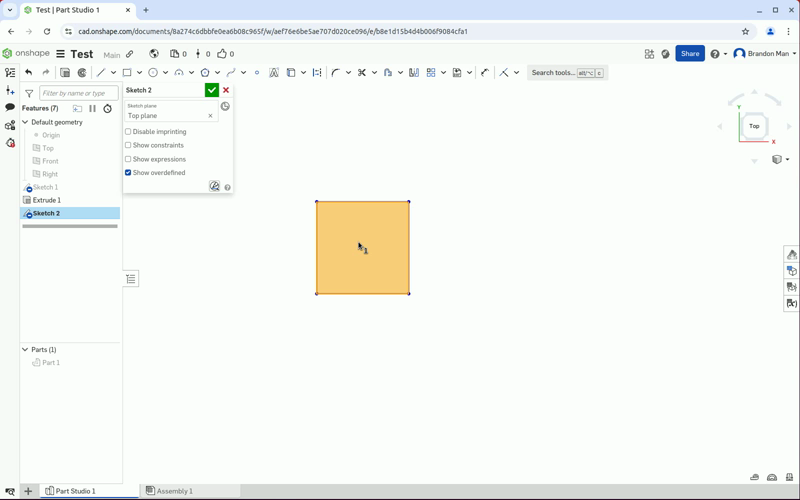
scroll(-6)
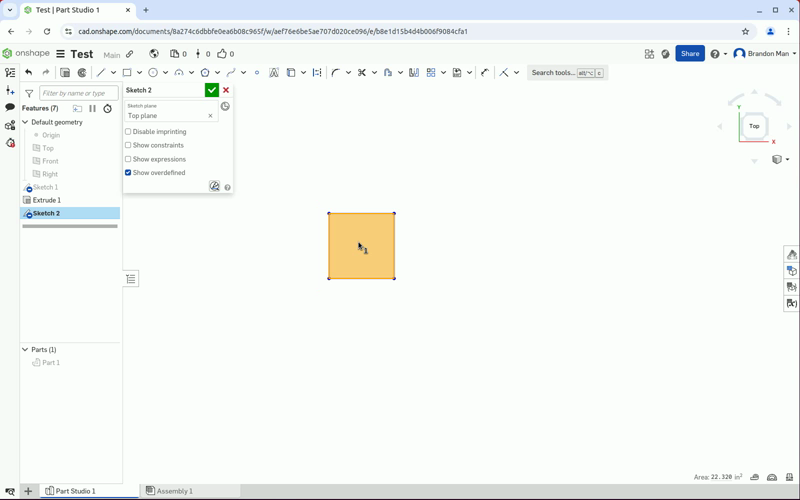
scroll(-6)
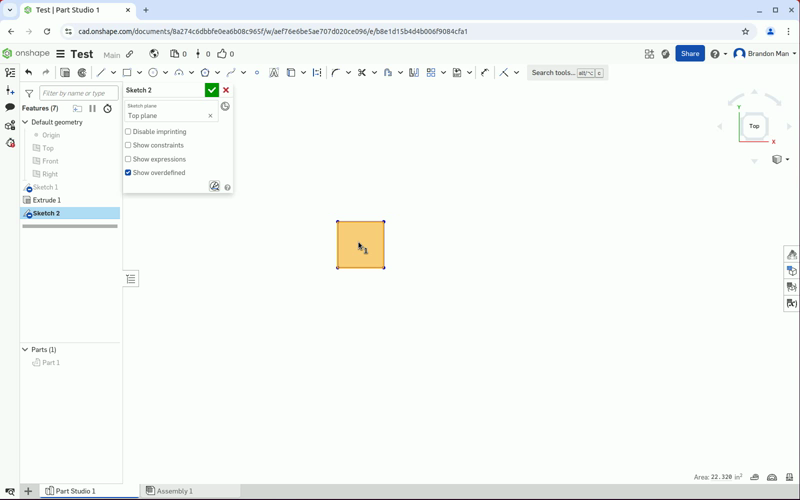
scroll(-6)
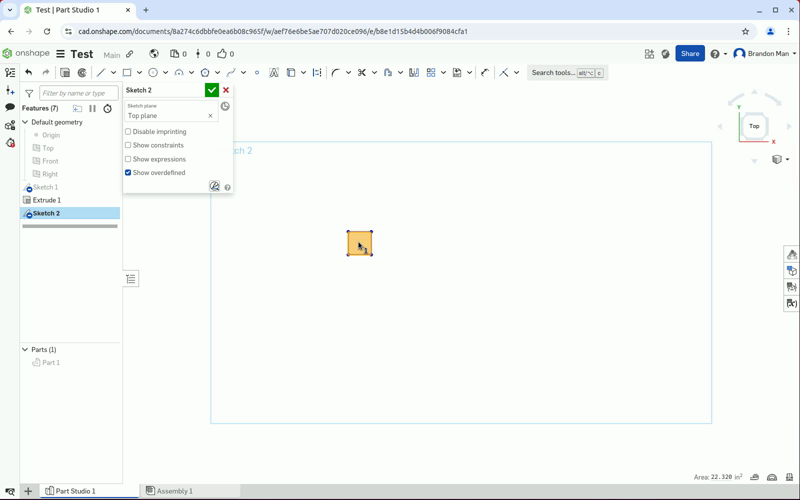
mouse_move(73, 352)
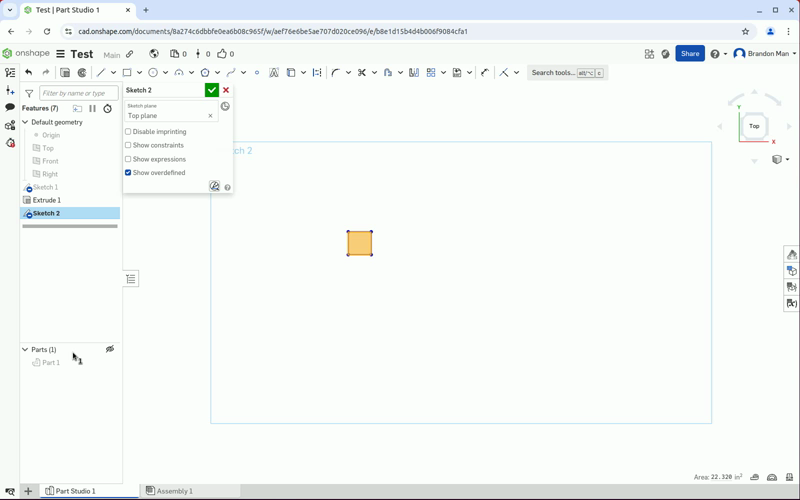
key(shift+y)
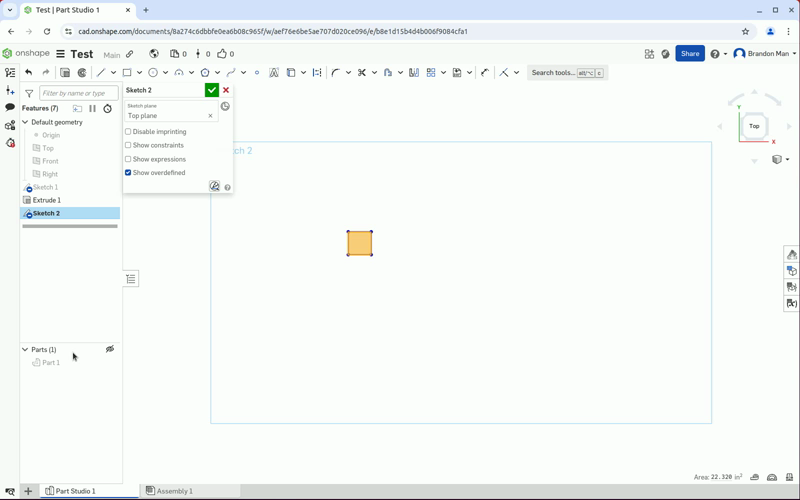
key(shift+e)
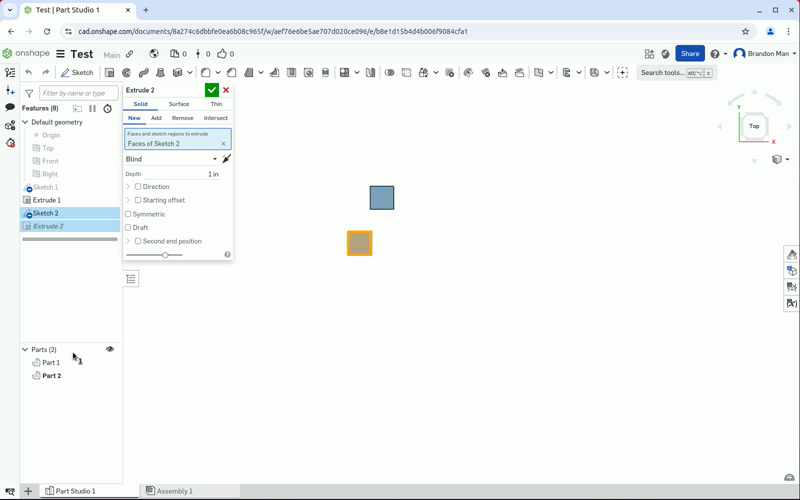
mouse_move(143, 106)
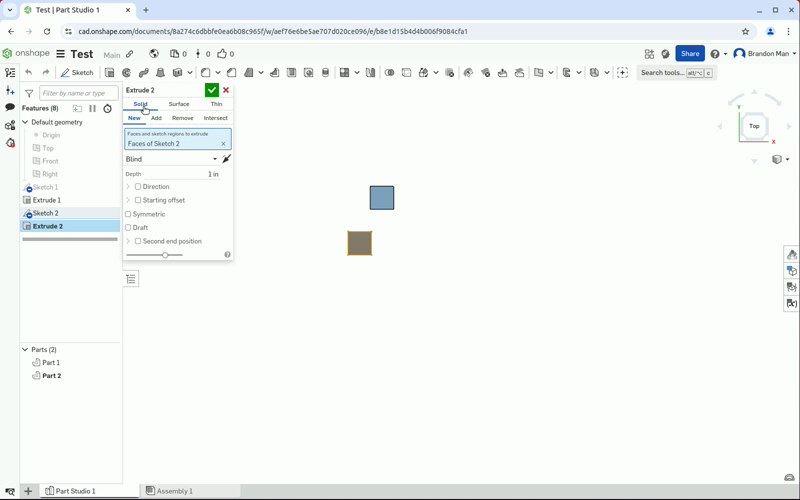
click(143, 106)
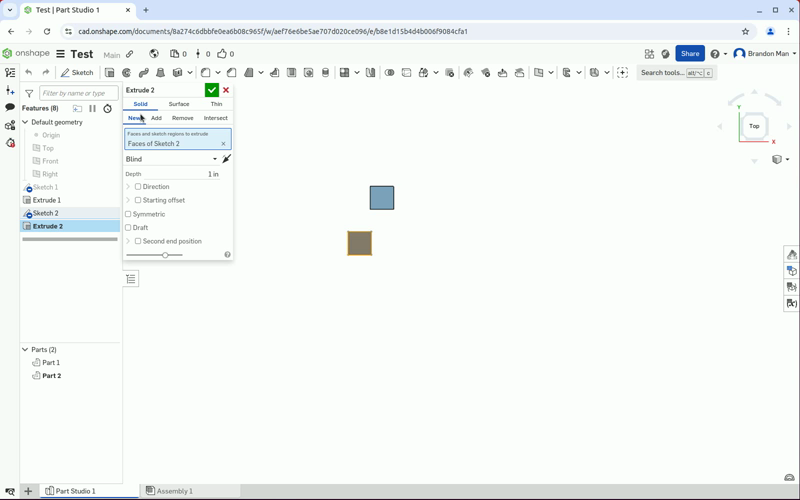
mouse_move(137, 120)
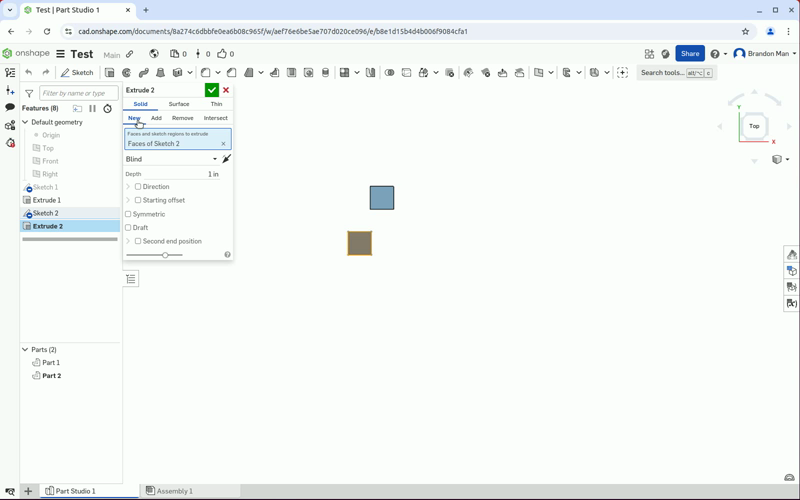
click(137, 120)
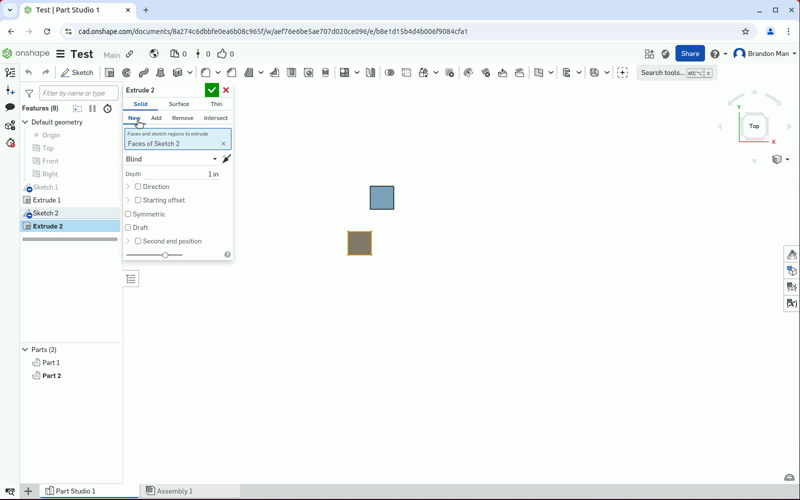
key(tab, 4)
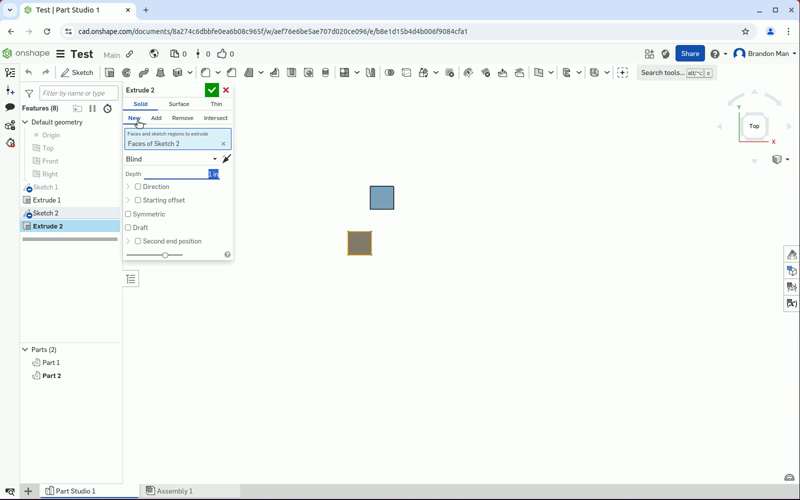
text(4.574)
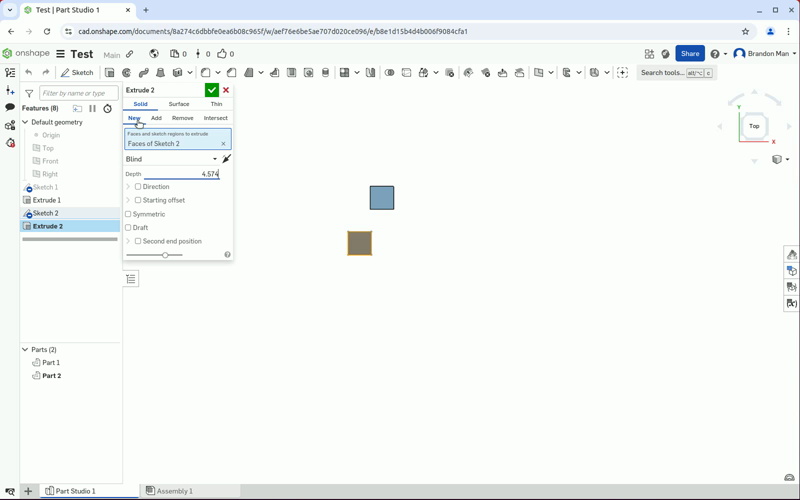
key(enter)
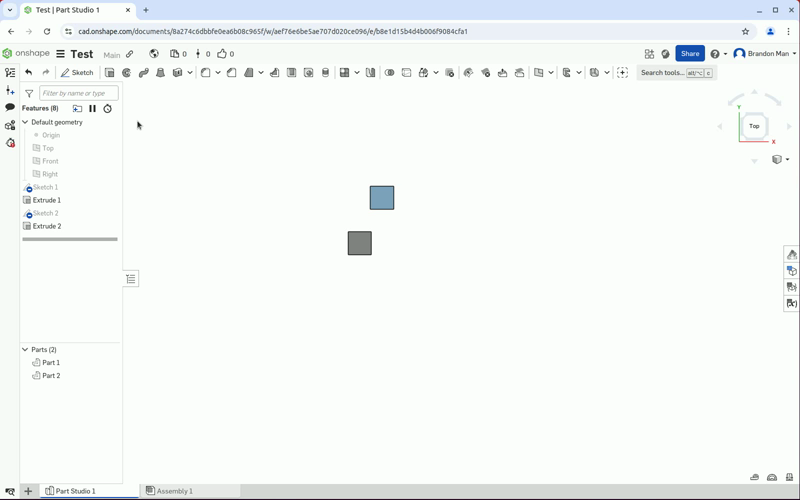
key(shift+h)
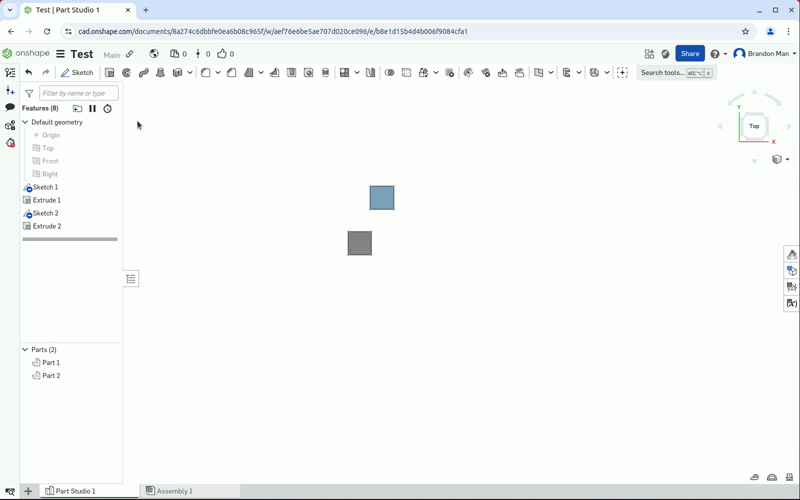
key(shift+h)
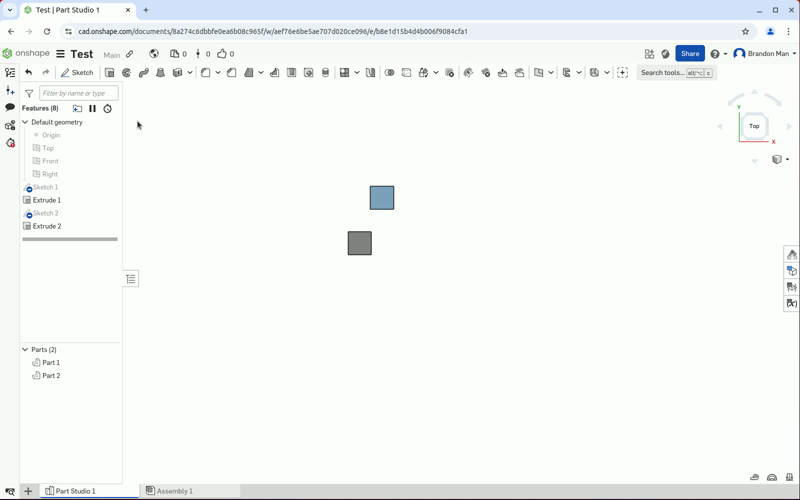
mouse_move(73, 189)
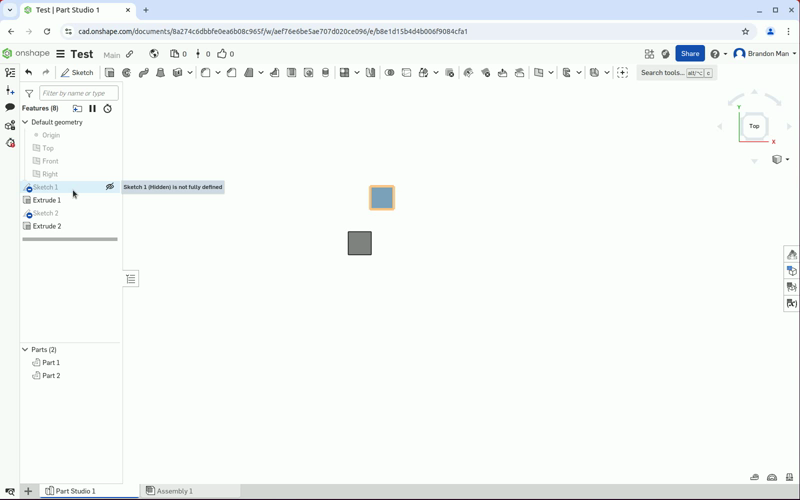
click(73, 189)
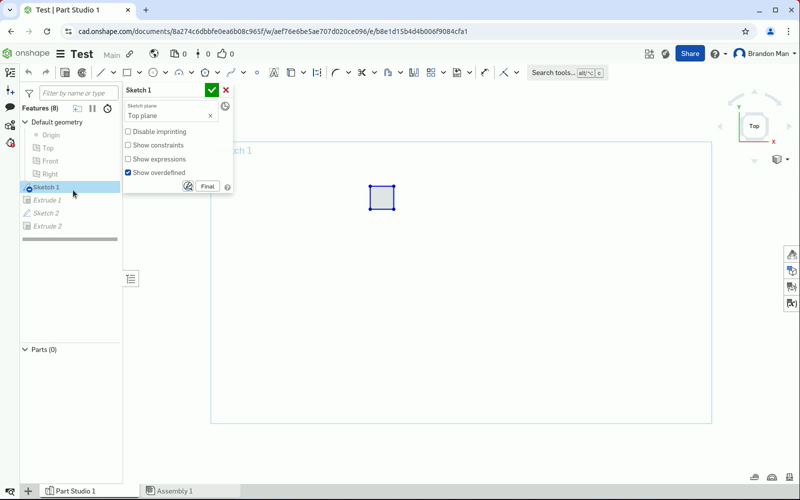
mouse_move(229, 92)
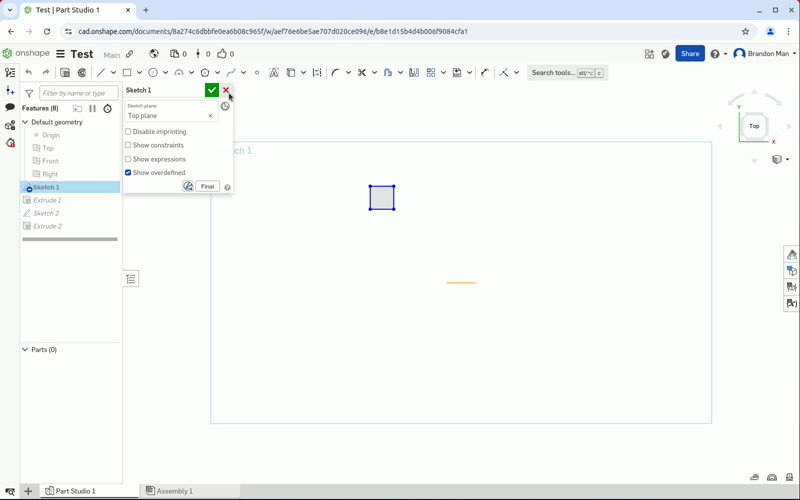
click(229, 92)
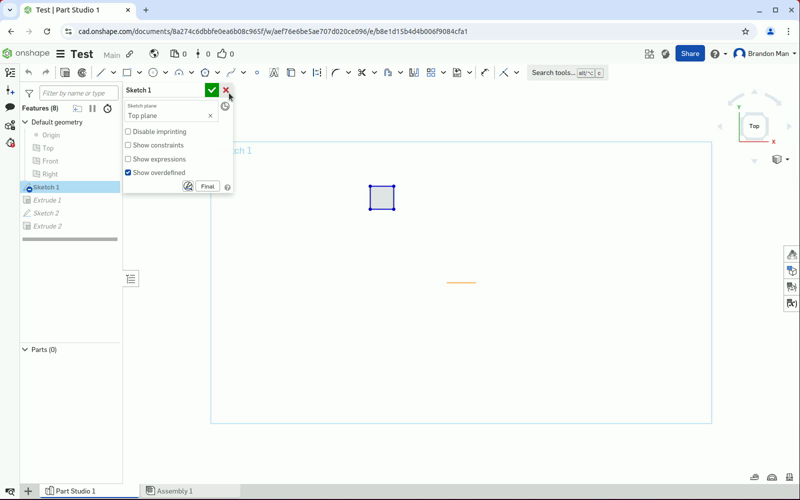
key(shift+s)
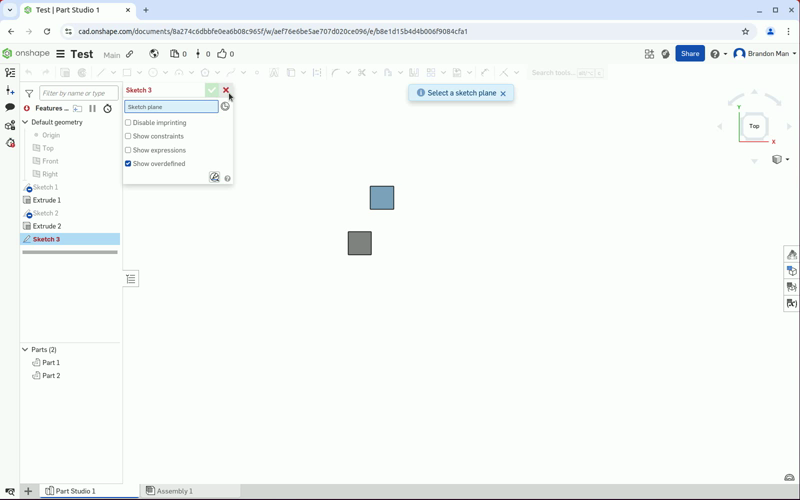
mouse_move(73, 150)
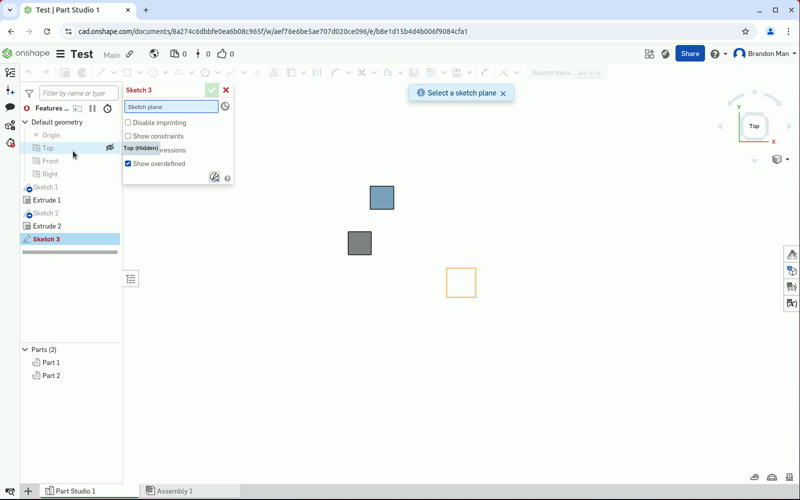
click(73, 150)
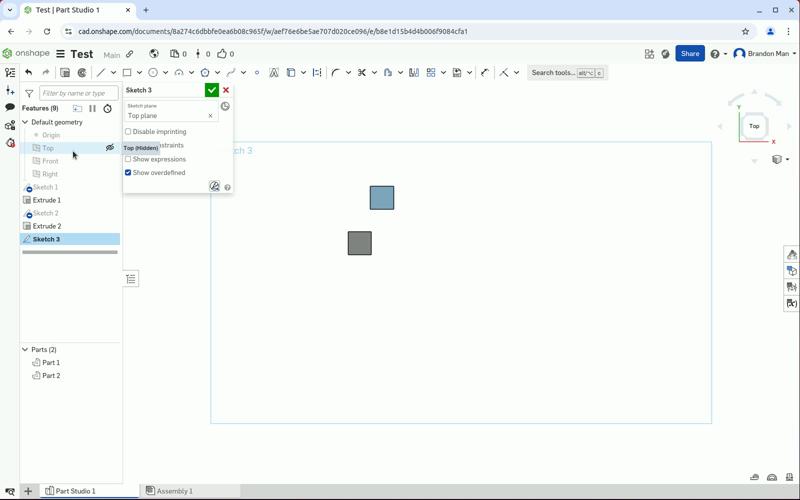
mouse_move(73, 352)
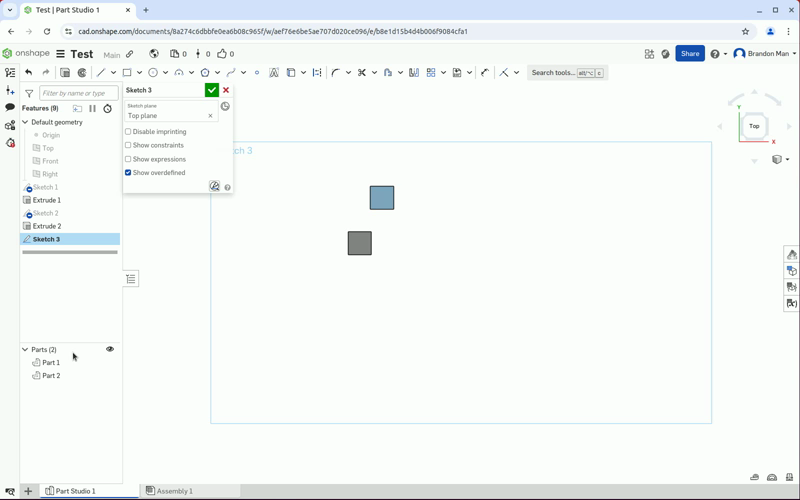
key(y)
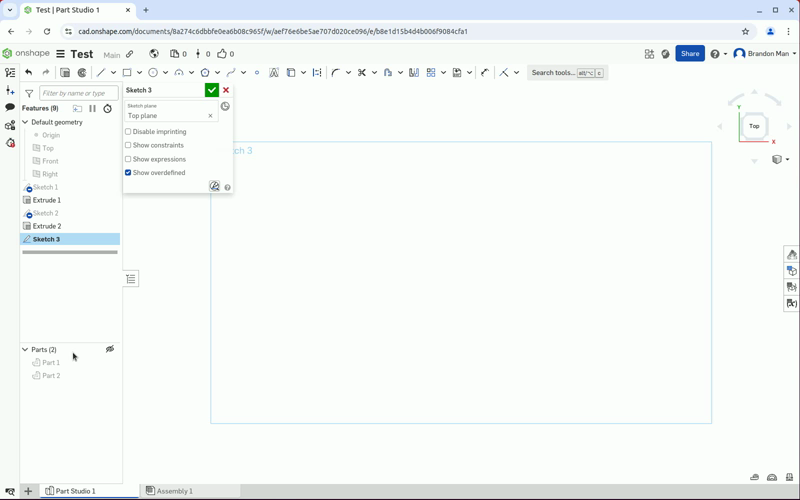
key(l)
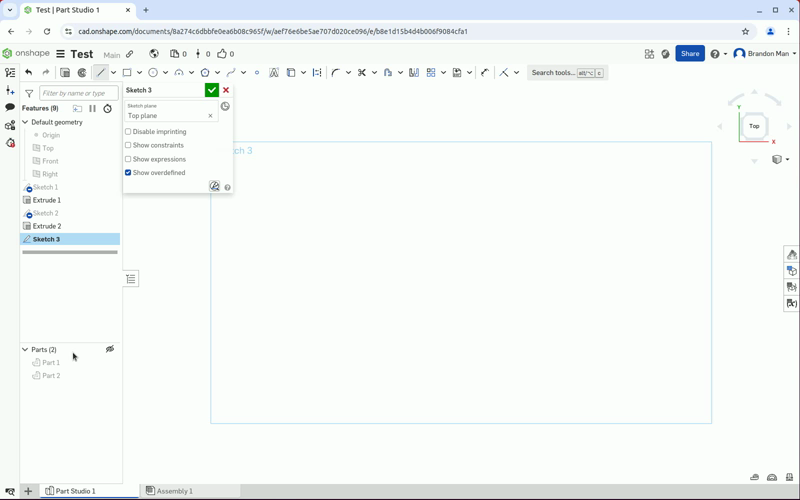
key_down(shift)
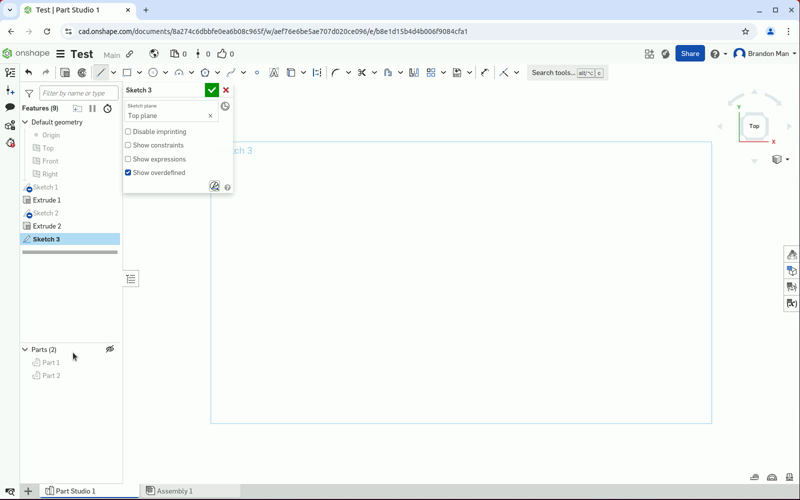
mouse_move(348, 209)
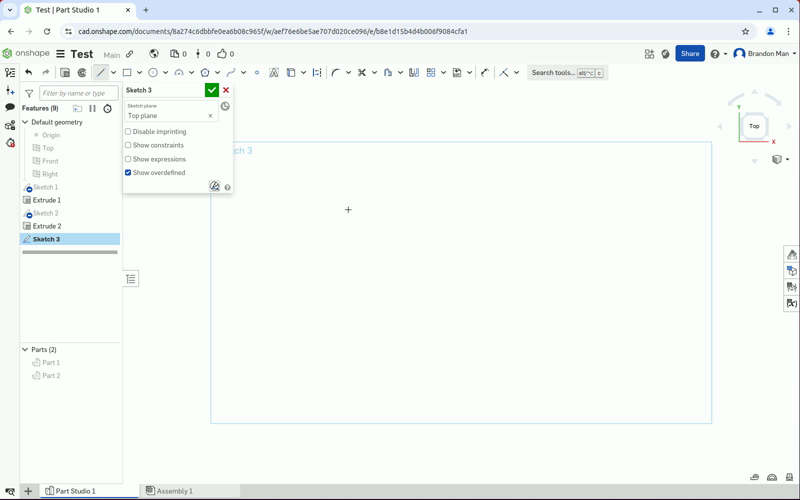
click(348, 209)
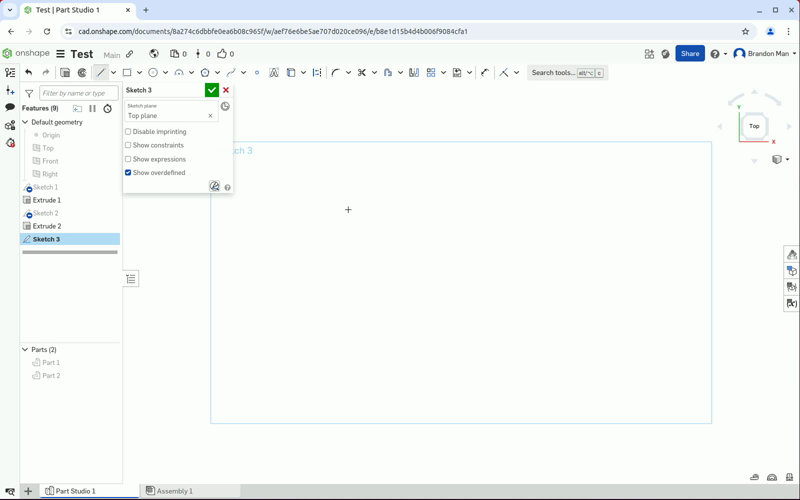
key_up(shift)
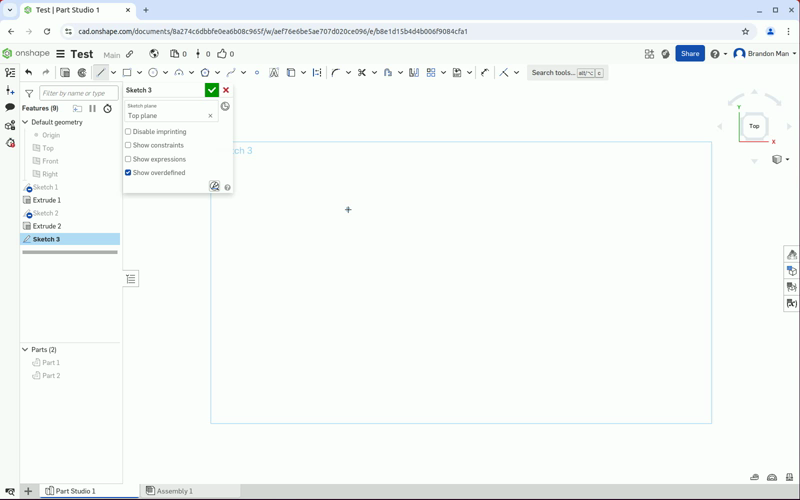
key_down(shift)
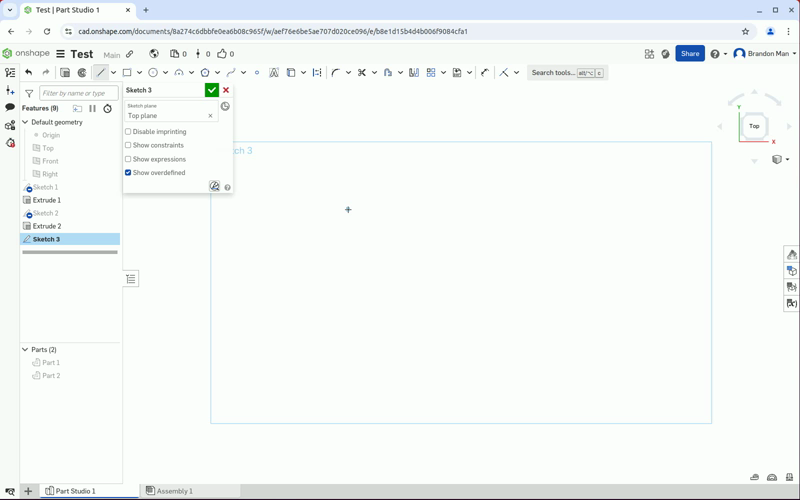
mouse_move(378, 209)
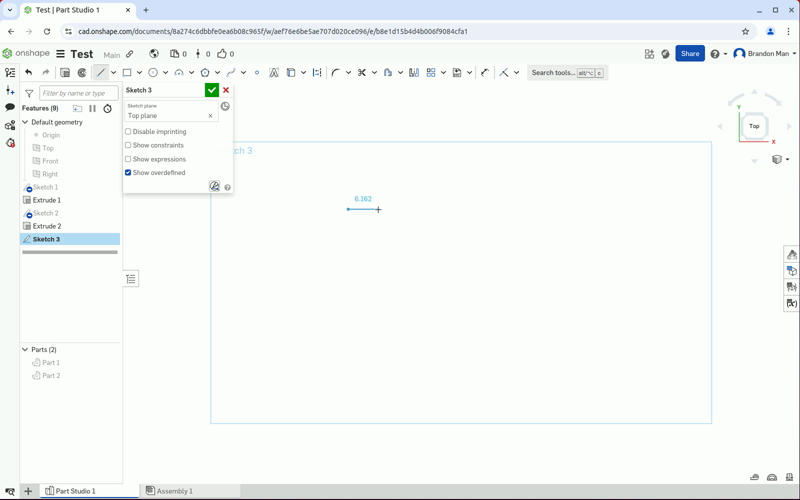
mouse_move(371, 209)
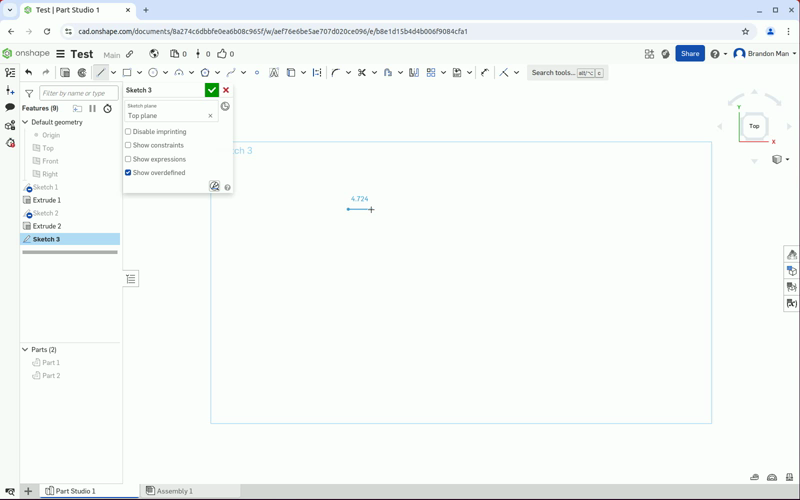
click(371, 209)
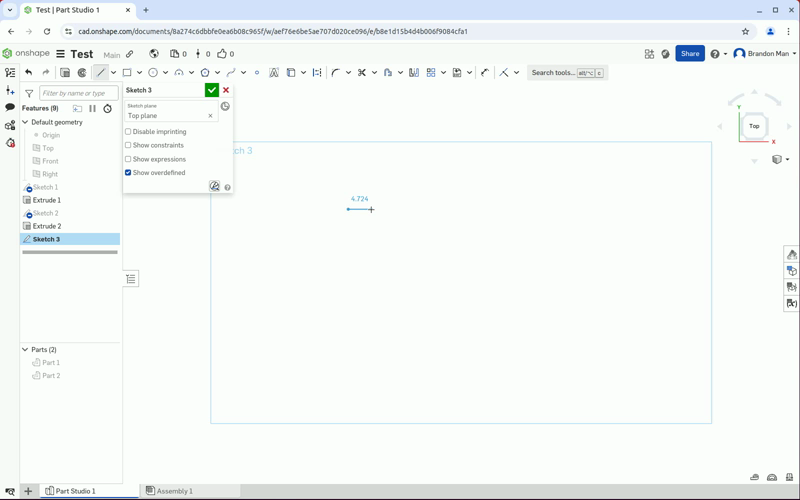
key_up(shift)
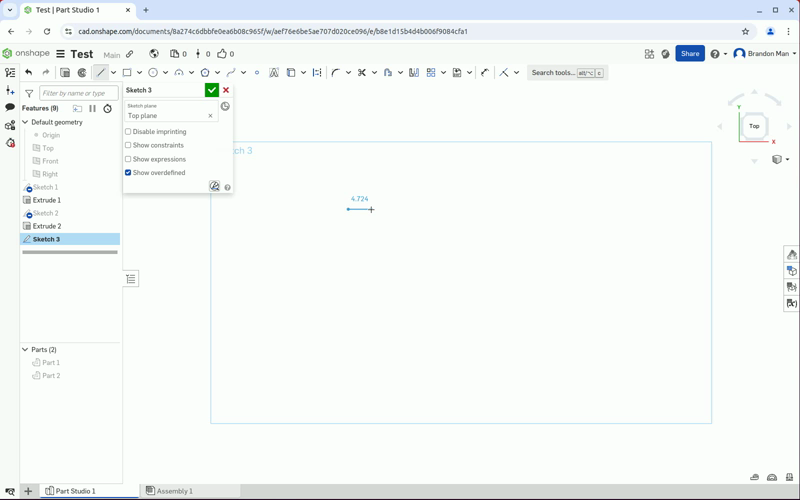
key_down(shift)
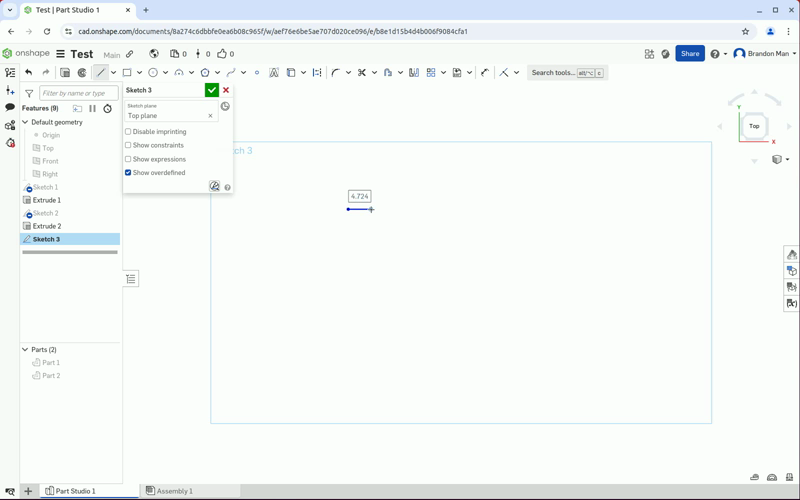
mouse_move(401, 209)
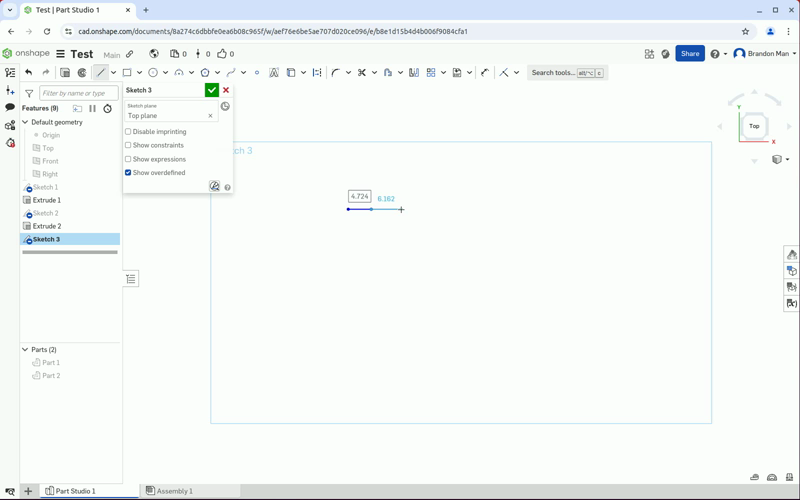
mouse_move(371, 186)
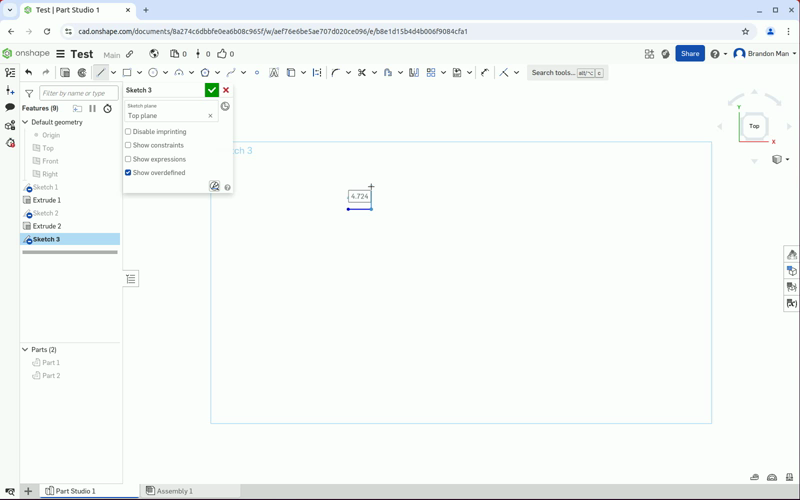
click(371, 186)
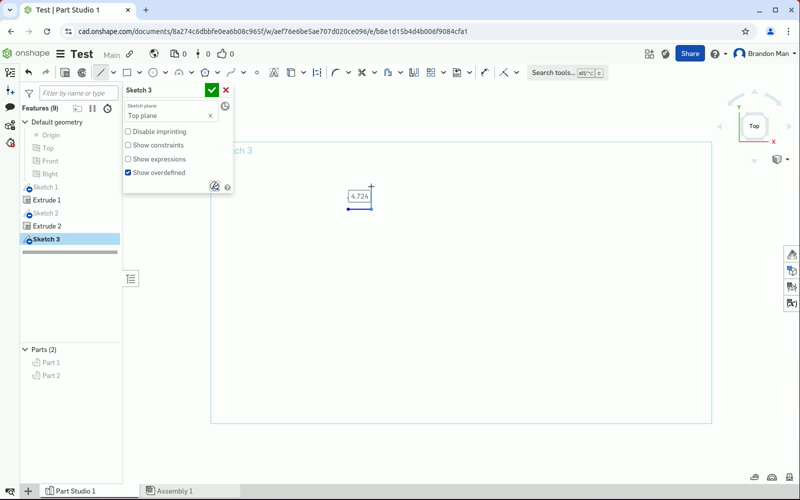
key_up(shift)
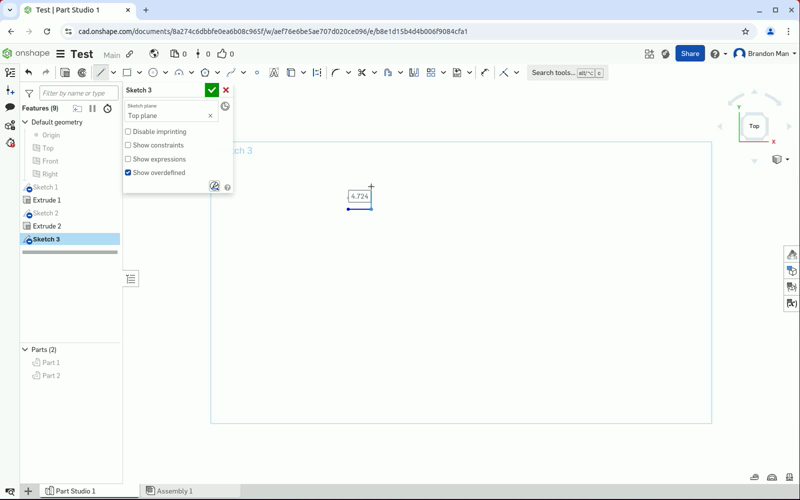
key_down(shift)
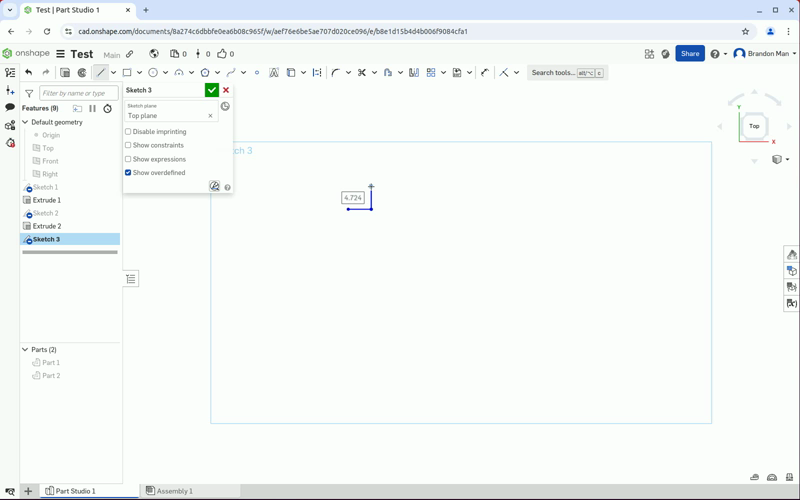
mouse_move(401, 186)
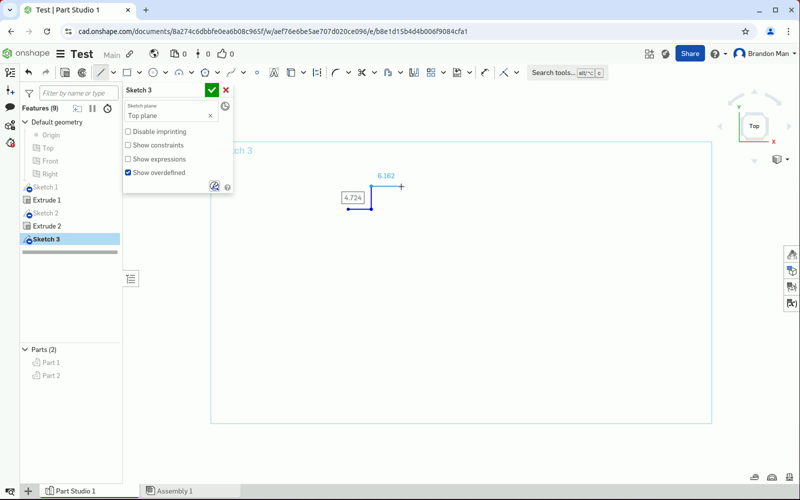
mouse_move(348, 186)
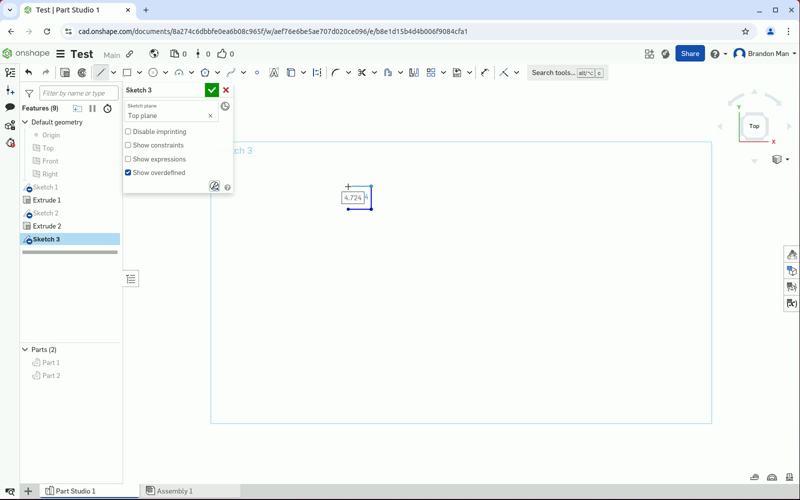
click(348, 186)
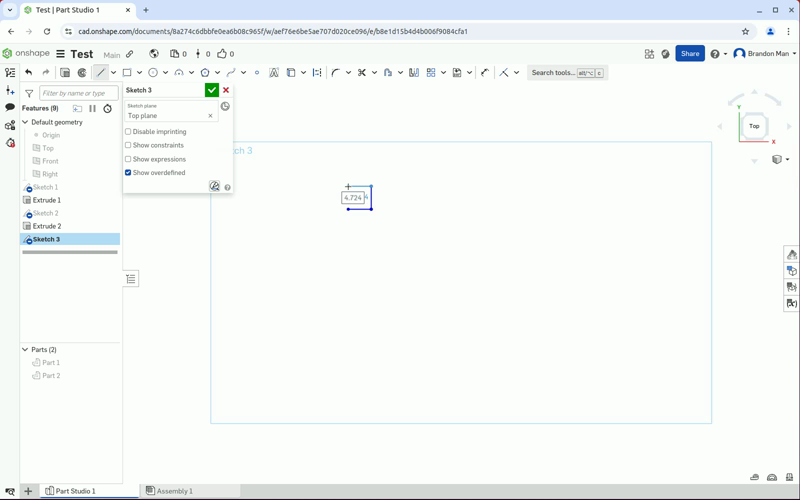
key_up(shift)
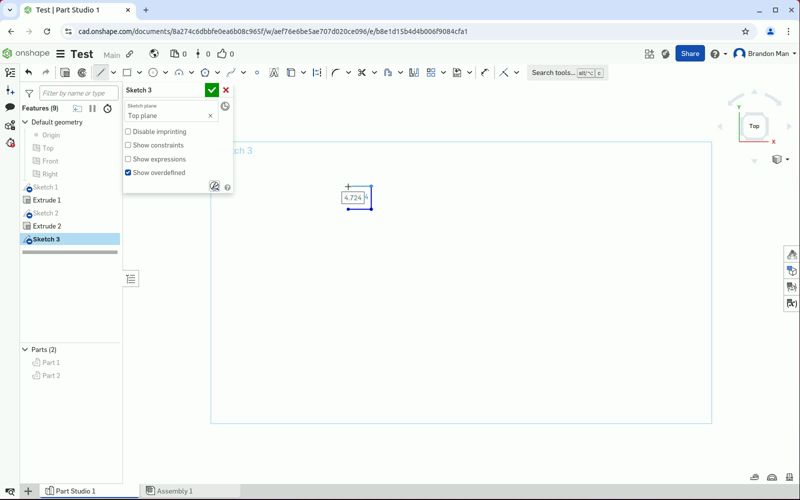
mouse_move(378, 186)
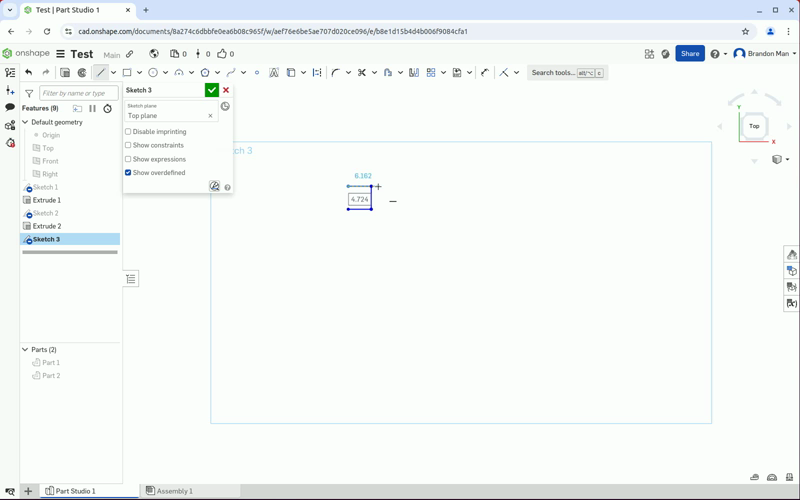
key_down(shift)
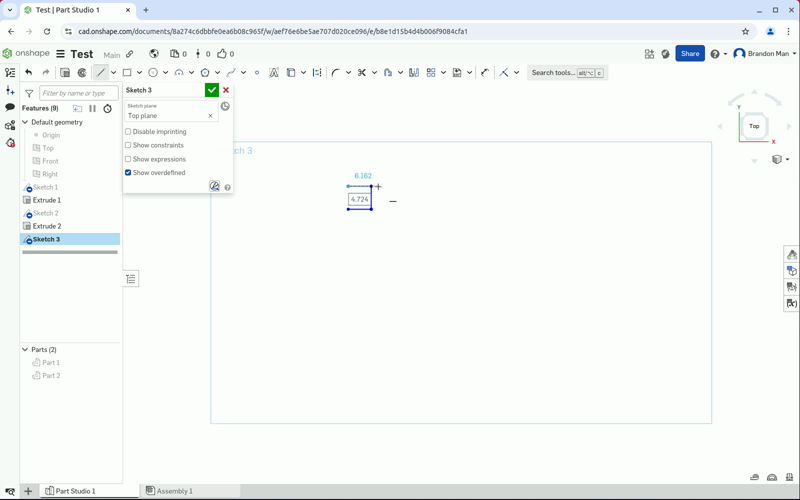
mouse_move(348, 209)
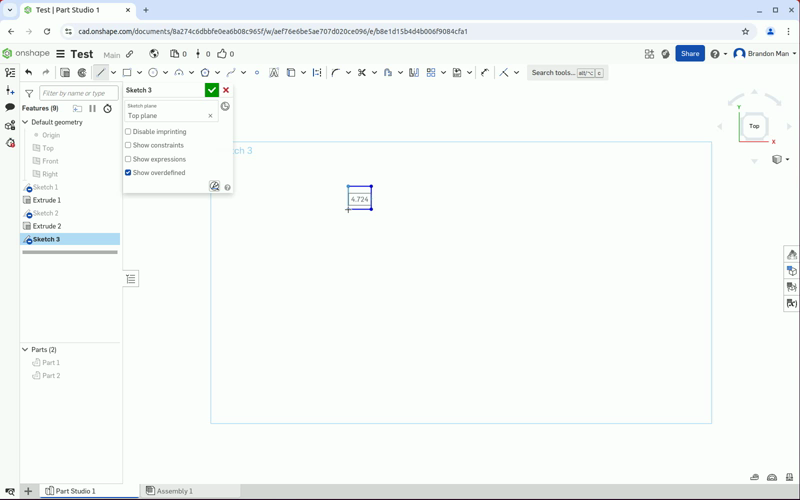
key_up(shift)
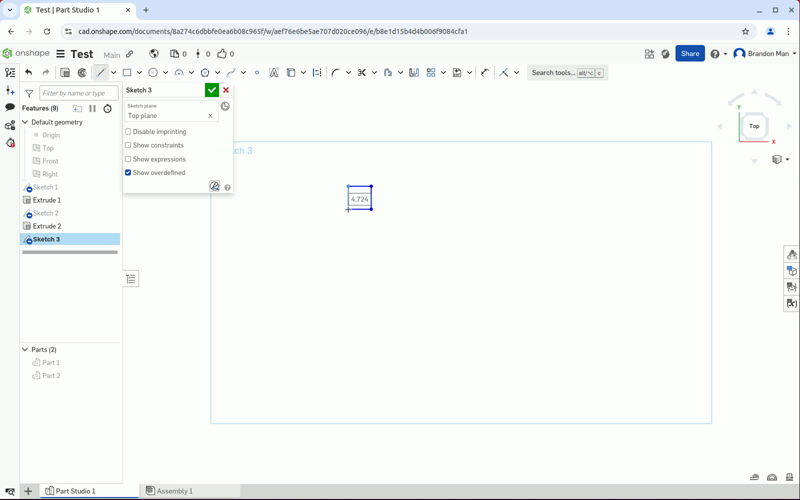
click(348, 209)
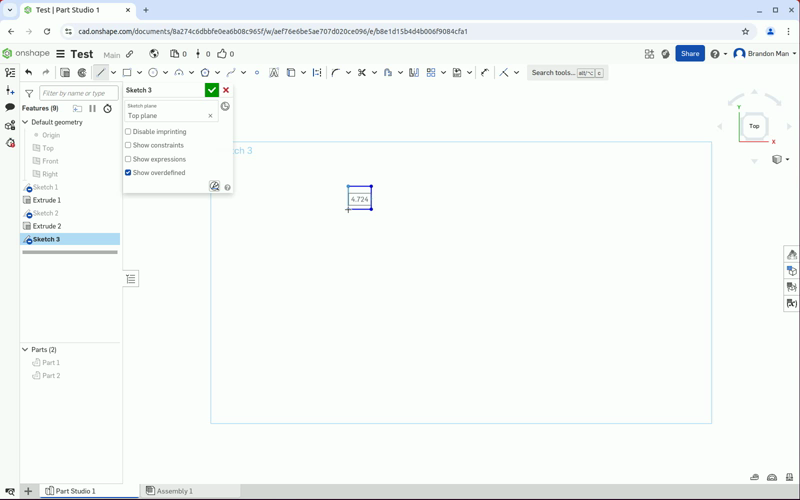
key(esc)
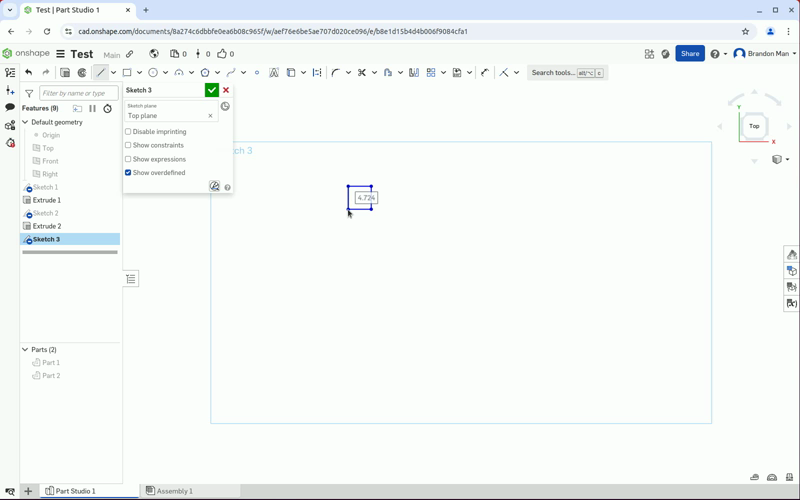
mouse_move(364, 206)
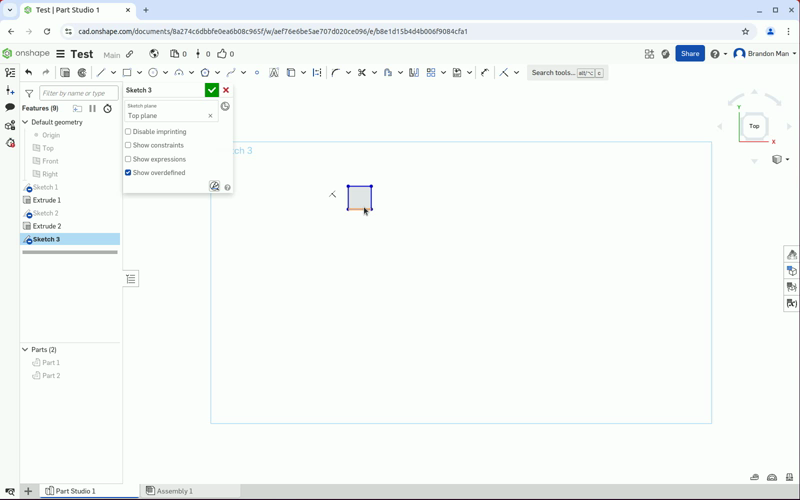
scroll(6)
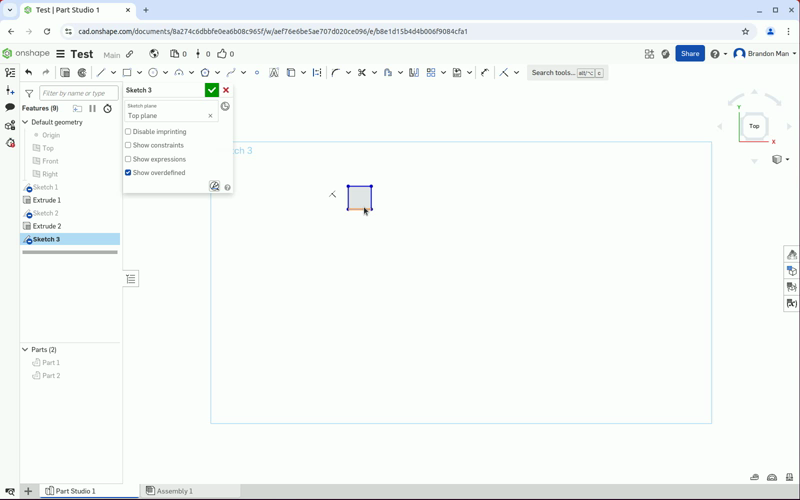
scroll(6)
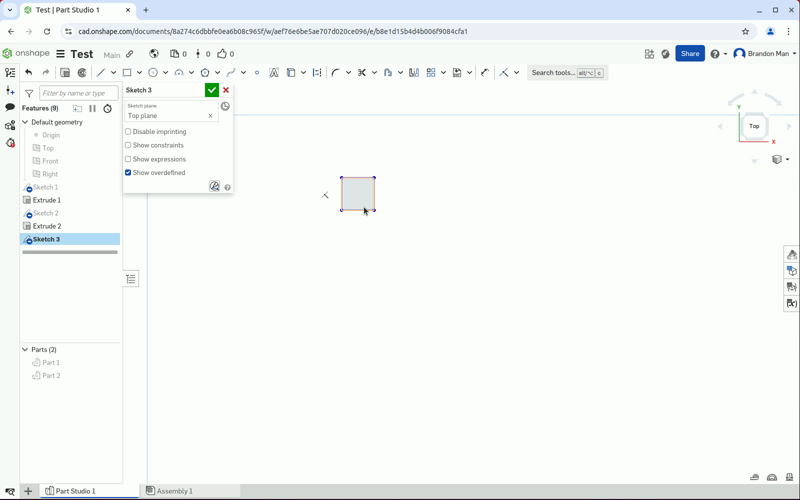
scroll(6)
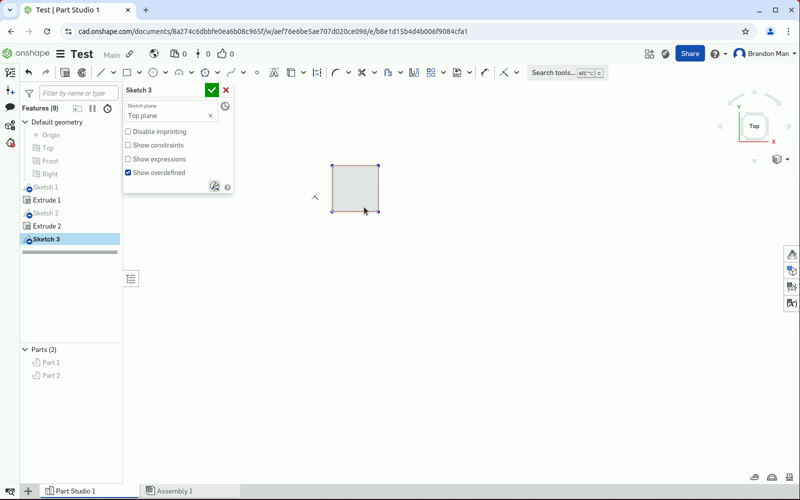
scroll(6)
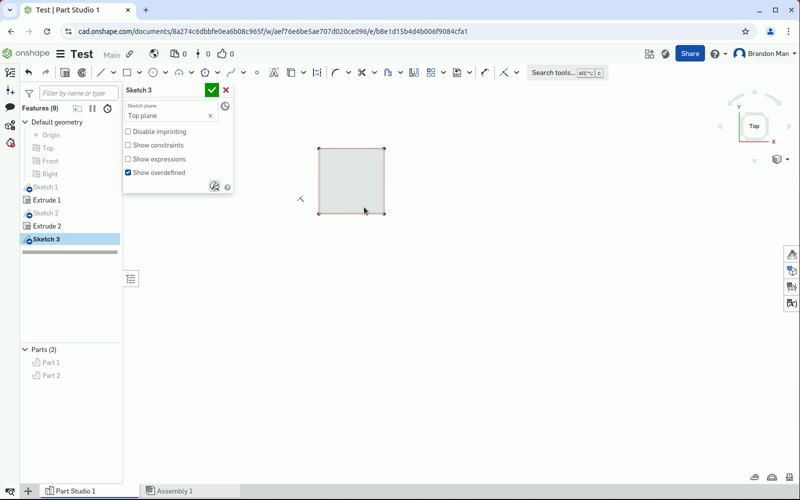
scroll(6)
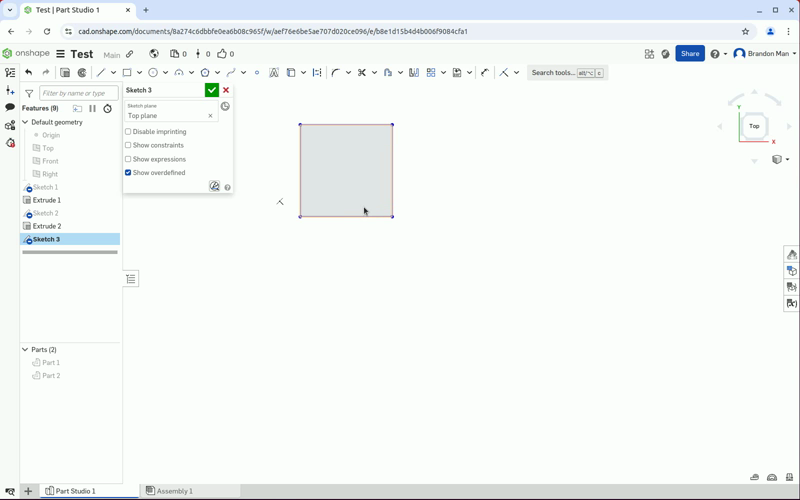
scroll(6)
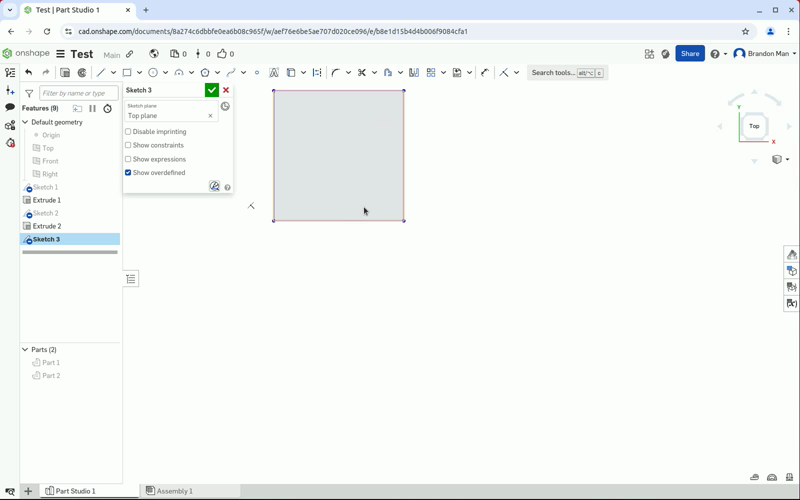
scroll(6)
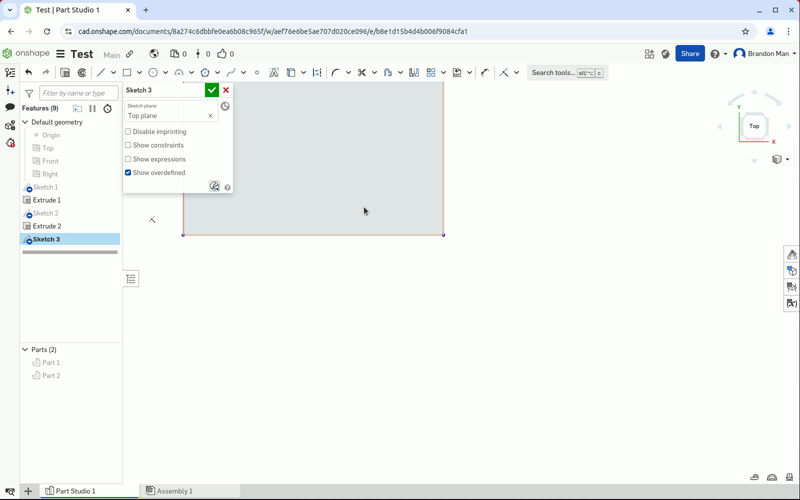
click(364, 206)
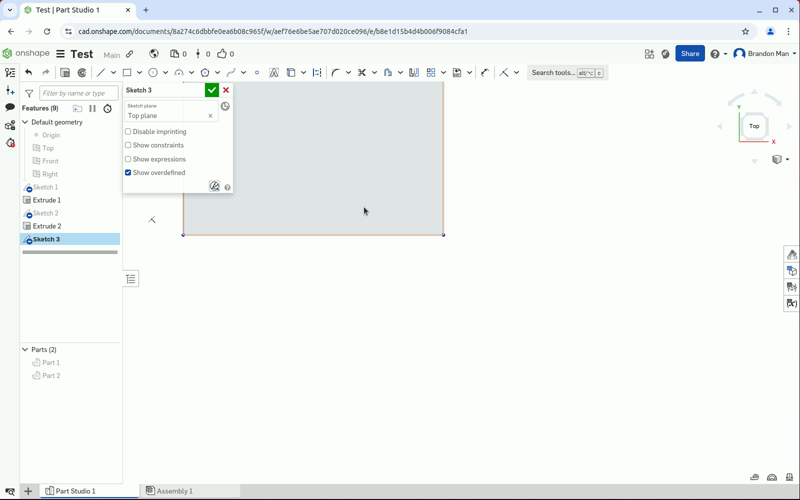
scroll(-6)
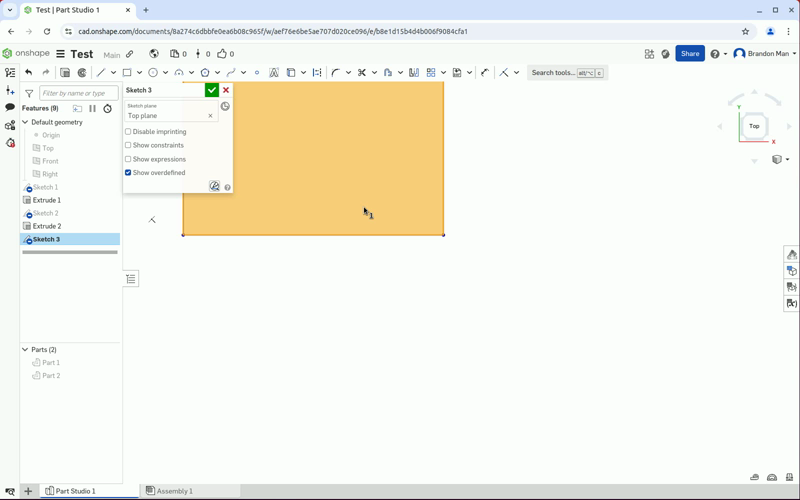
scroll(-6)
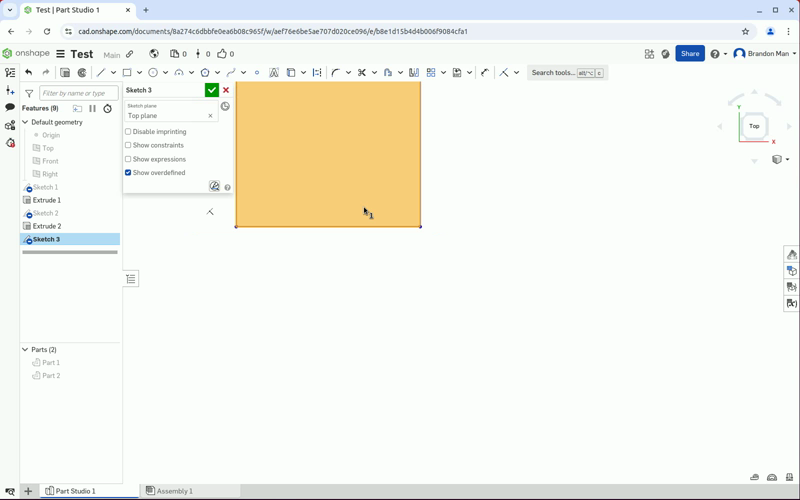
scroll(-6)
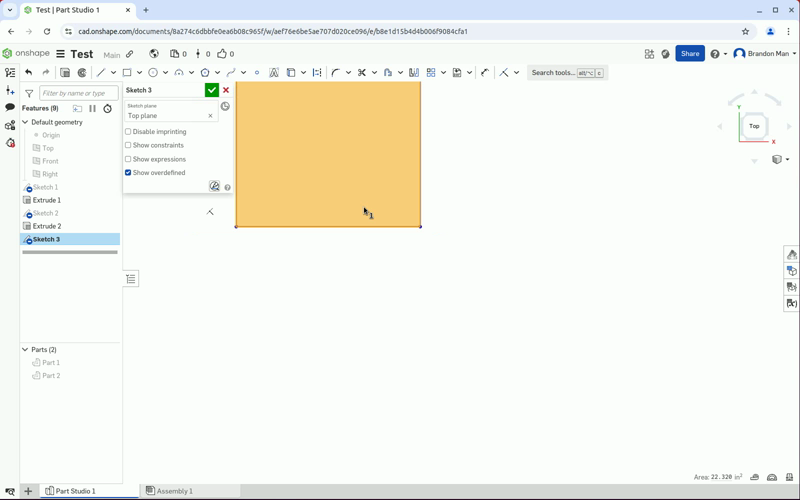
scroll(-6)
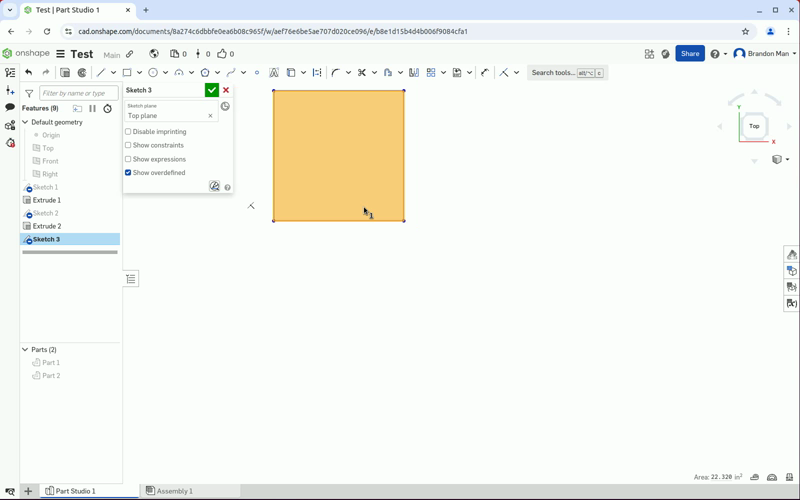
scroll(-6)
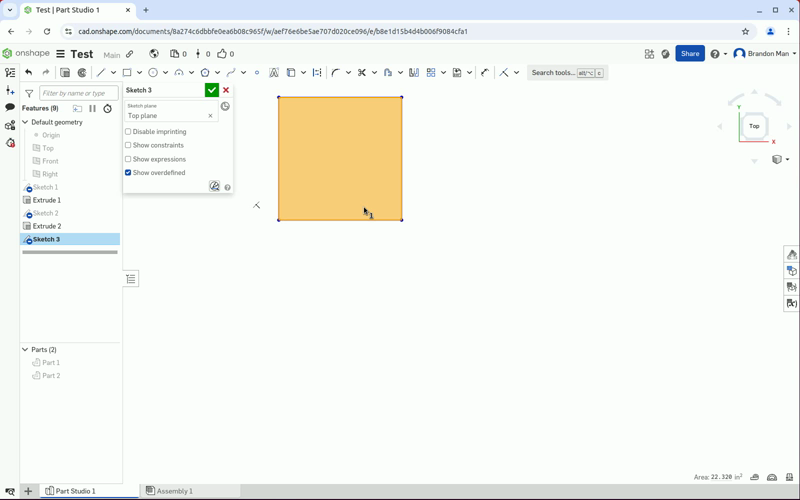
scroll(-6)
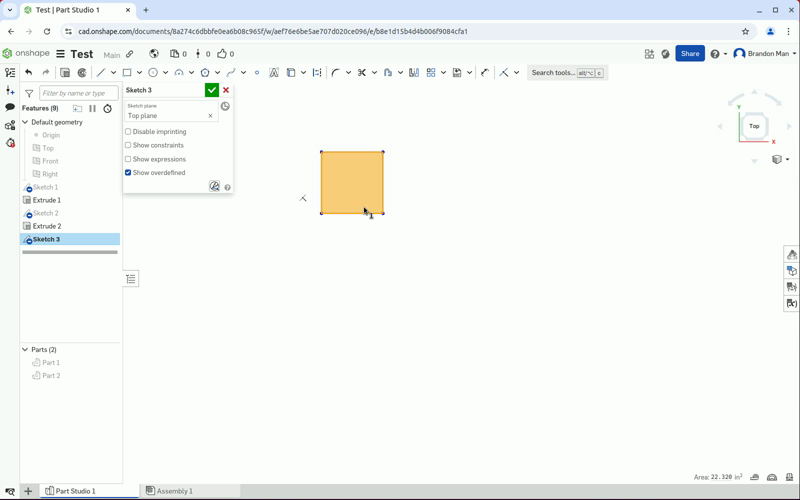
scroll(-6)
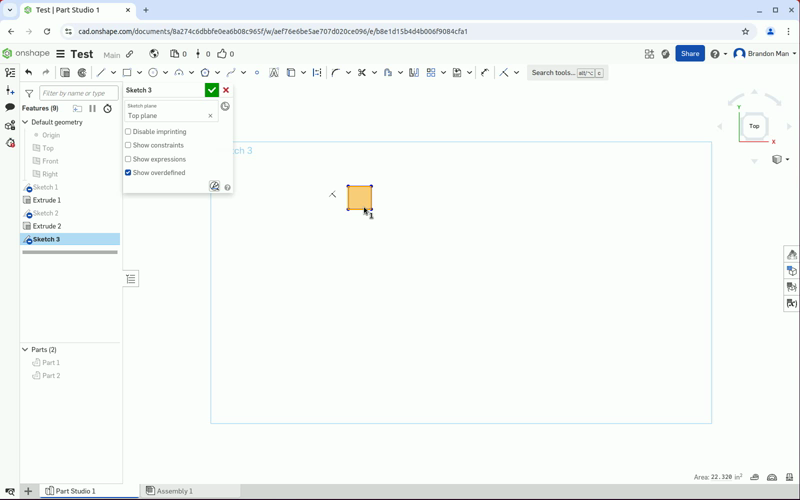
mouse_move(73, 352)
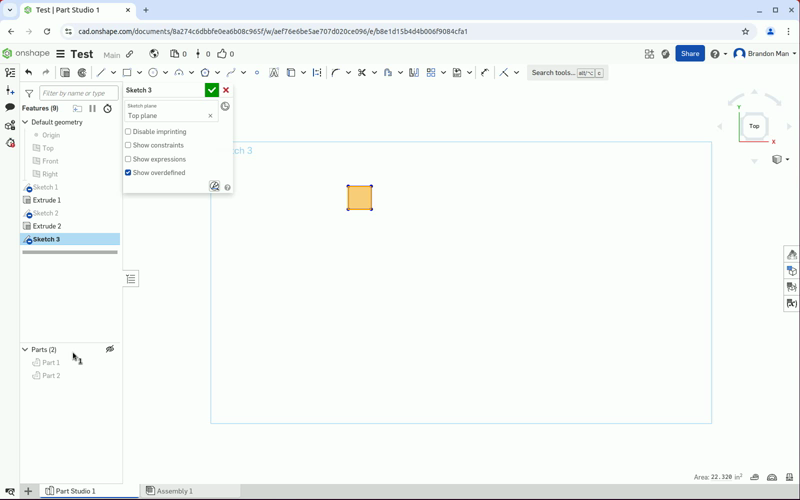
key(shift+y)
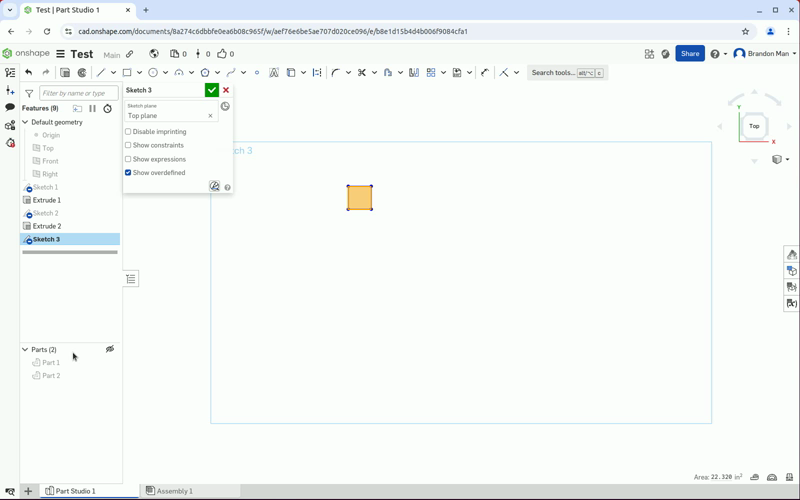
key(shift+e)
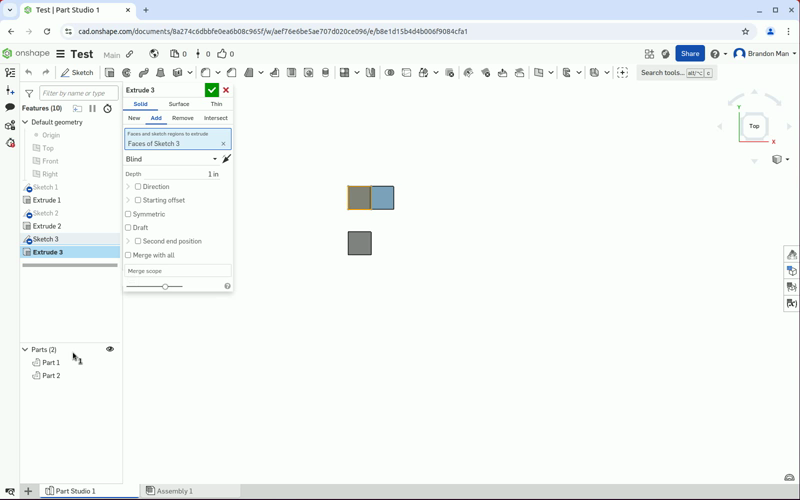
mouse_move(143, 106)
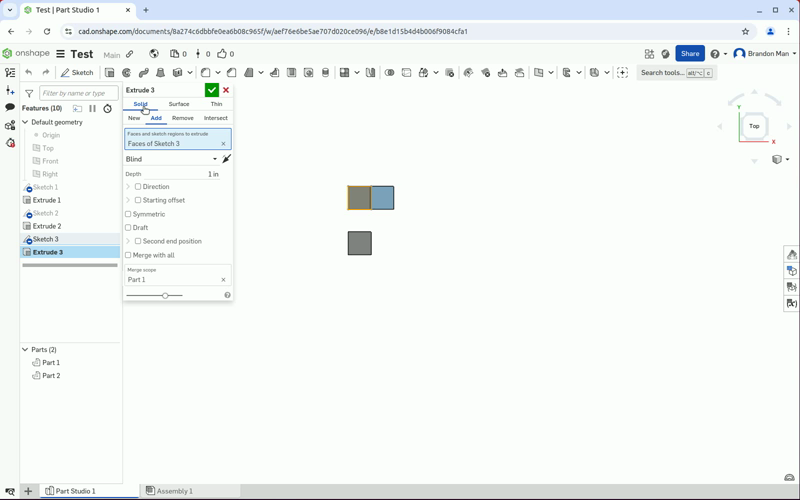
click(143, 106)
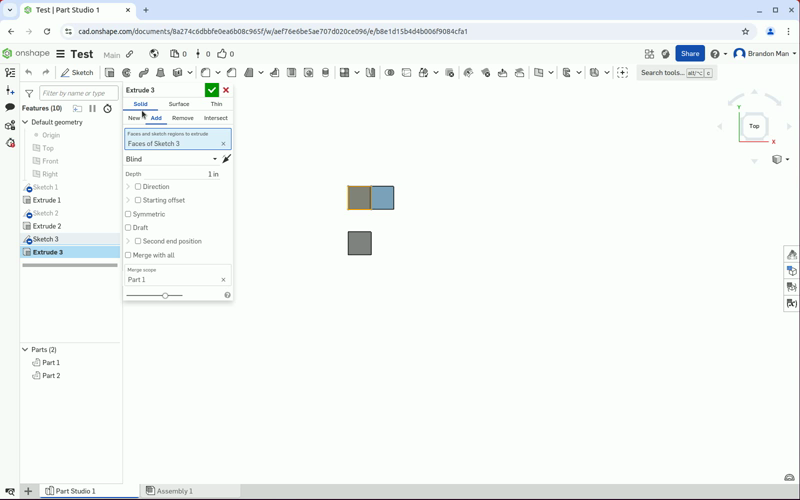
mouse_move(137, 120)
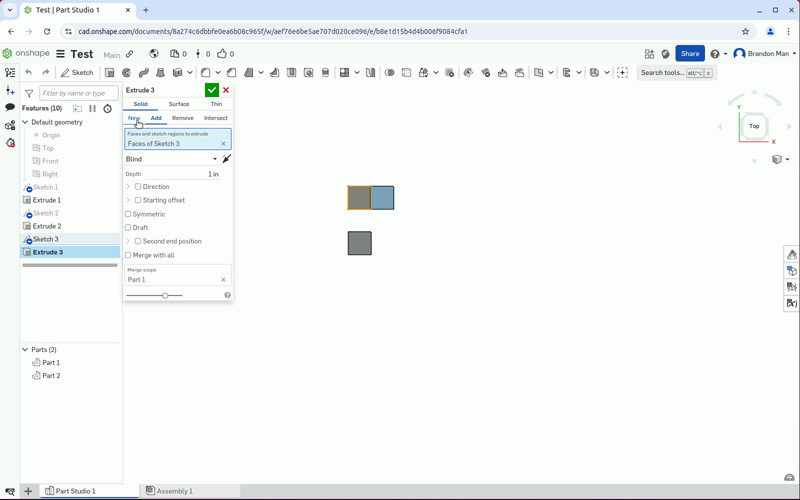
click(137, 120)
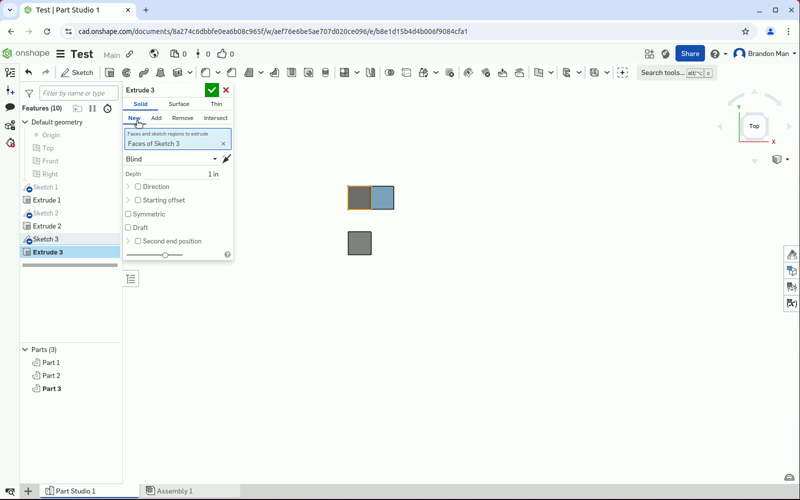
key(tab, 4)
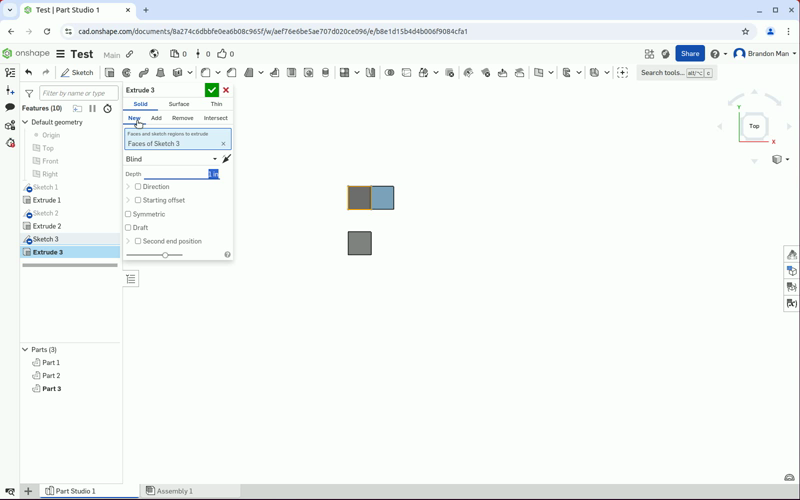
text(4.574)
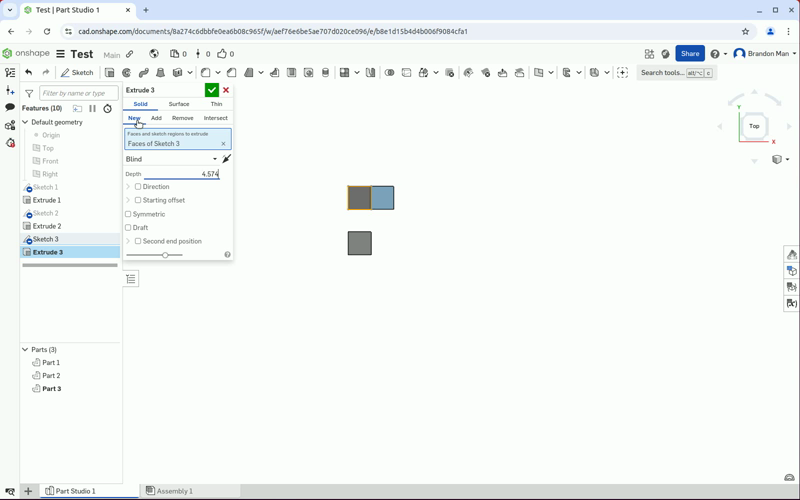
key(enter)
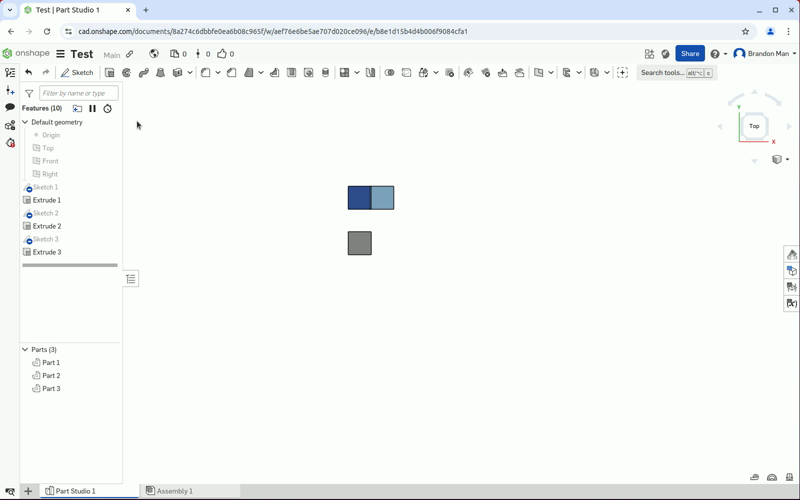
key(shift+h)
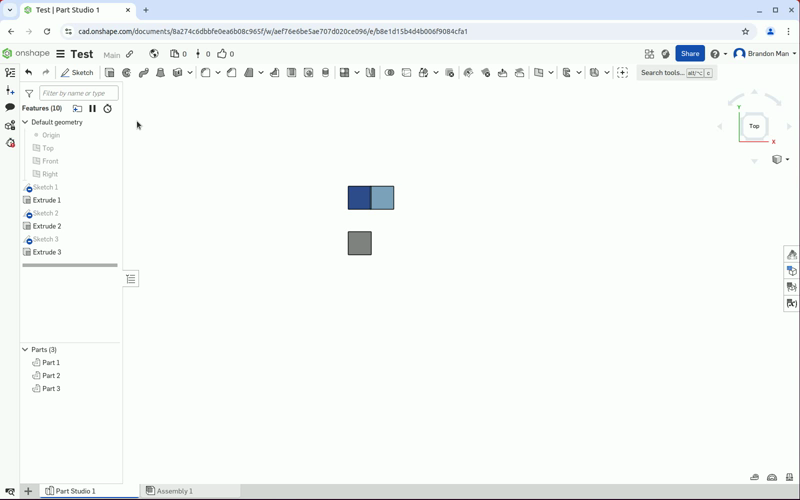
key(shift+h)
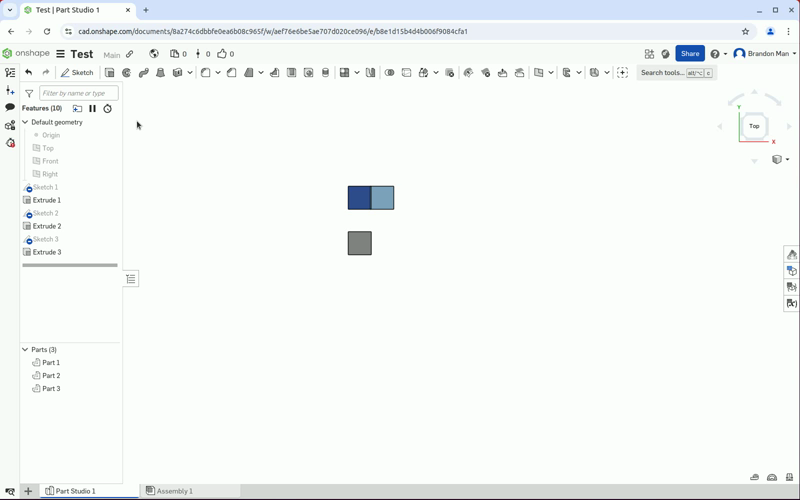
mouse_move(73, 189)
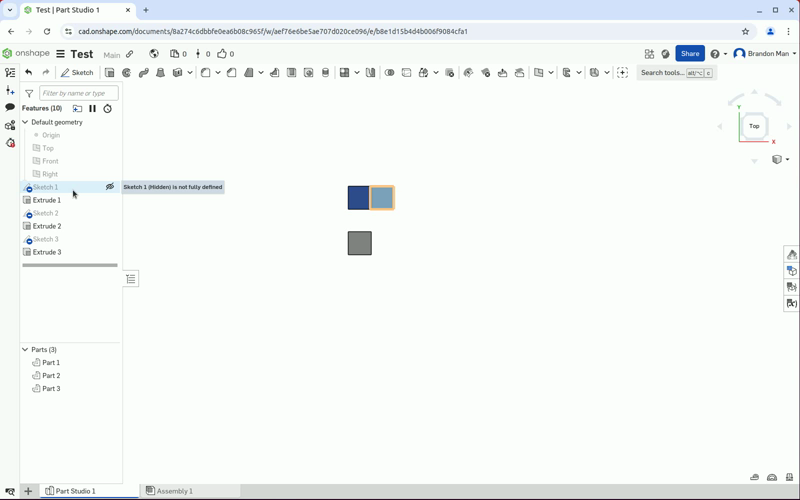
click(73, 189)
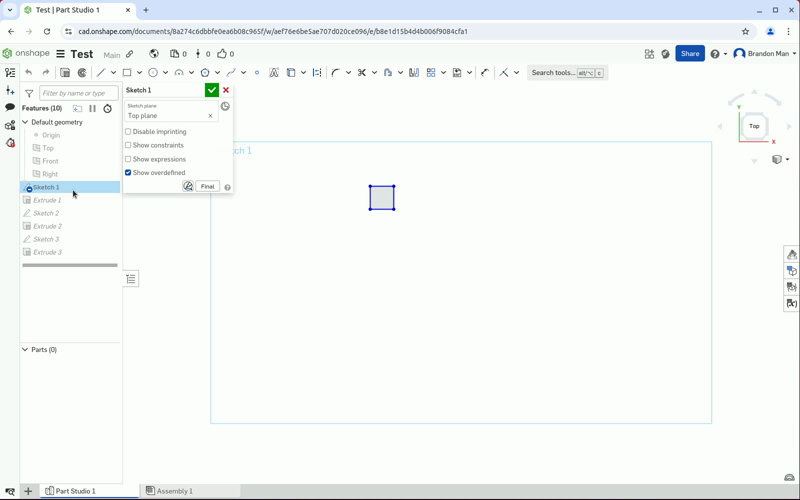
mouse_move(229, 92)
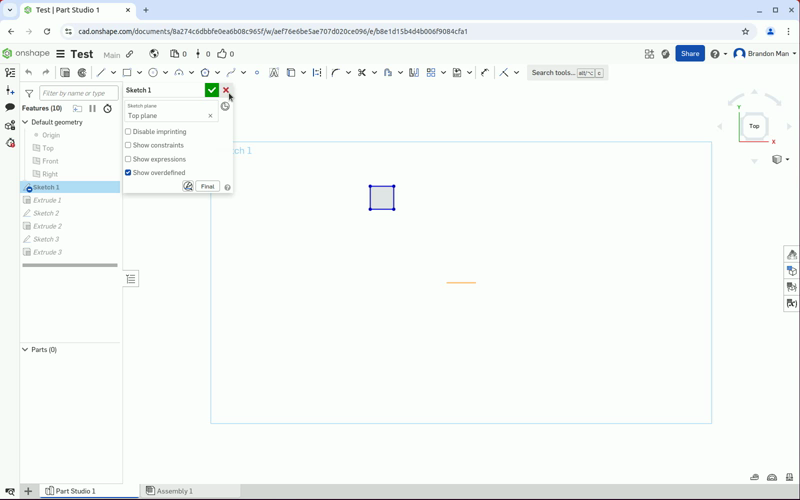
click(229, 92)
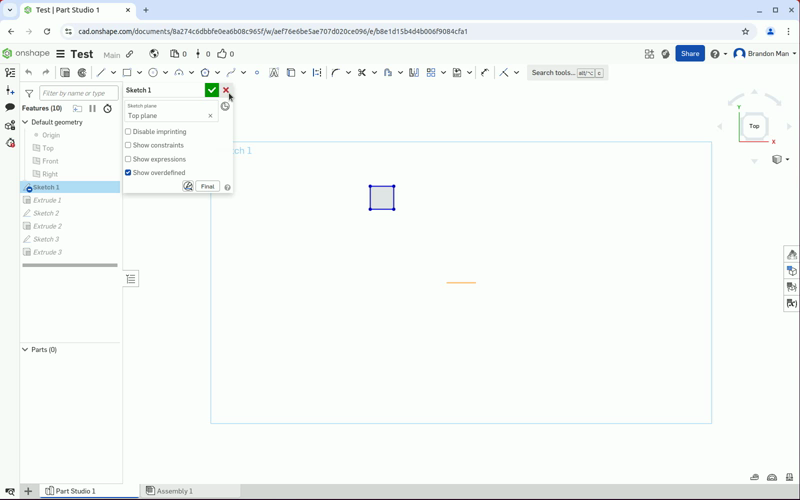
key(shift+s)
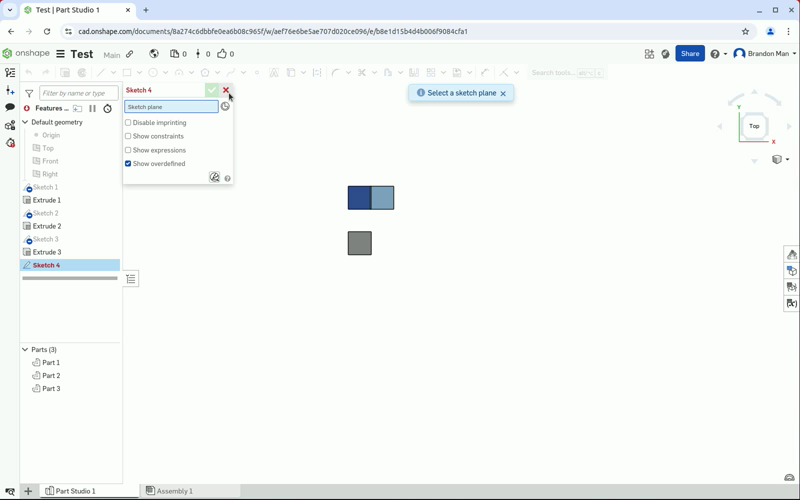
mouse_move(73, 150)
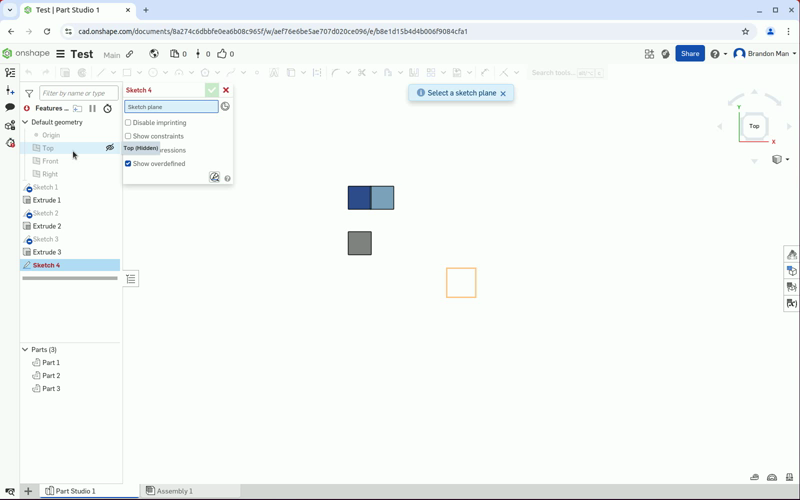
click(73, 150)
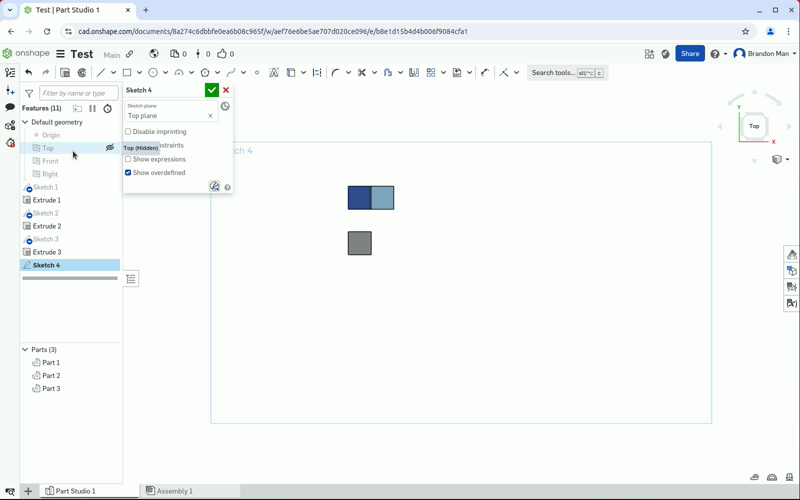
mouse_move(73, 352)
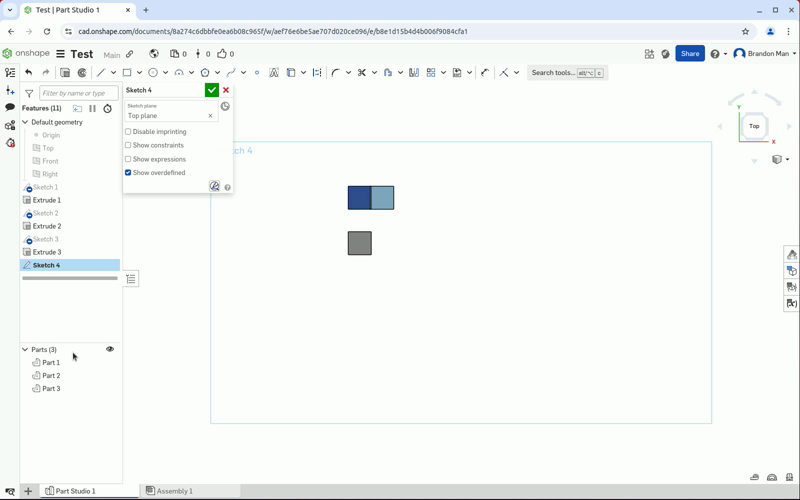
key(y)
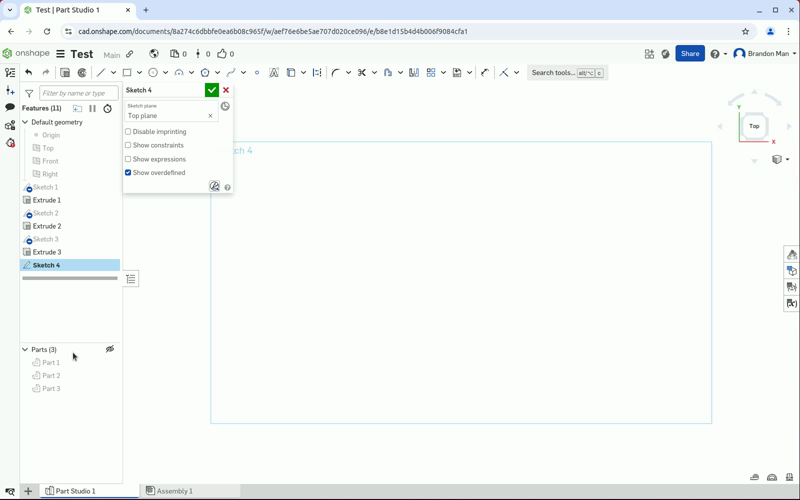
key(l)
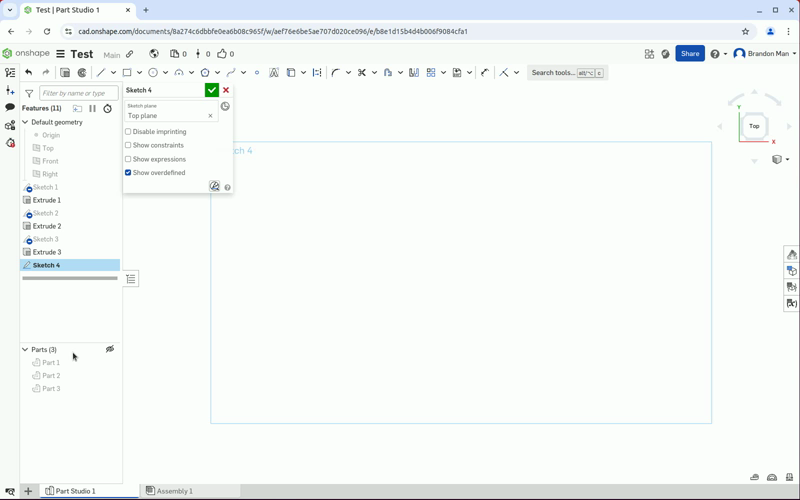
key_down(shift)
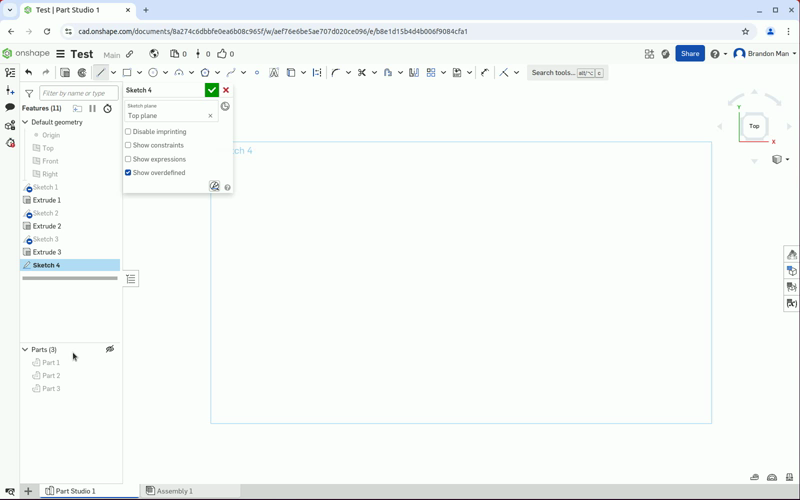
mouse_move(348, 231)
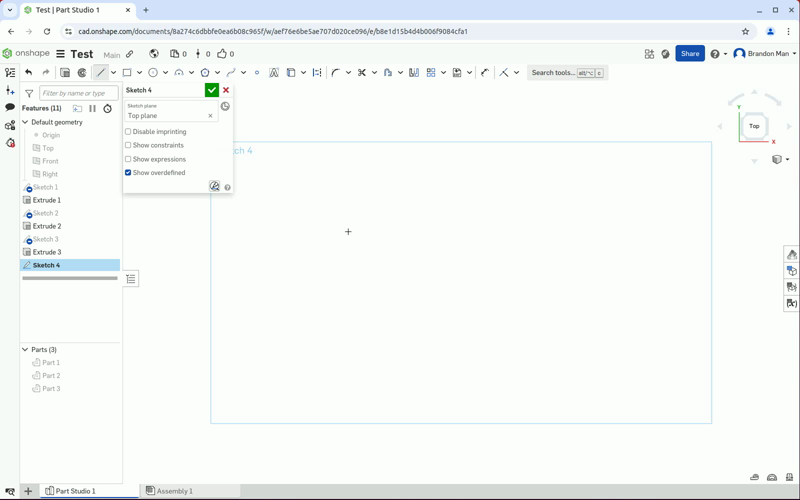
click(348, 231)
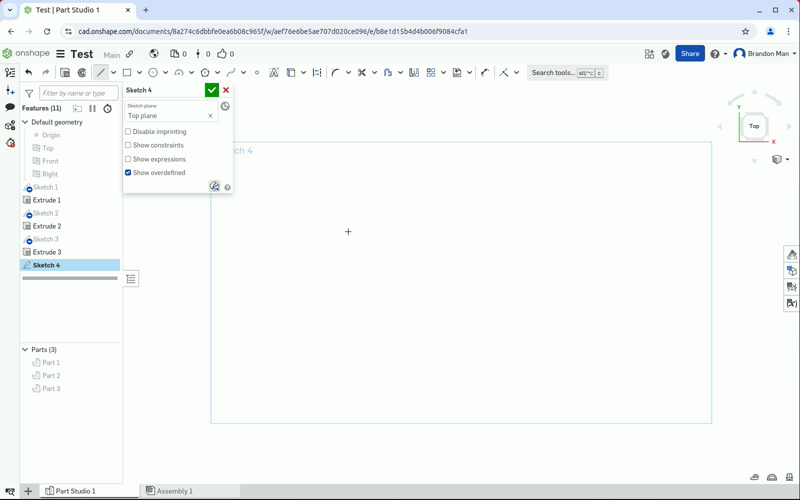
key_up(shift)
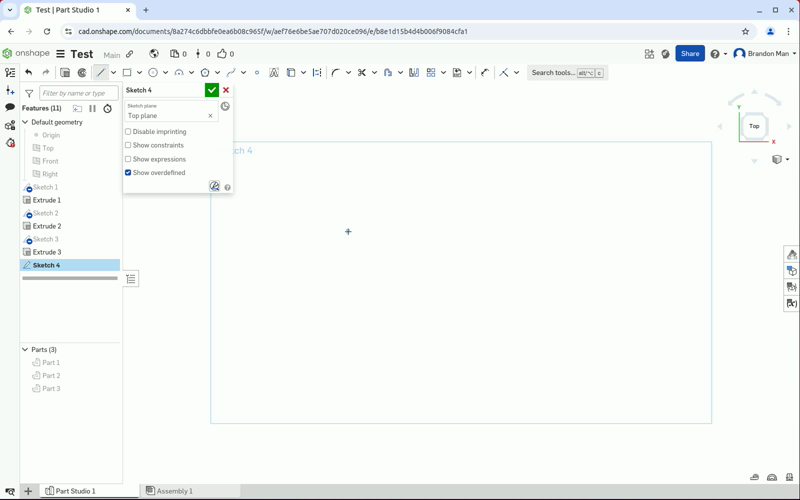
key_down(shift)
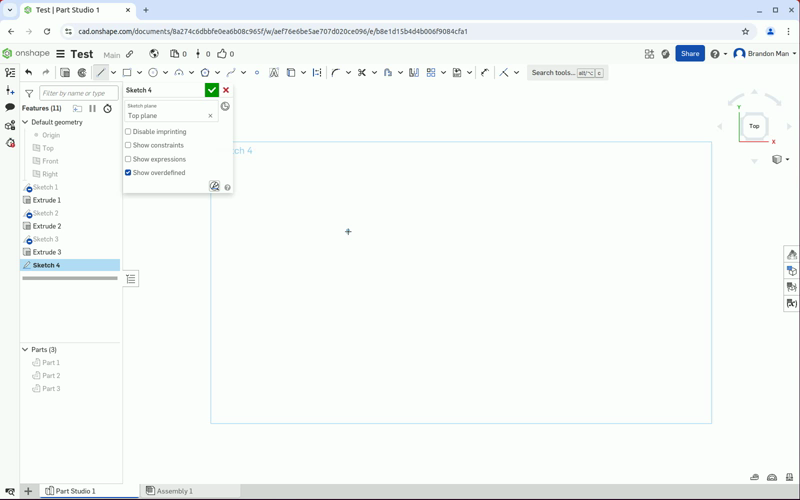
mouse_move(378, 231)
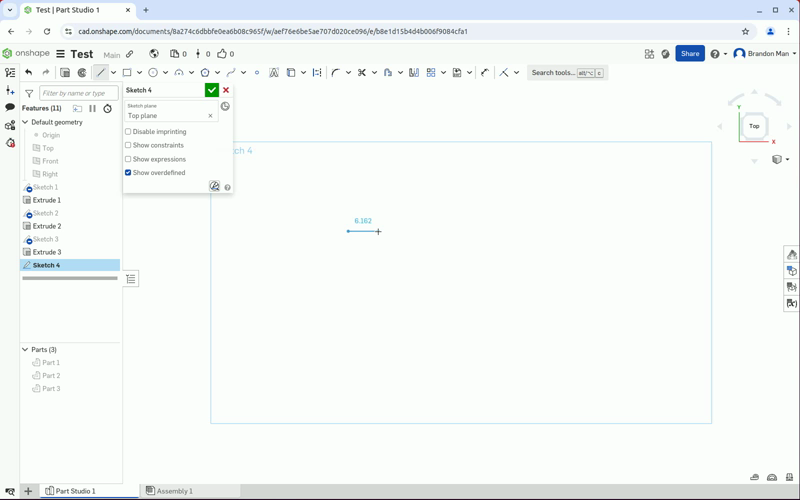
mouse_move(371, 231)
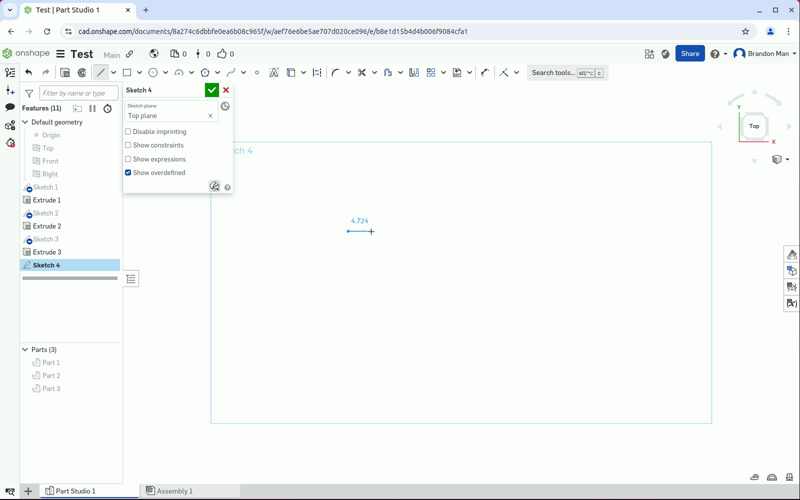
click(371, 231)
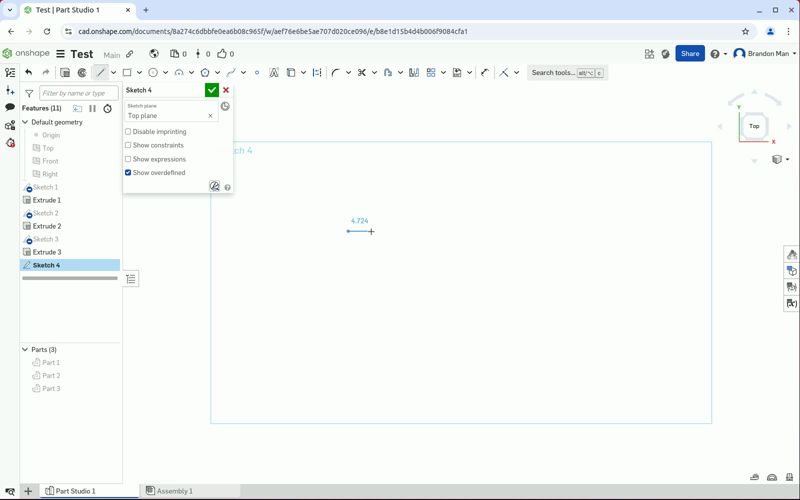
key_up(shift)
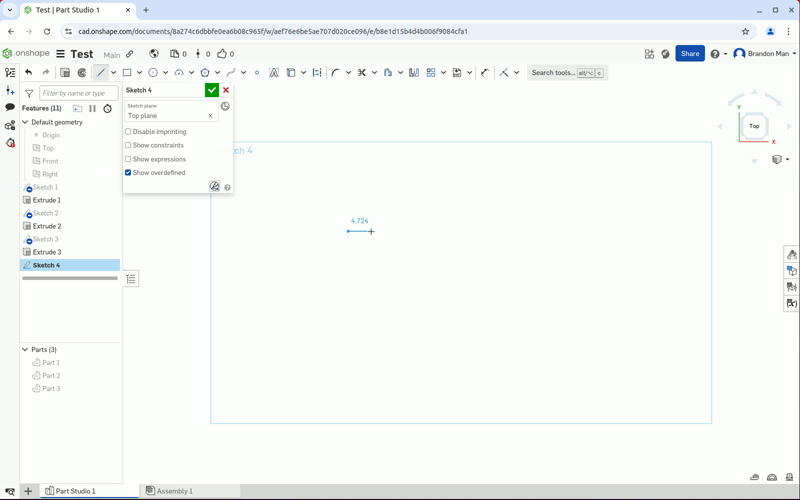
key_down(shift)
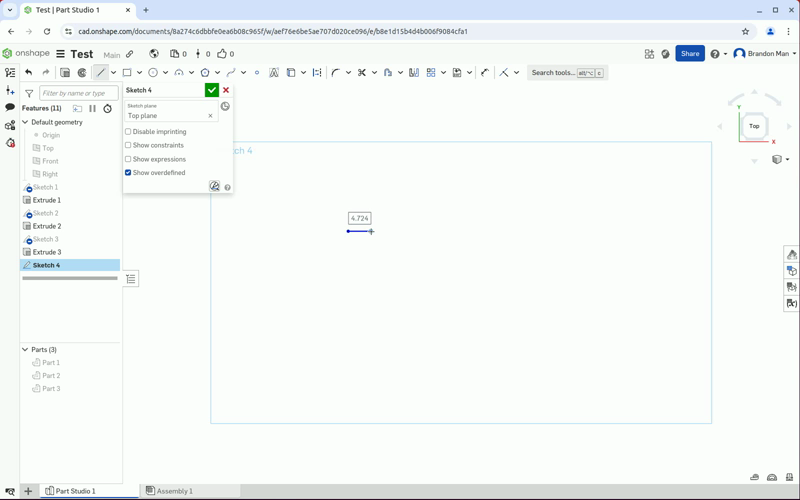
mouse_move(401, 231)
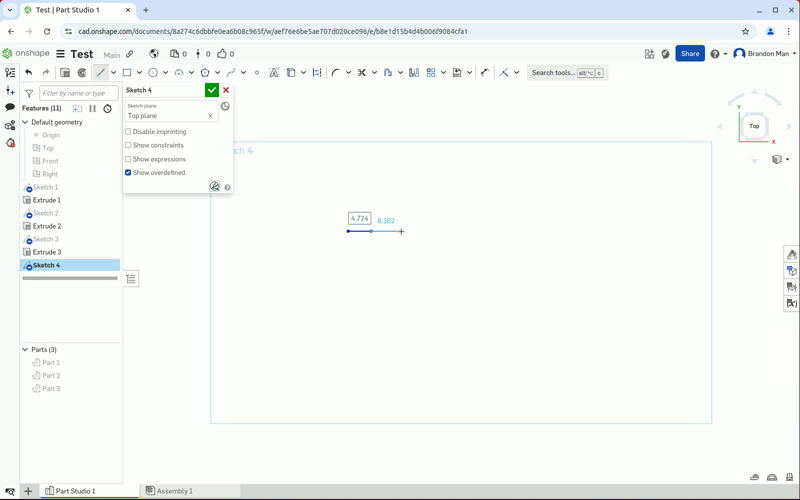
mouse_move(371, 208)
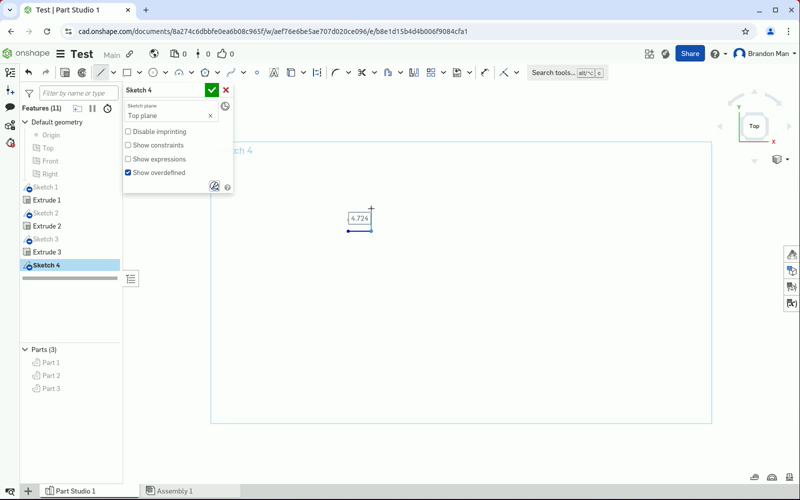
click(371, 208)
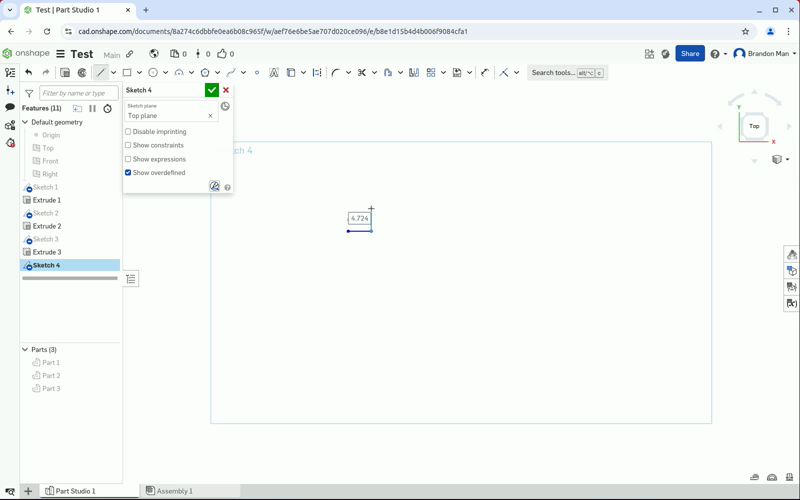
key_up(shift)
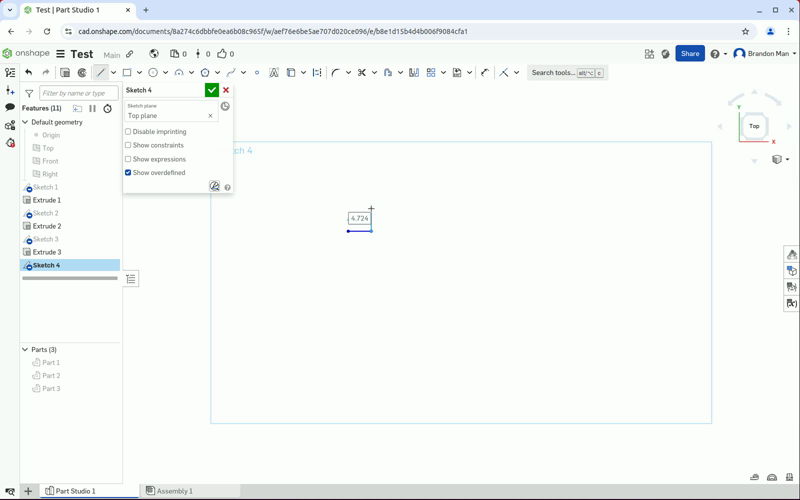
key_down(shift)
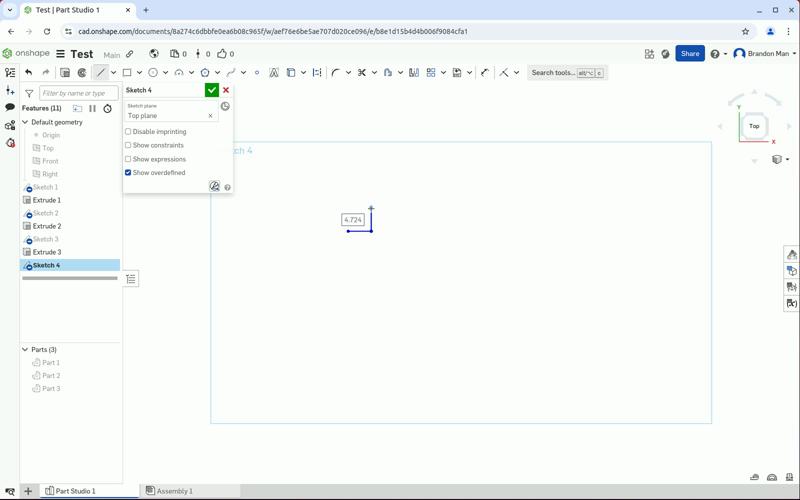
mouse_move(401, 208)
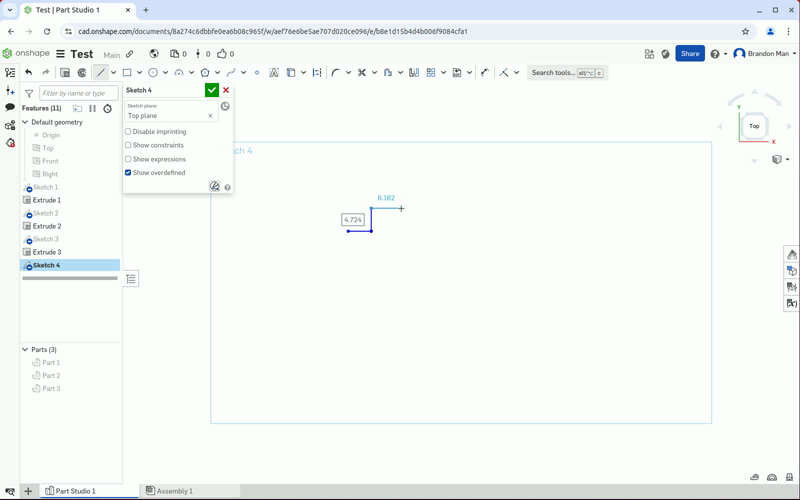
mouse_move(348, 208)
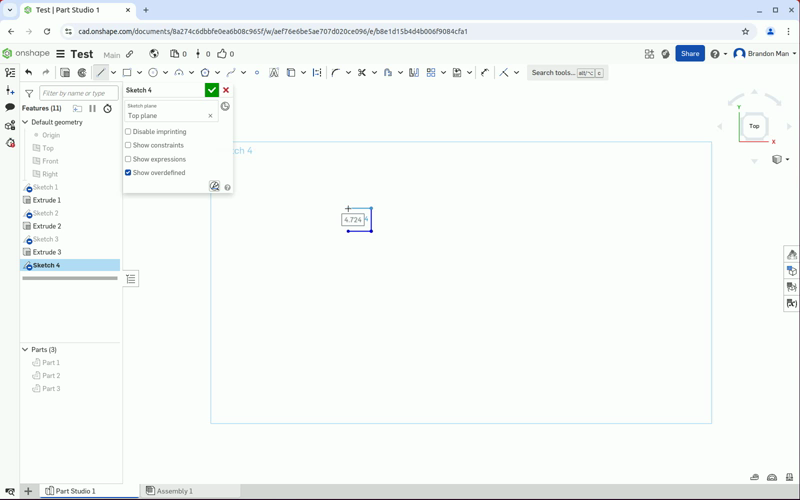
click(348, 208)
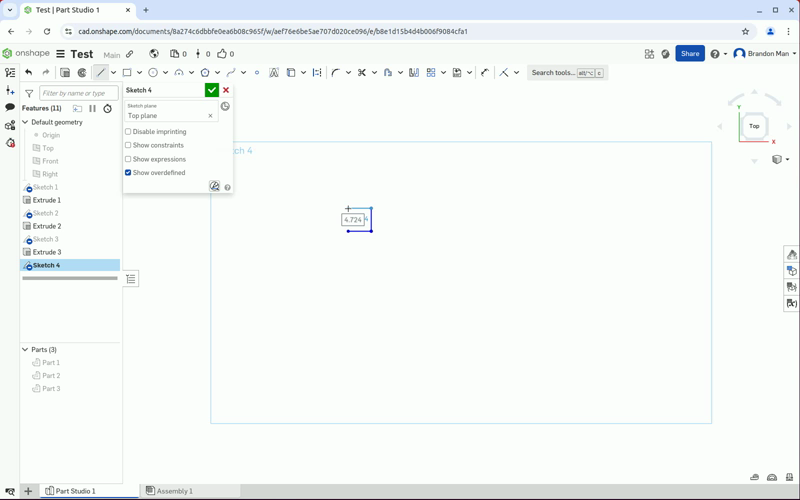
key_up(shift)
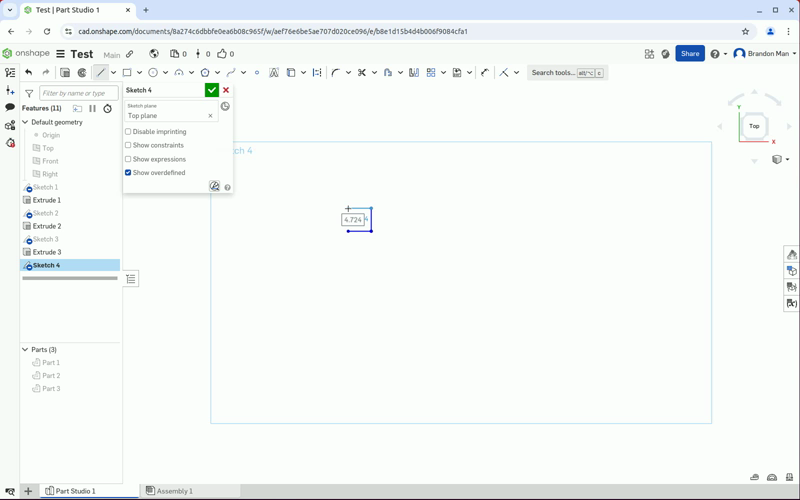
mouse_move(378, 208)
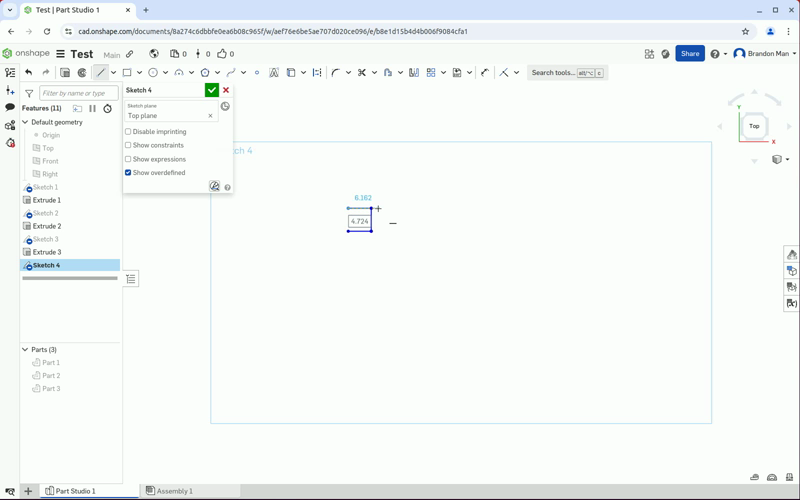
key_down(shift)
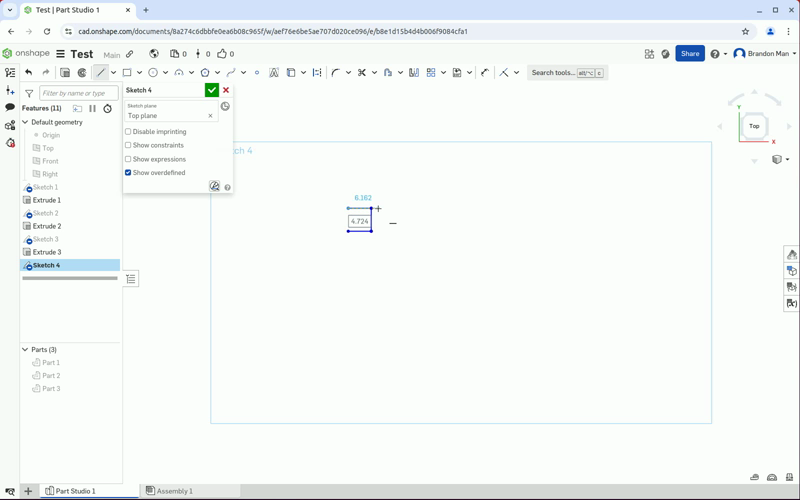
mouse_move(348, 231)
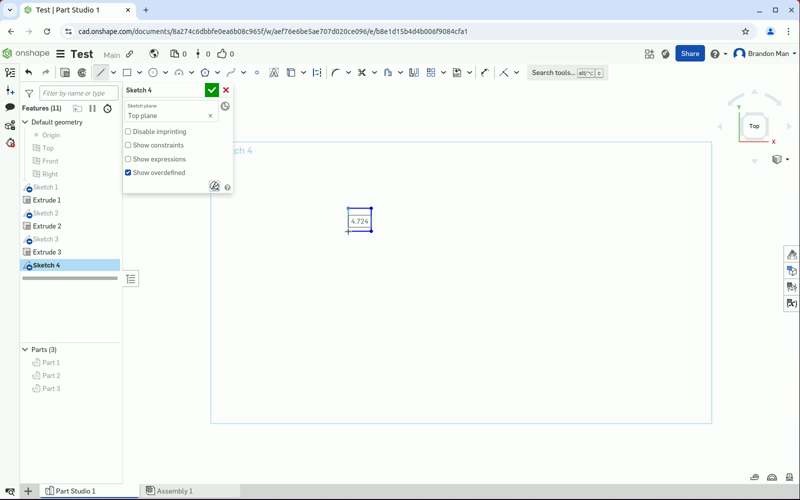
key_up(shift)
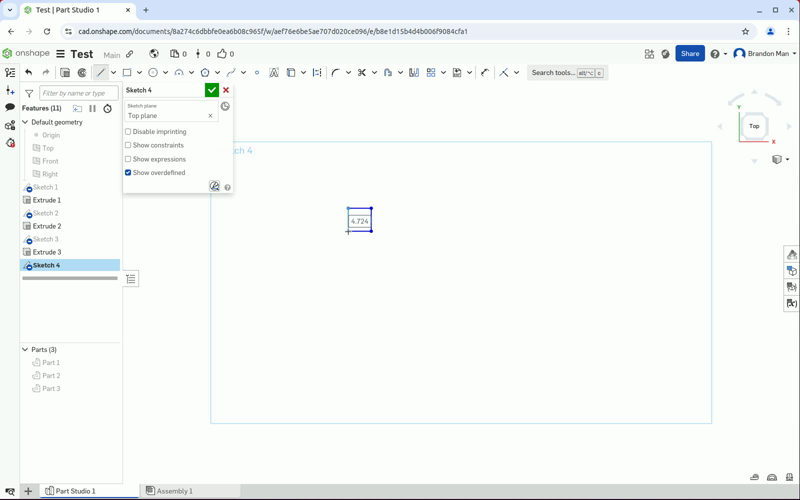
click(348, 231)
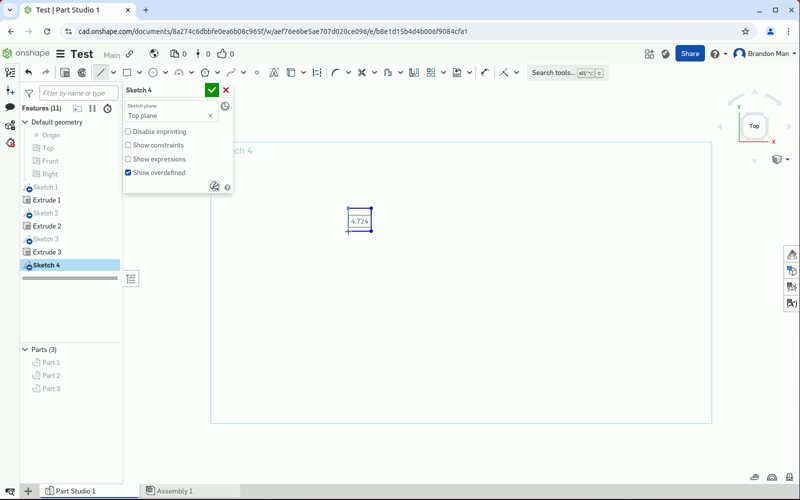
key(esc)
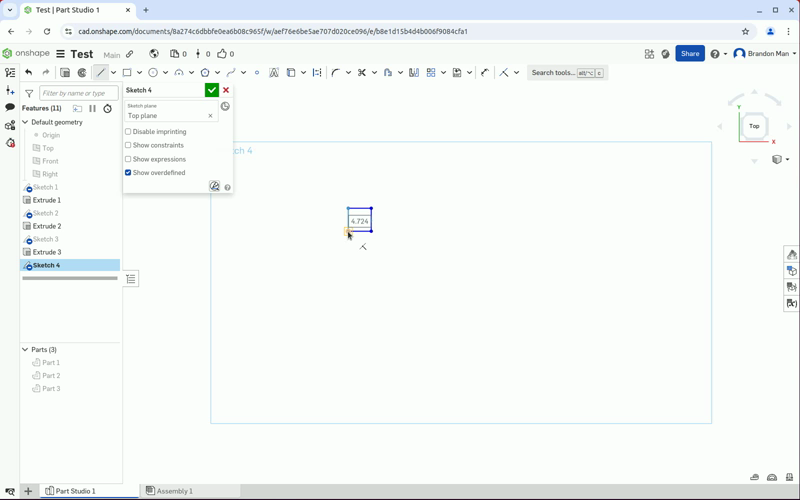
mouse_move(370, 229)
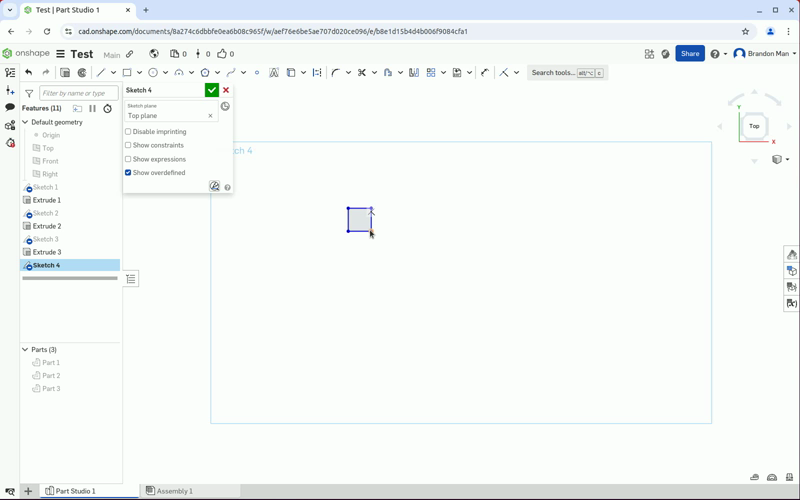
scroll(6)
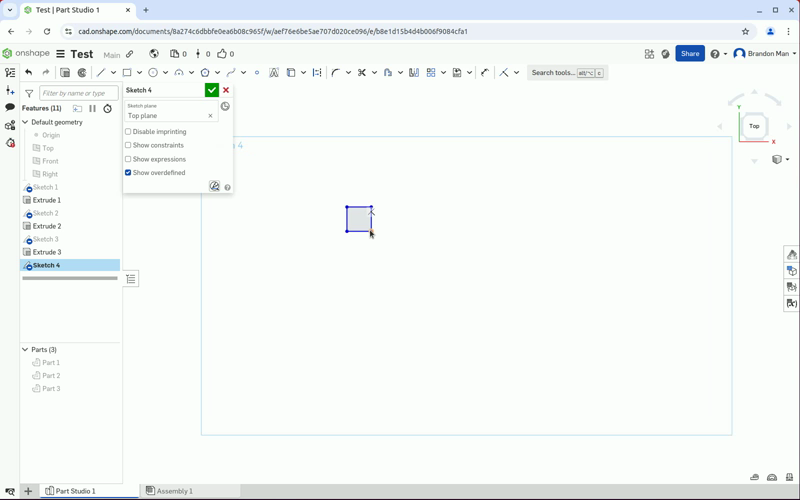
scroll(6)
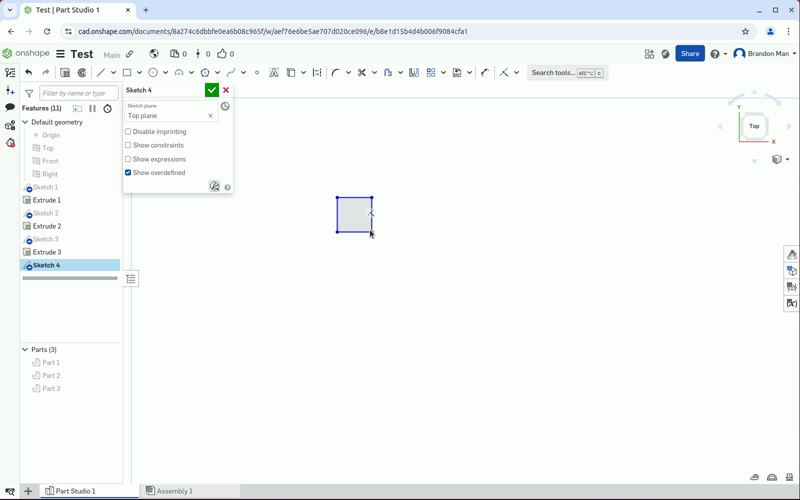
scroll(6)
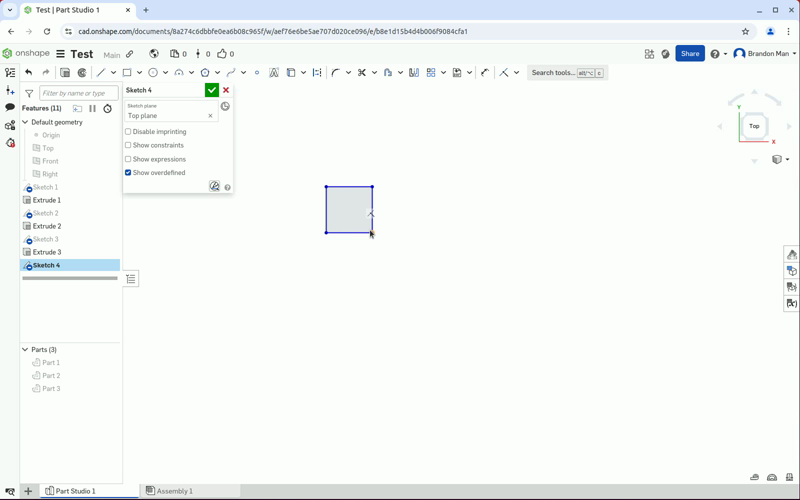
scroll(6)
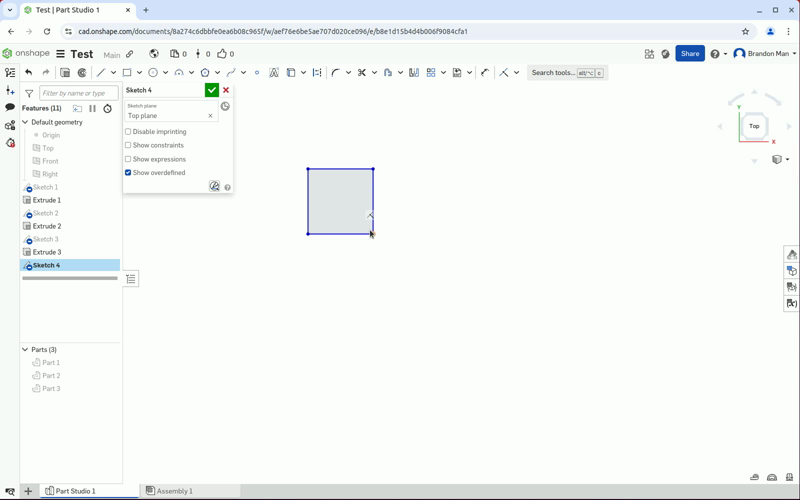
scroll(6)
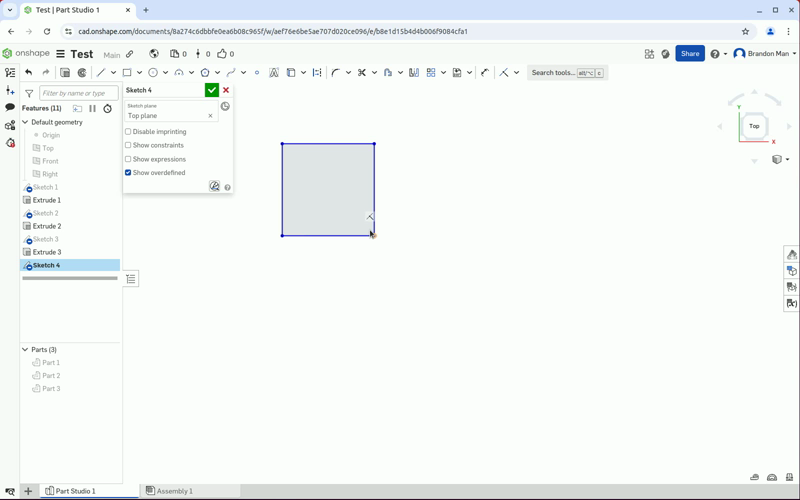
scroll(6)
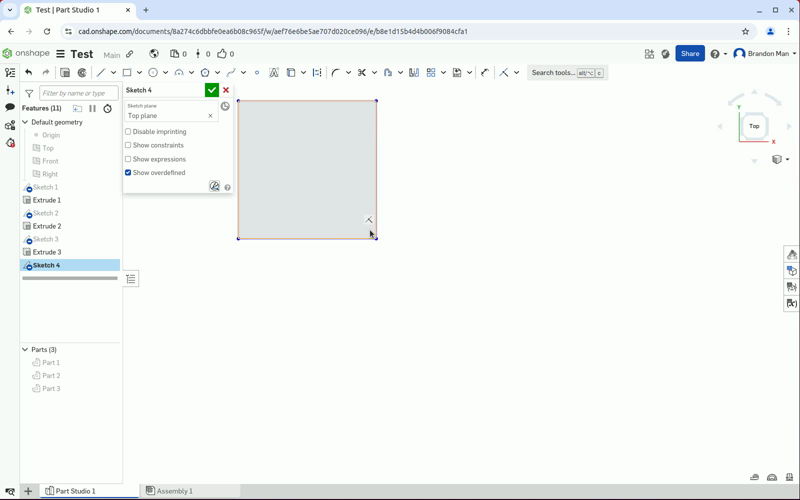
scroll(6)
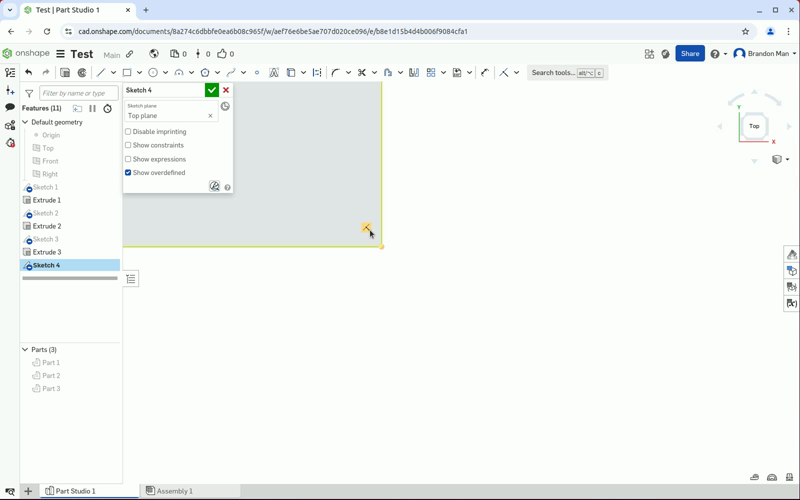
click(370, 229)
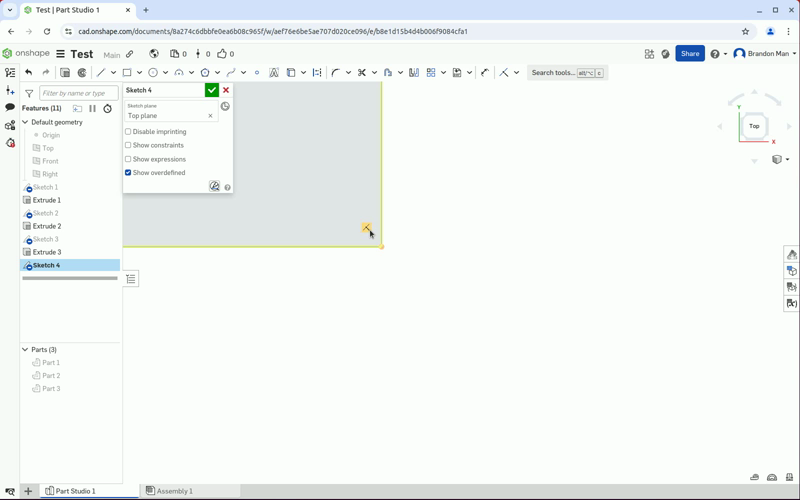
scroll(-6)
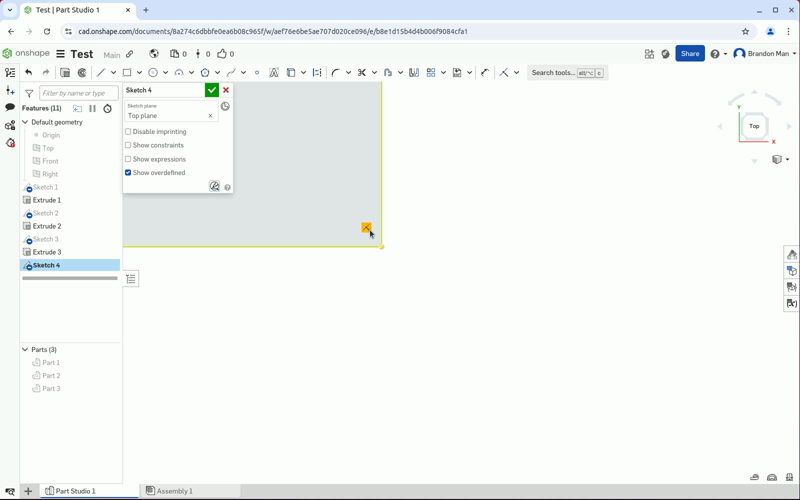
scroll(-6)
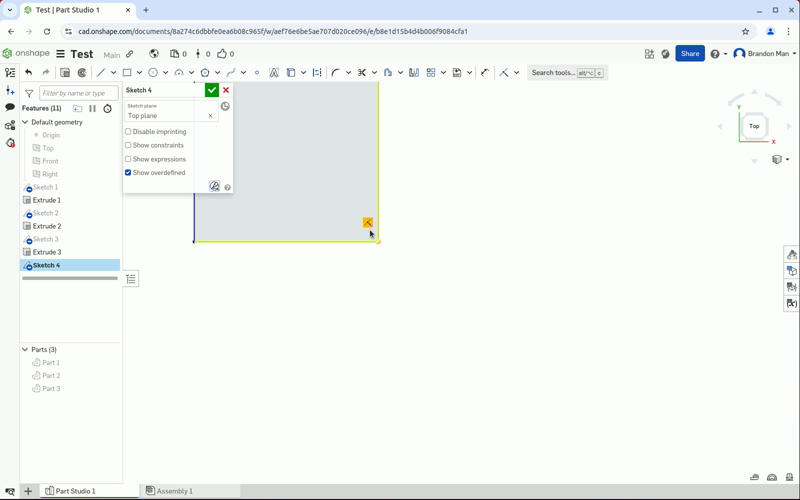
scroll(-6)
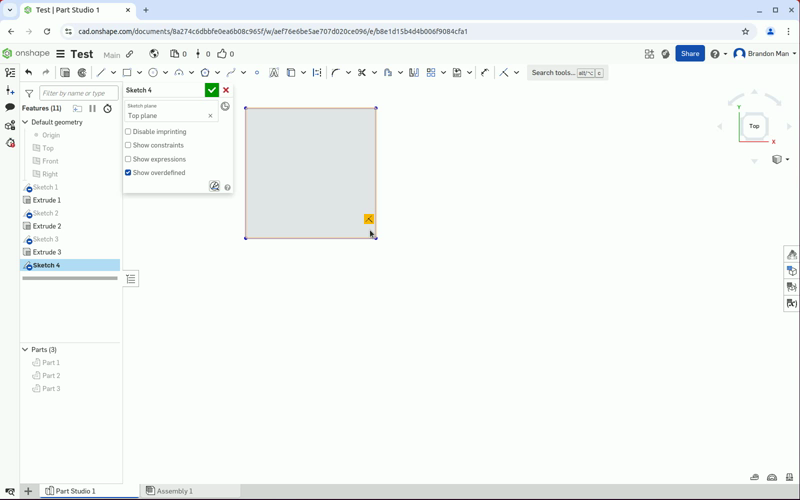
scroll(-6)
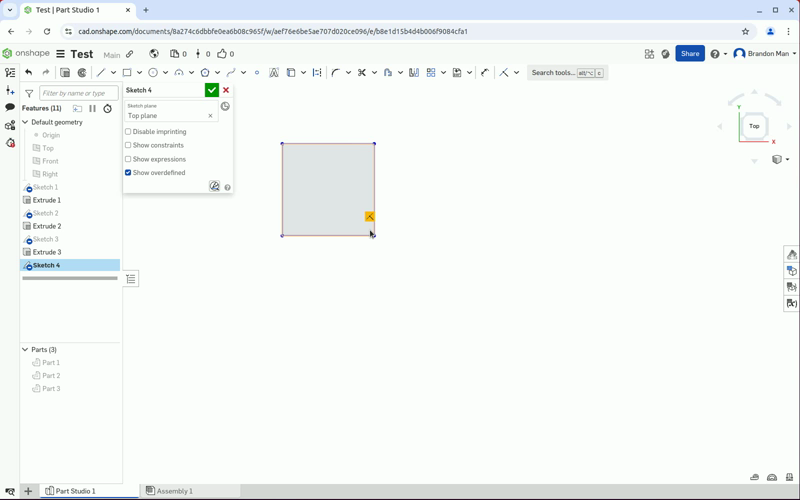
scroll(-6)
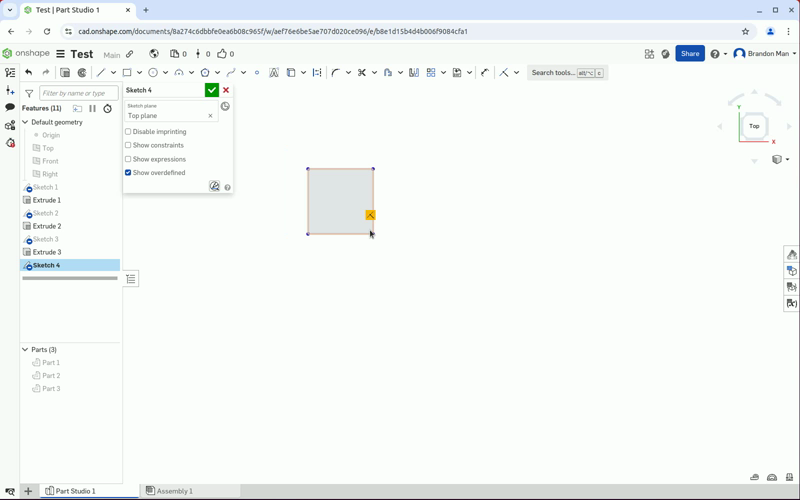
scroll(-6)
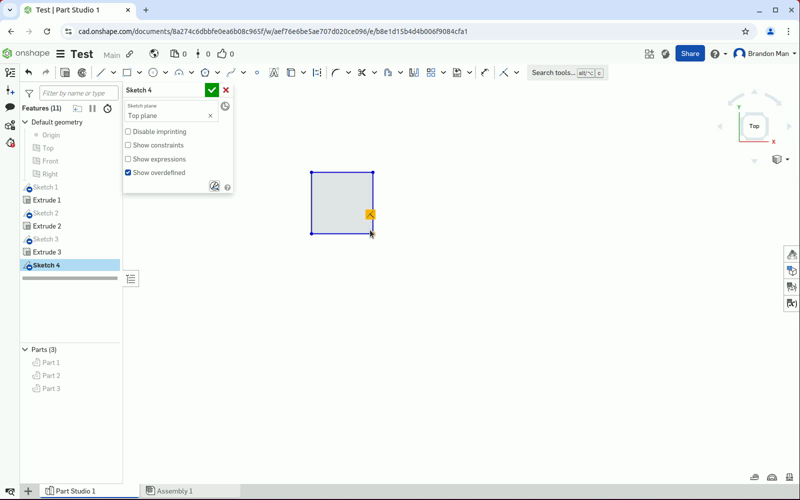
scroll(-6)
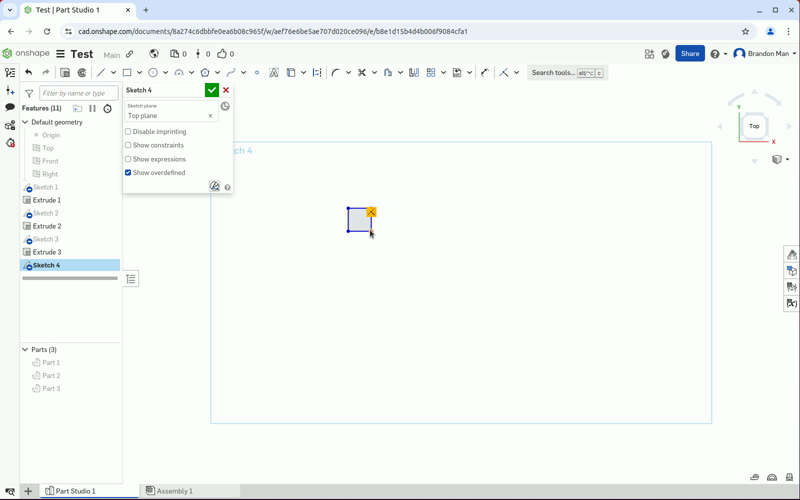
mouse_move(73, 352)
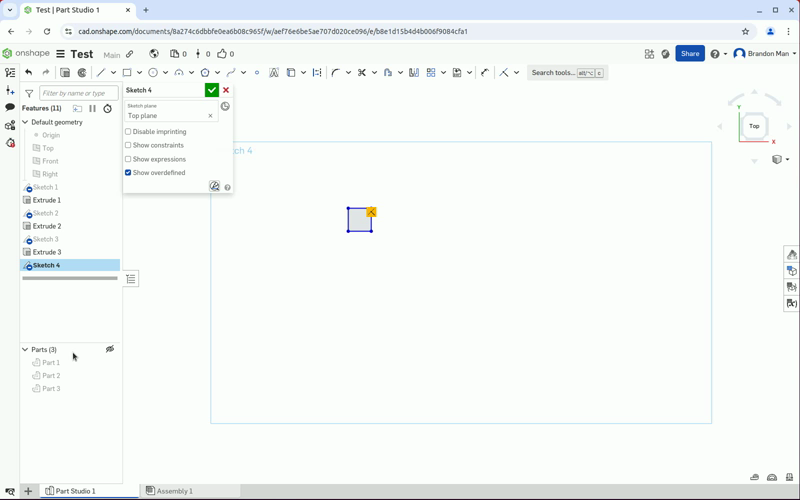
key(shift+y)
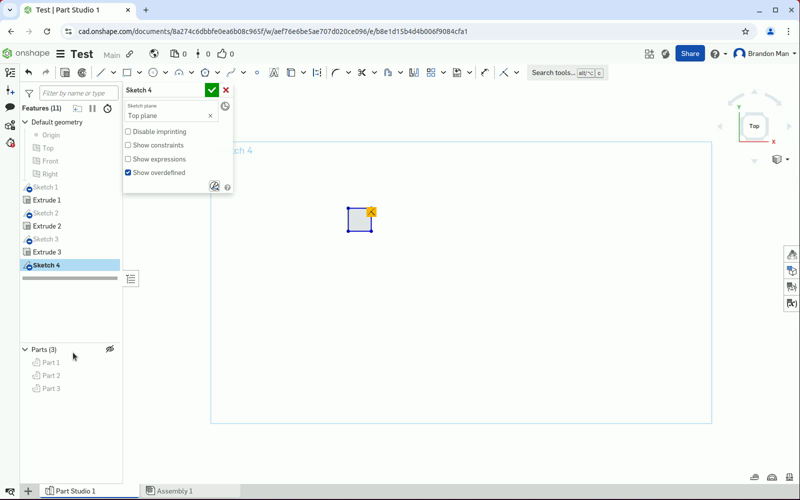
key(shift+e)
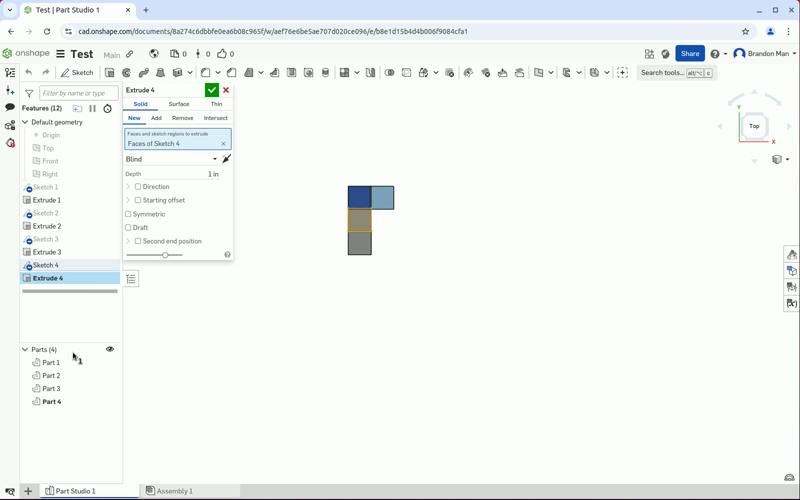
mouse_move(143, 106)
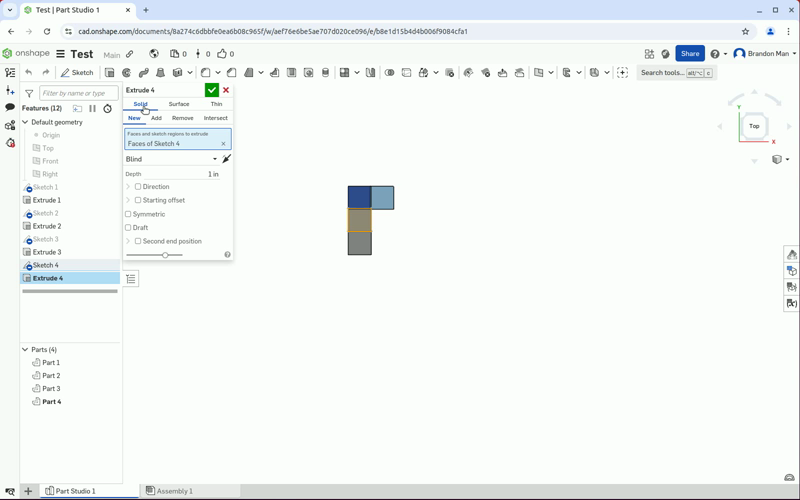
click(143, 106)
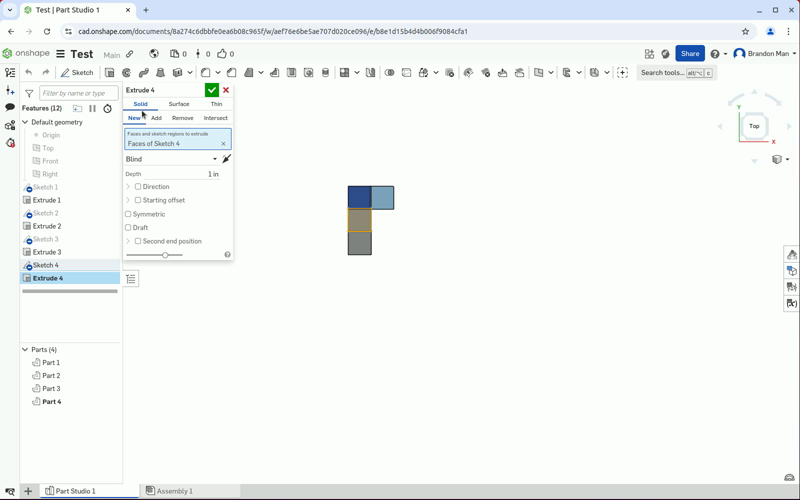
mouse_move(137, 120)
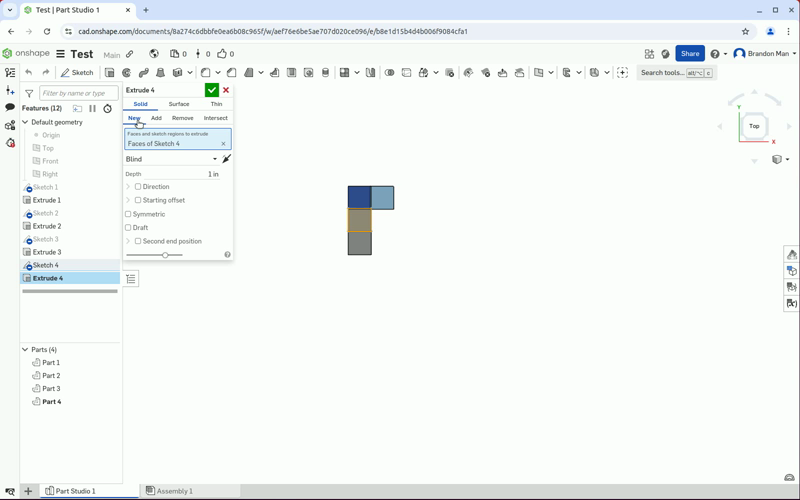
click(137, 120)
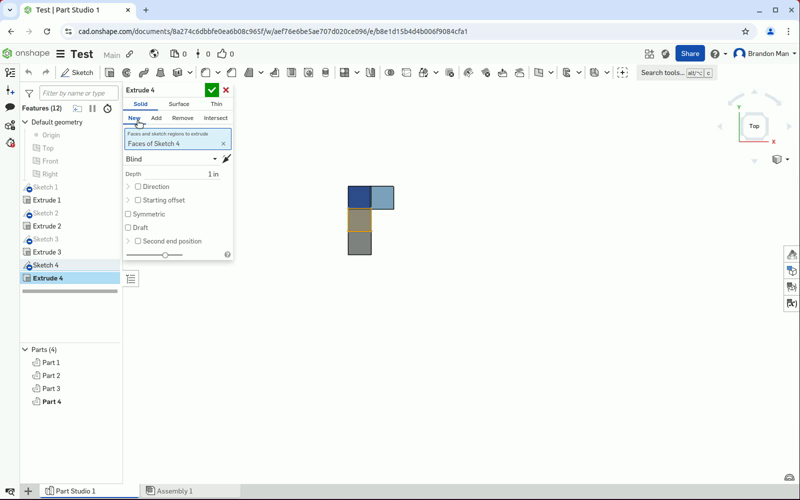
key(tab, 4)
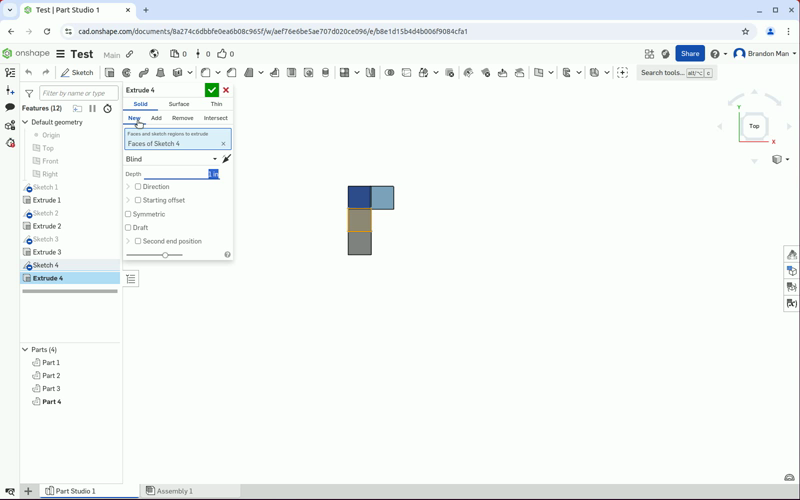
text(4.574)
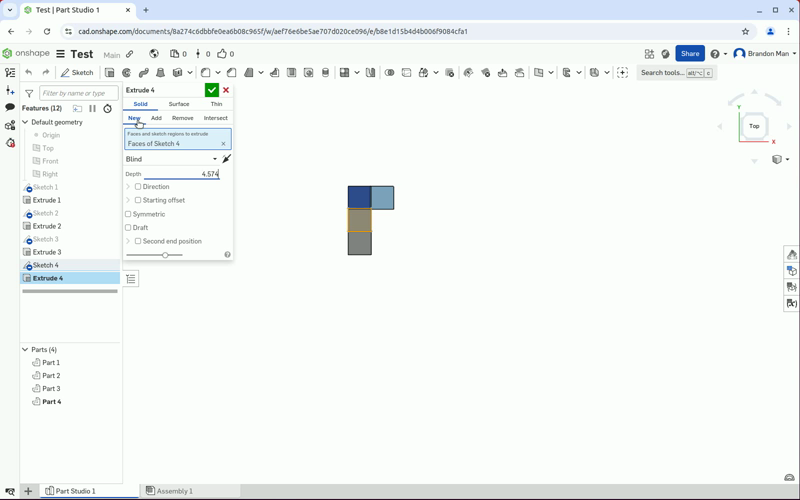
key(enter)
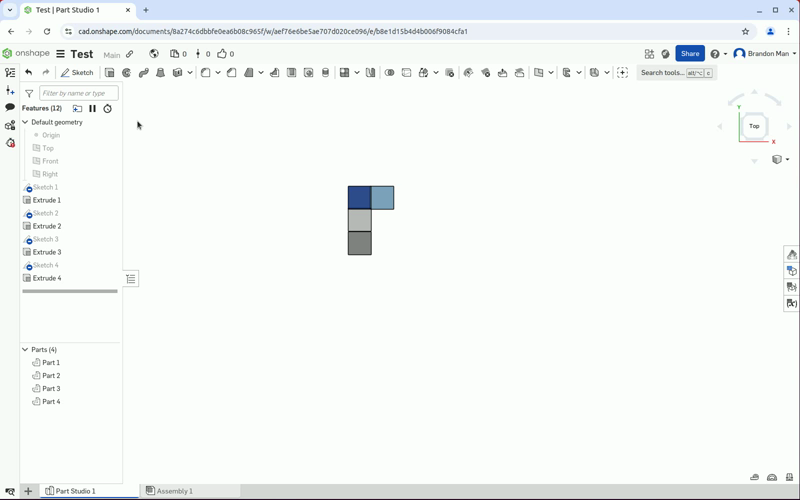
key(shift+h)
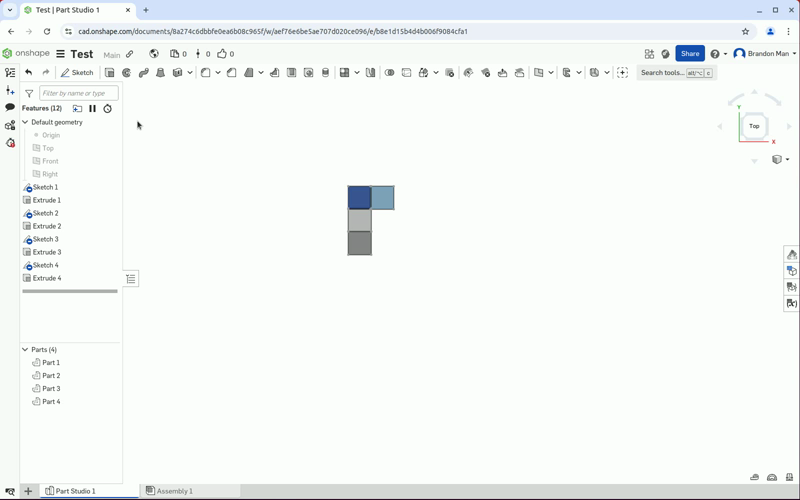
key(shift+h)
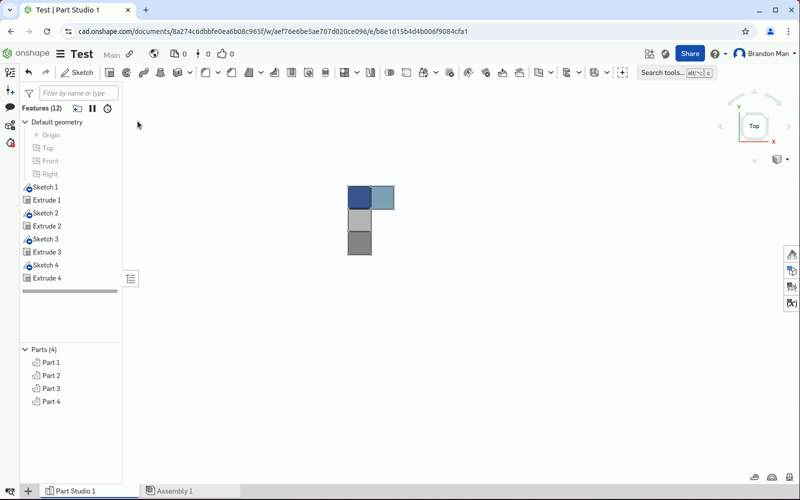
key(shift+7)
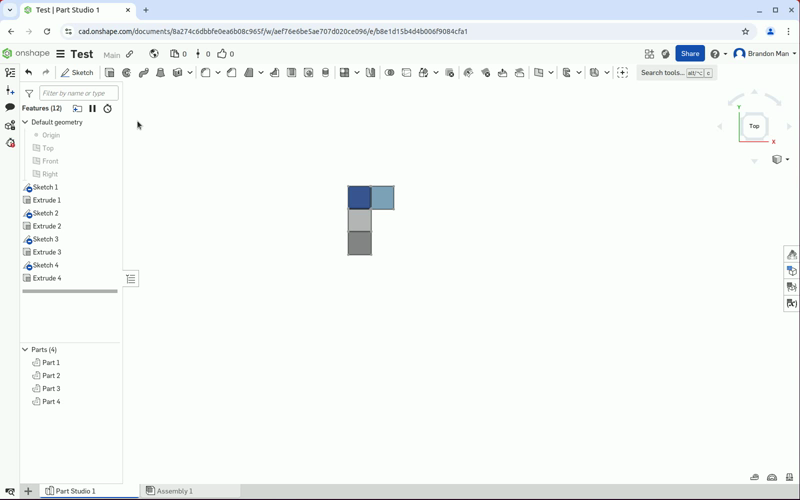
key(up, 3)
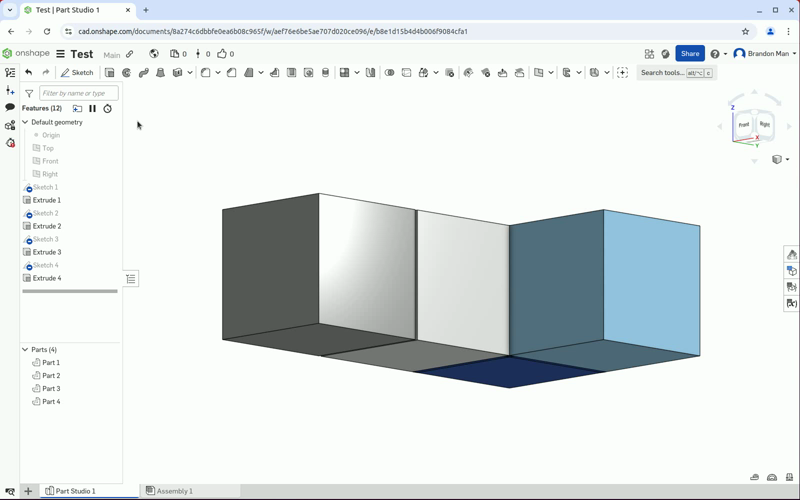
key(left, 3)
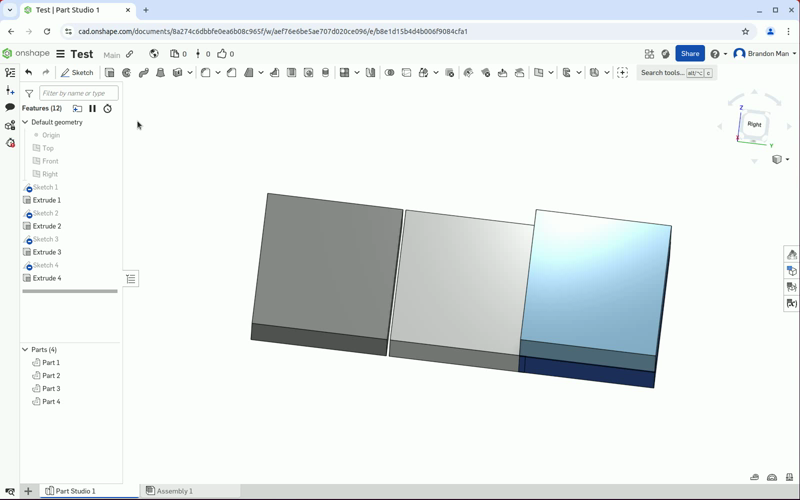
key(right, 3)
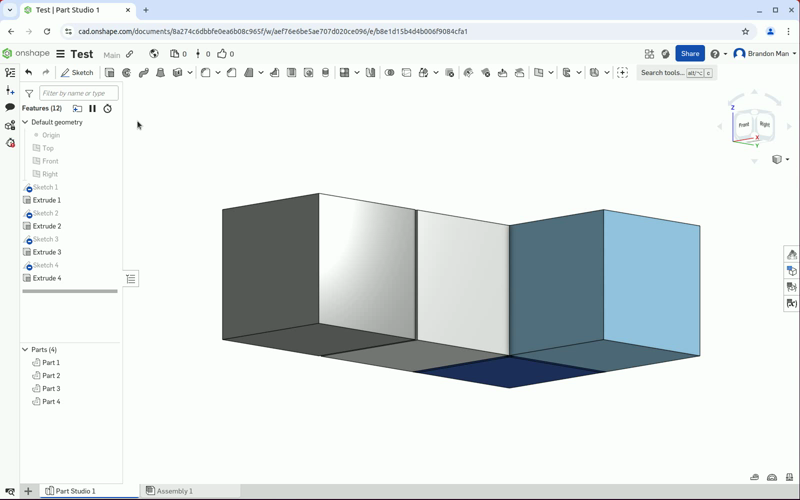
key(down, 3)
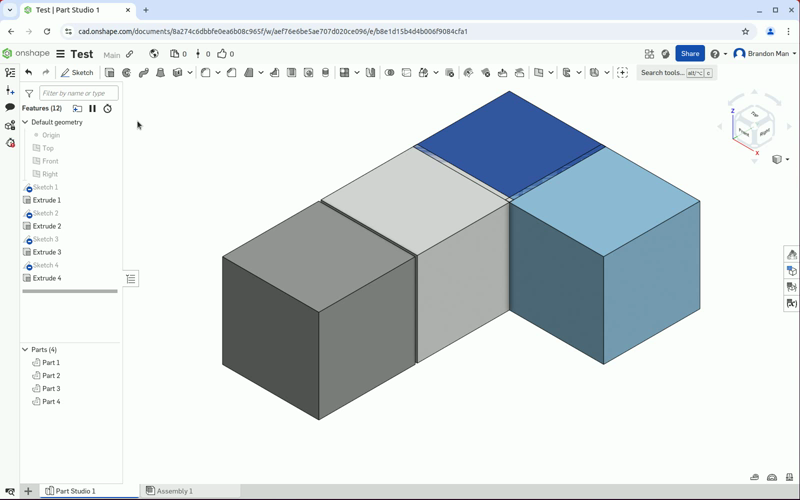
mouse_move(73, 189)
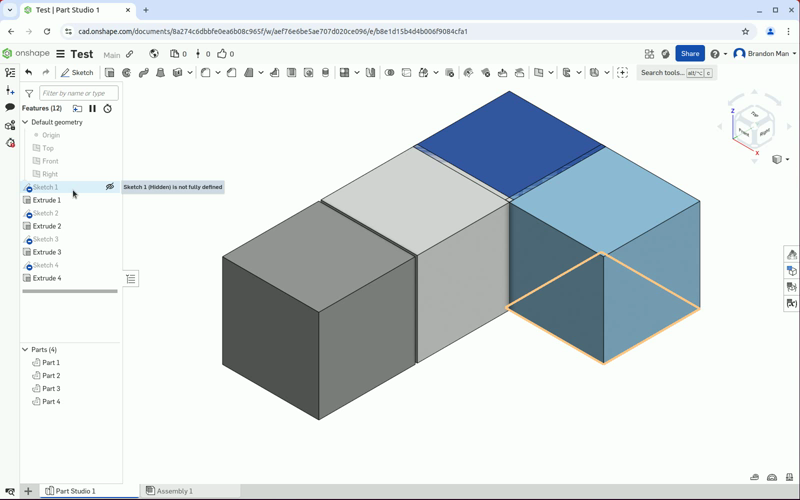
click(73, 189)